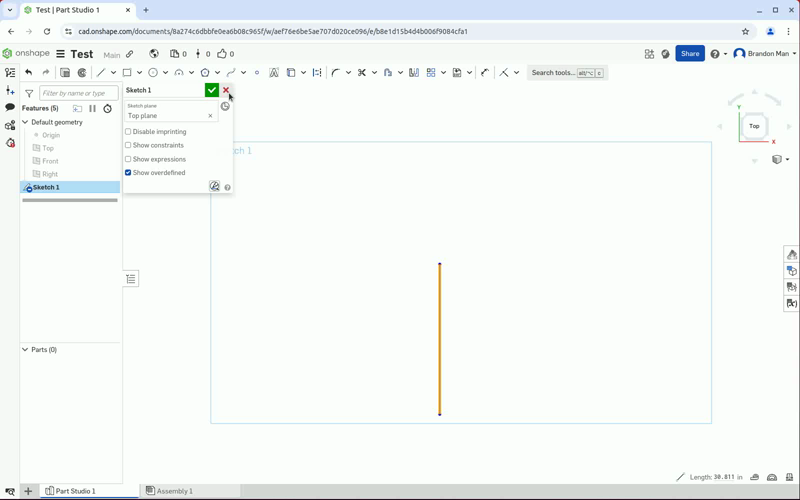
key(shift+h)
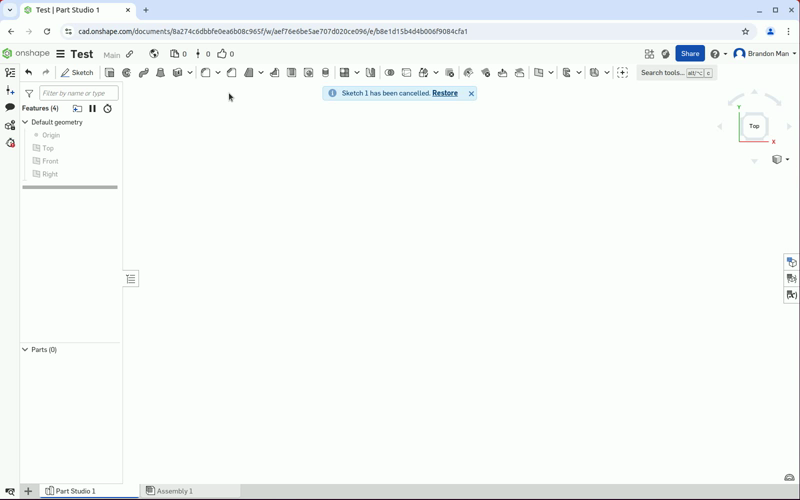
mouse_move(73, 352)
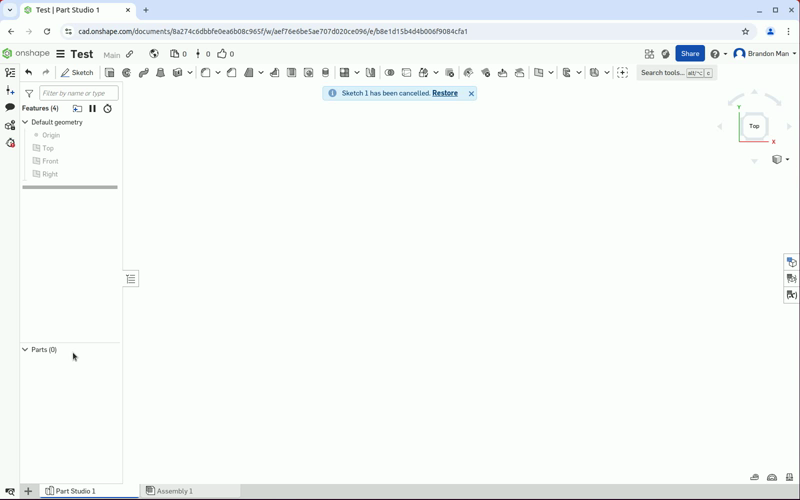
key(y)
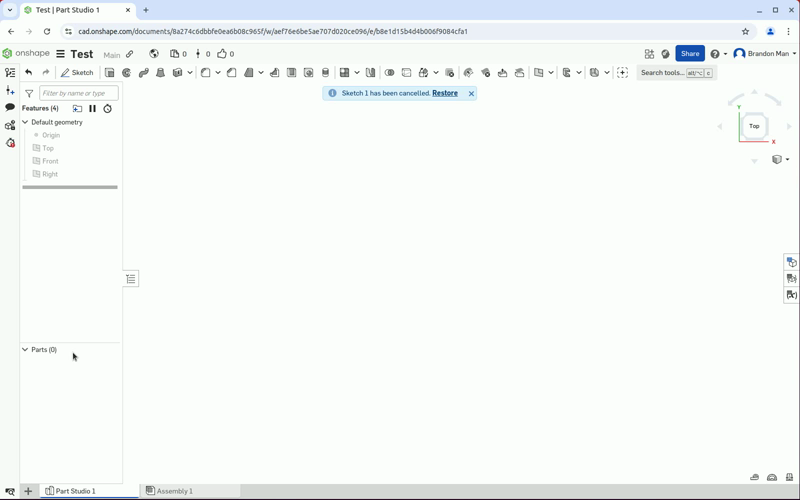
key(shift+p)
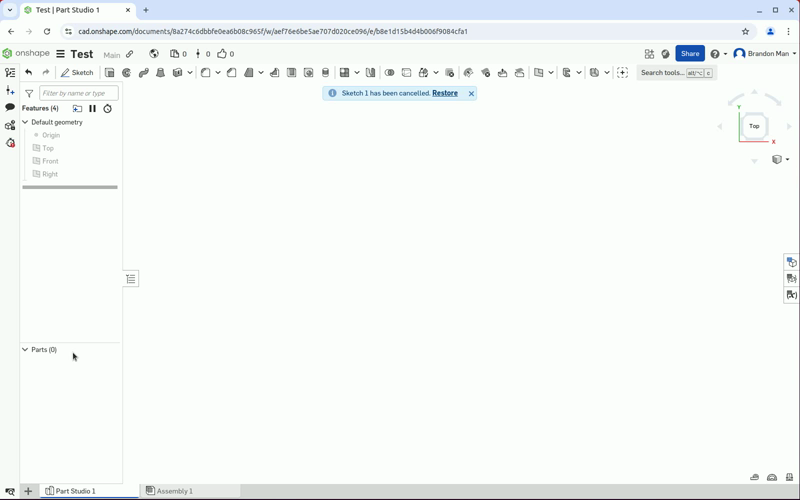
key(space)
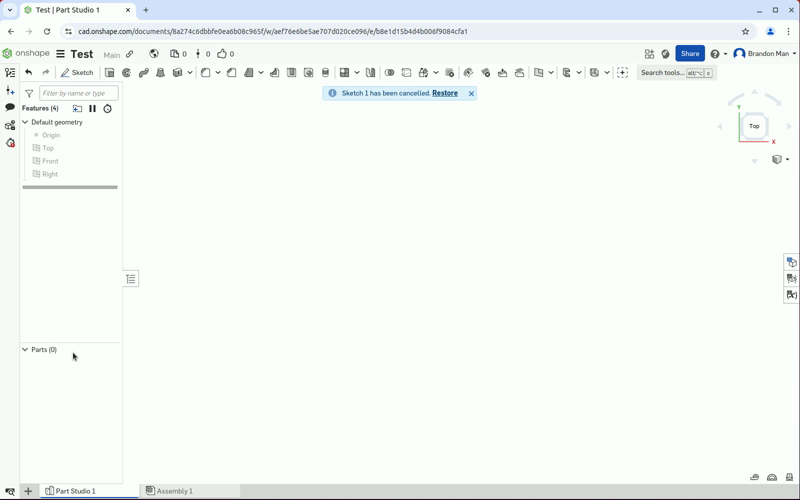
key_down(shift)
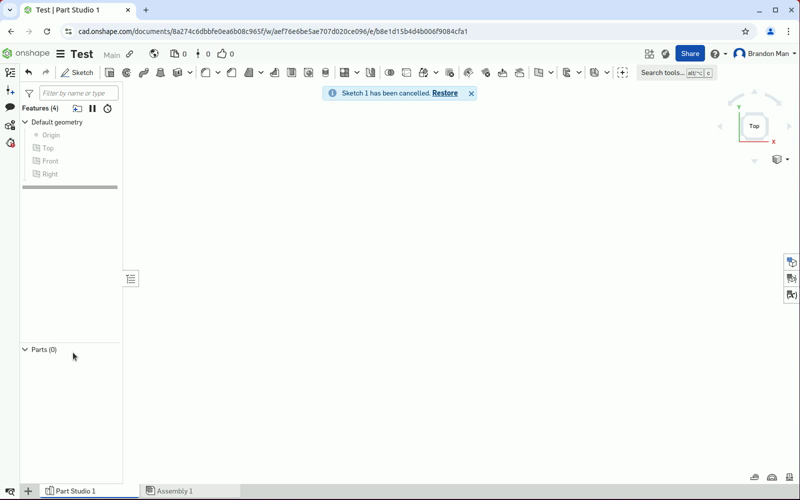
key(up)
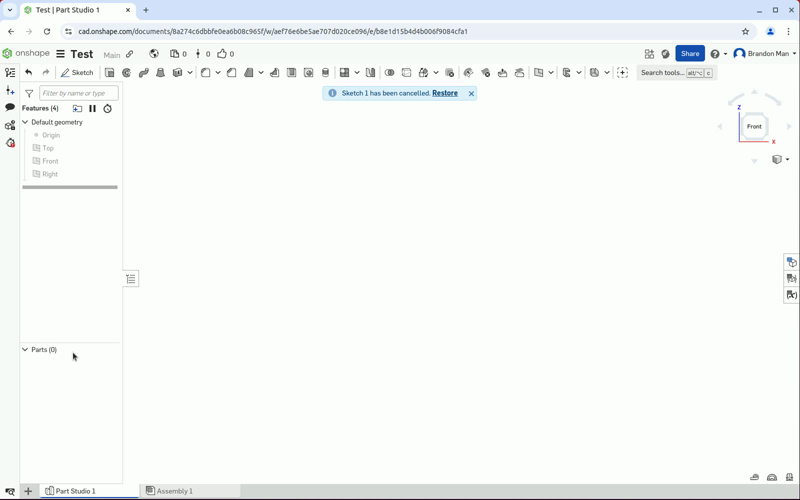
key_up(shift)
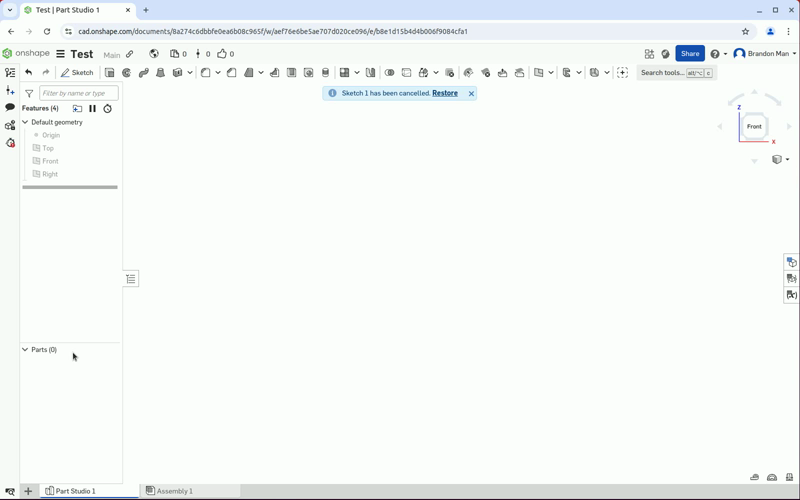
mouse_move(73, 352)
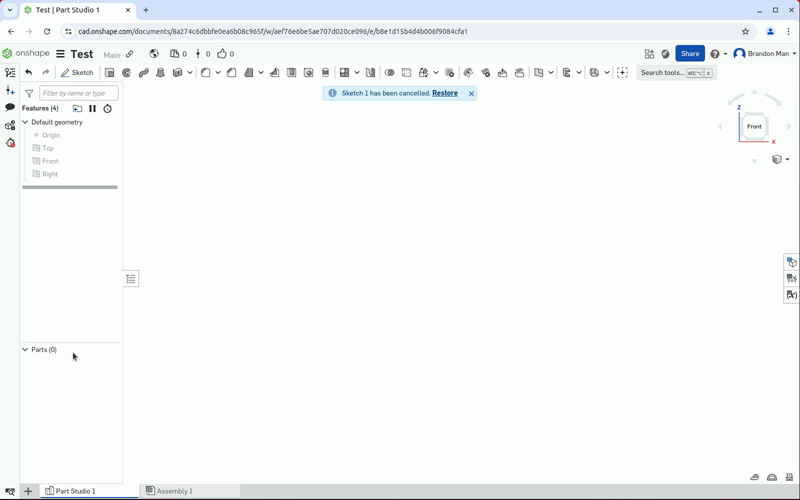
key(shift+y)
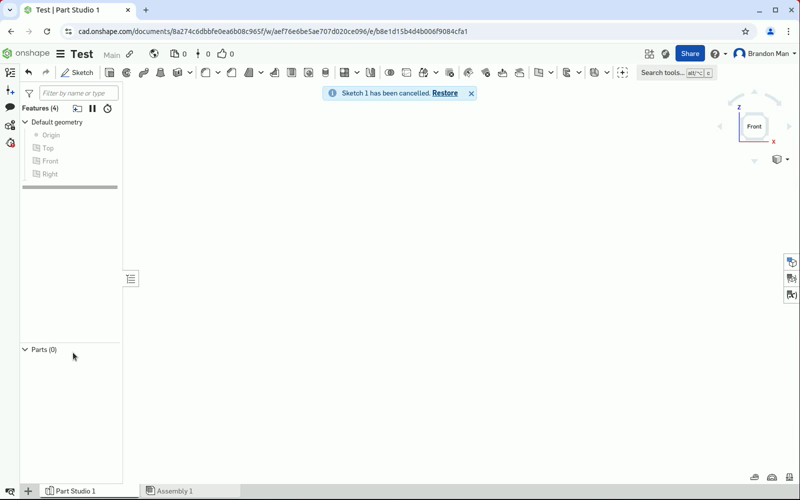
key(shift+s)
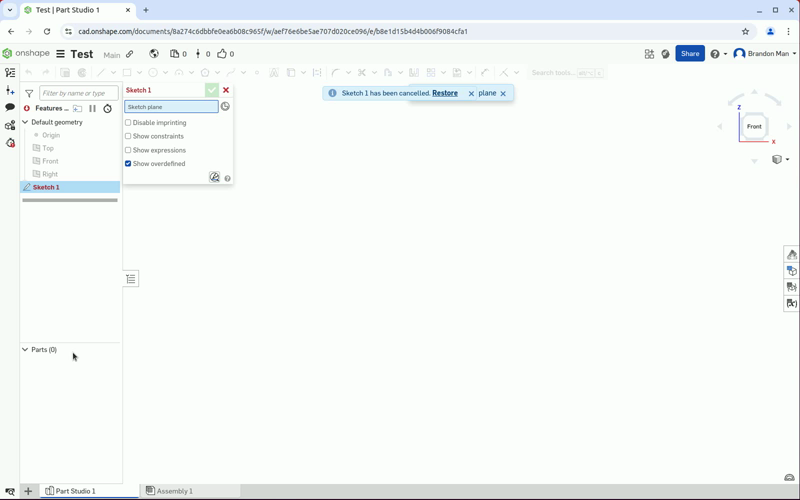
mouse_move(73, 163)
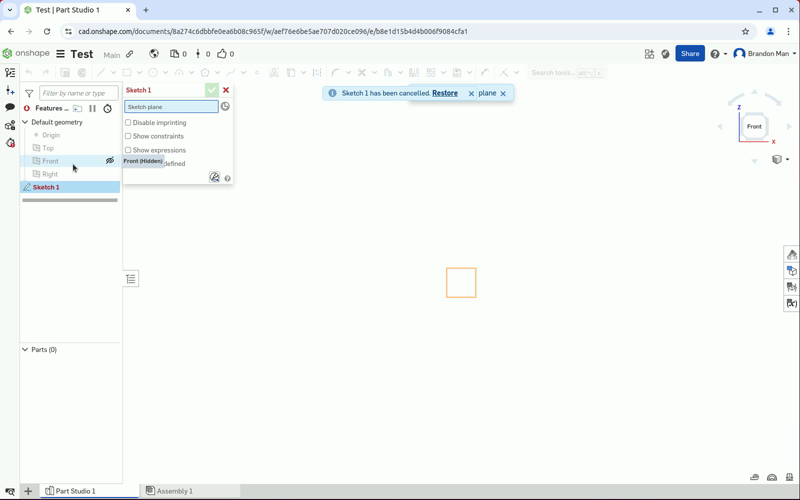
click(73, 163)
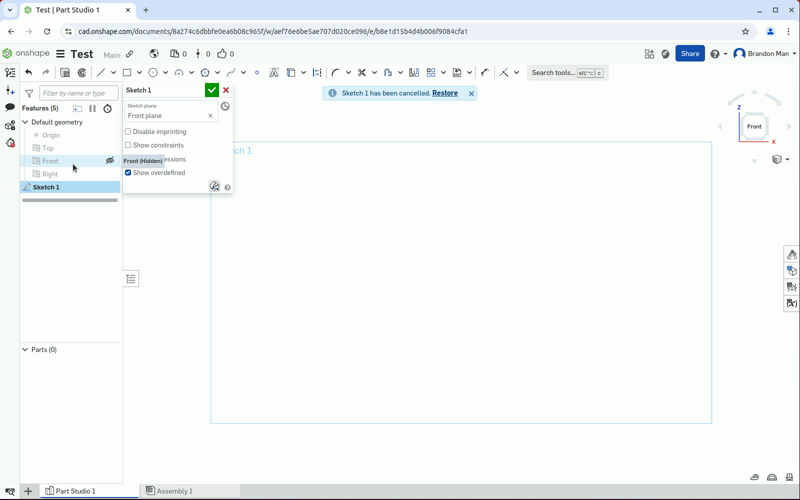
mouse_move(73, 352)
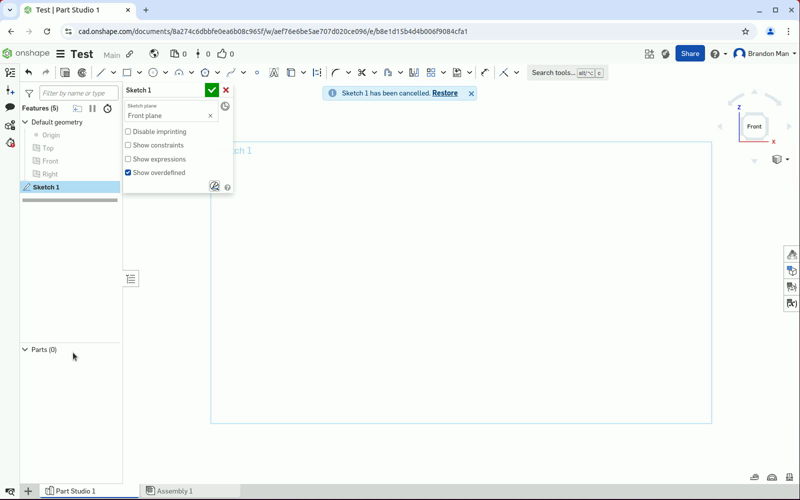
key(y)
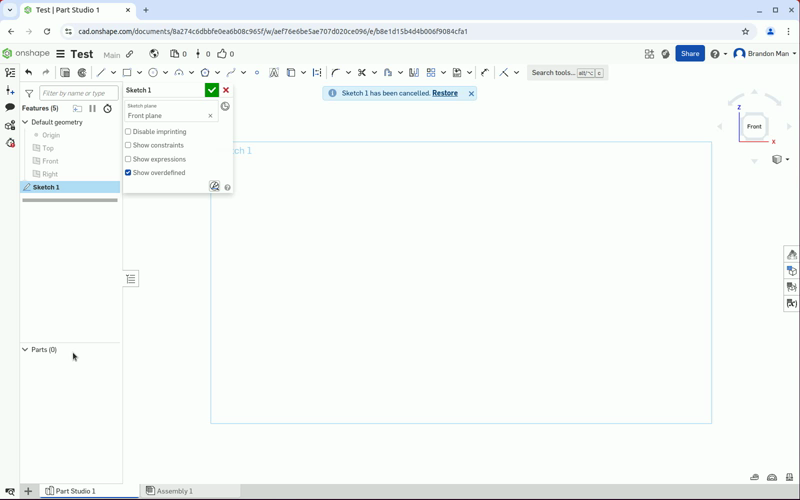
key(l)
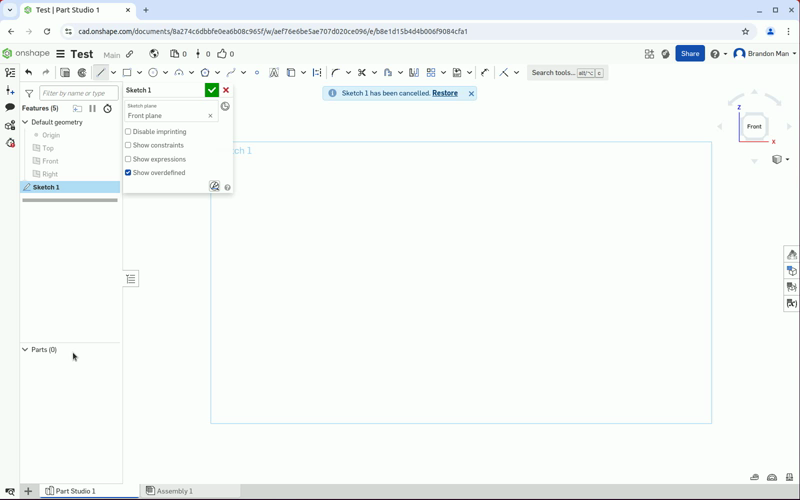
key_down(shift)
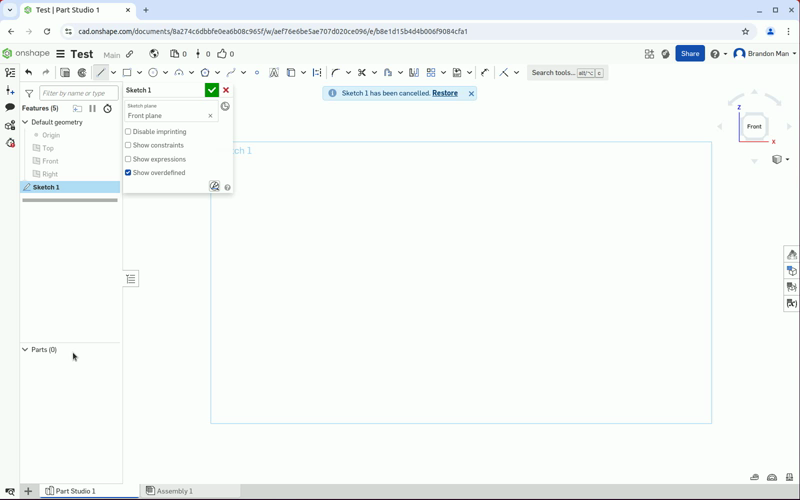
mouse_move(460, 330)
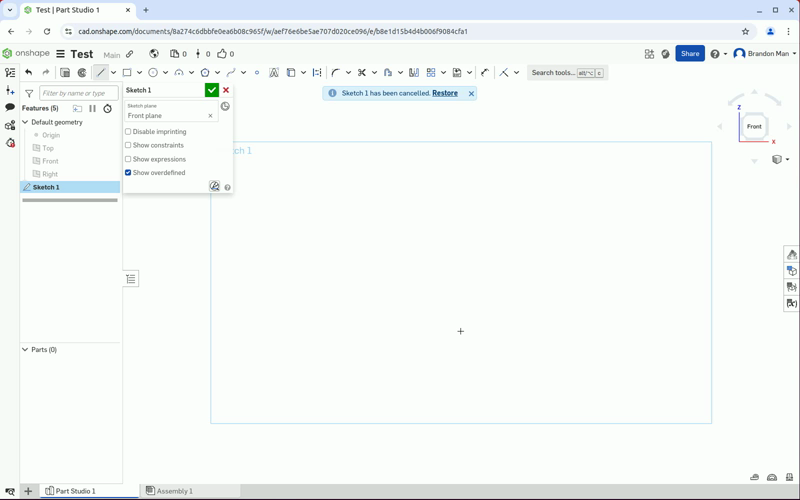
click(460, 330)
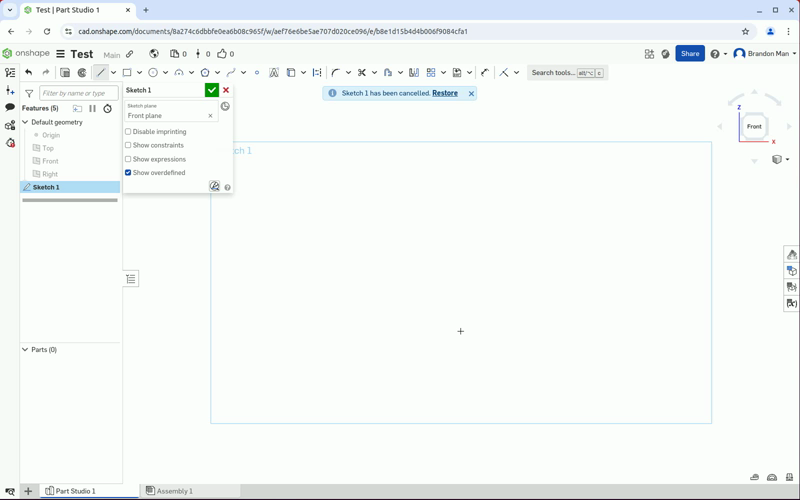
key_up(shift)
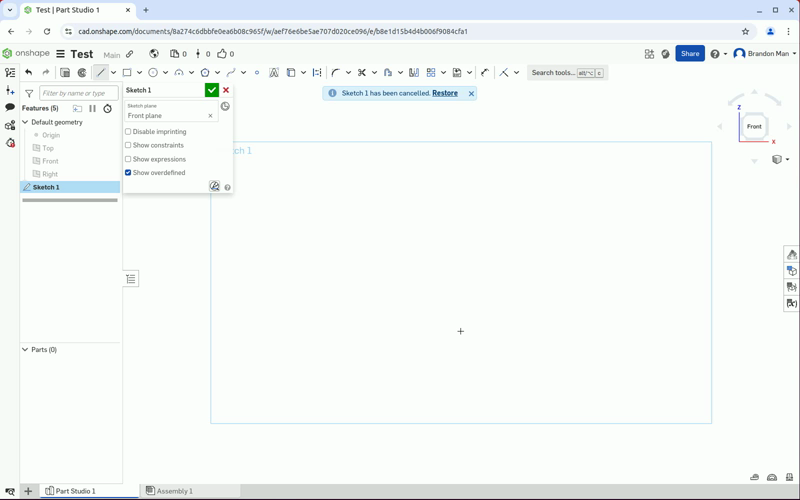
key_down(shift)
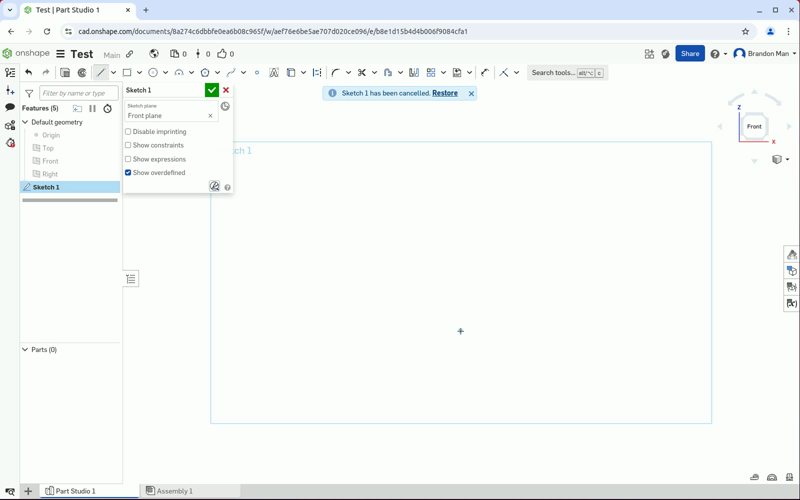
mouse_move(532, 330)
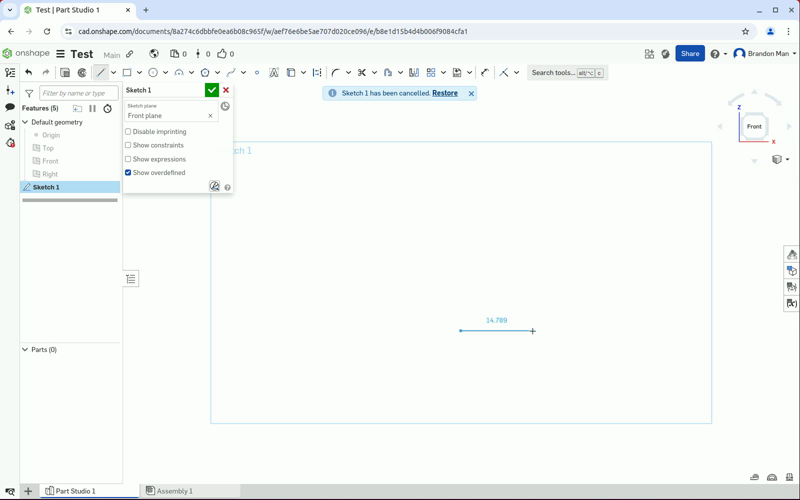
click(532, 330)
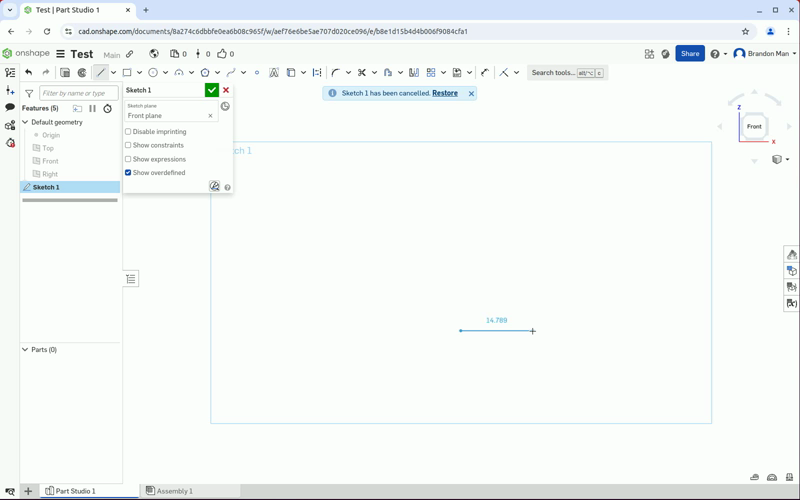
key_up(shift)
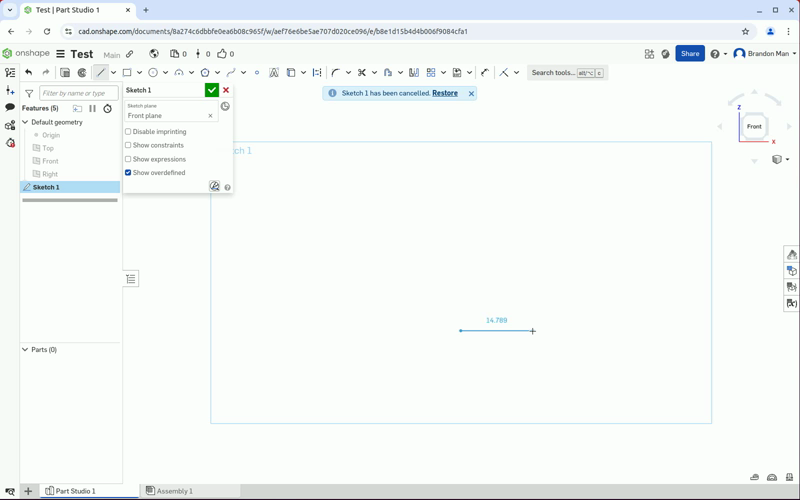
key_down(shift)
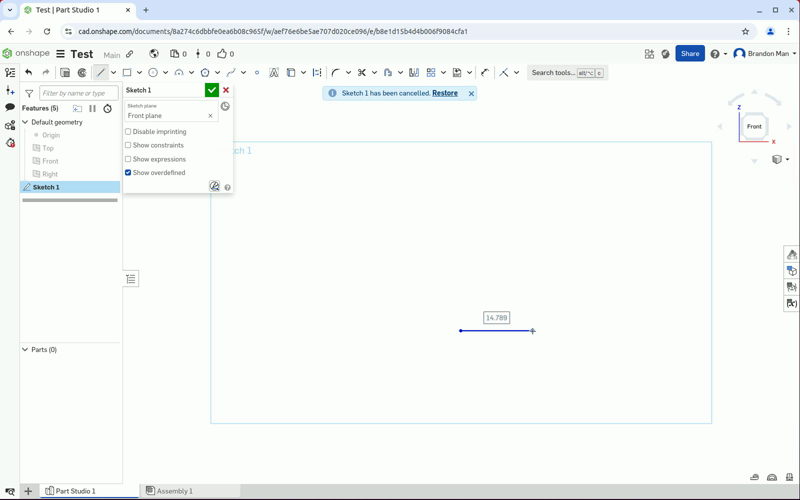
mouse_move(562, 330)
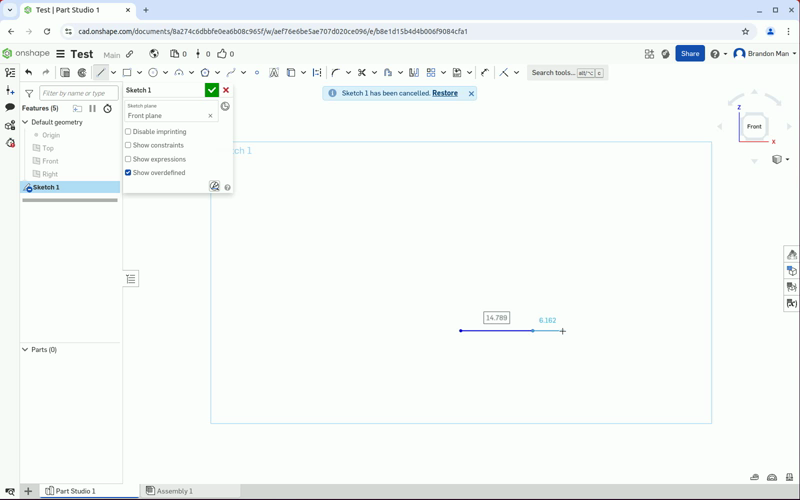
mouse_move(532, 282)
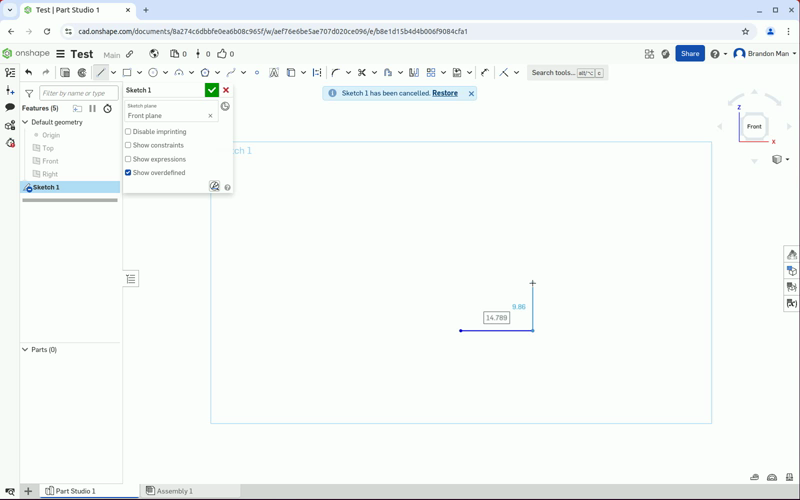
click(532, 282)
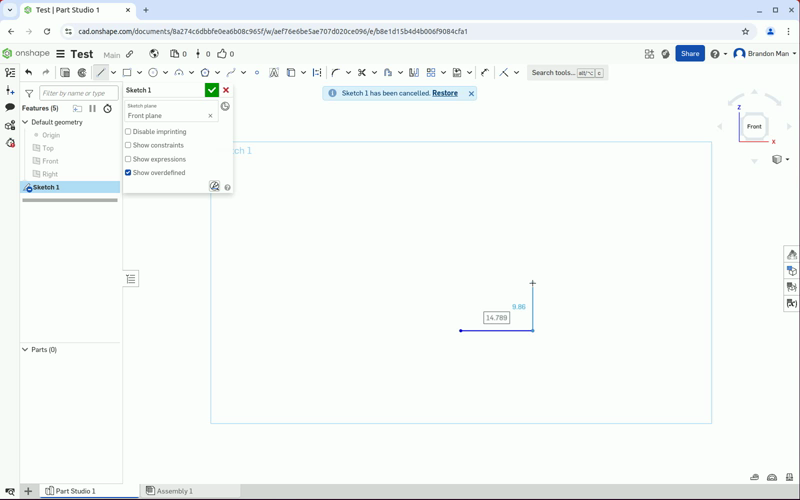
key_up(shift)
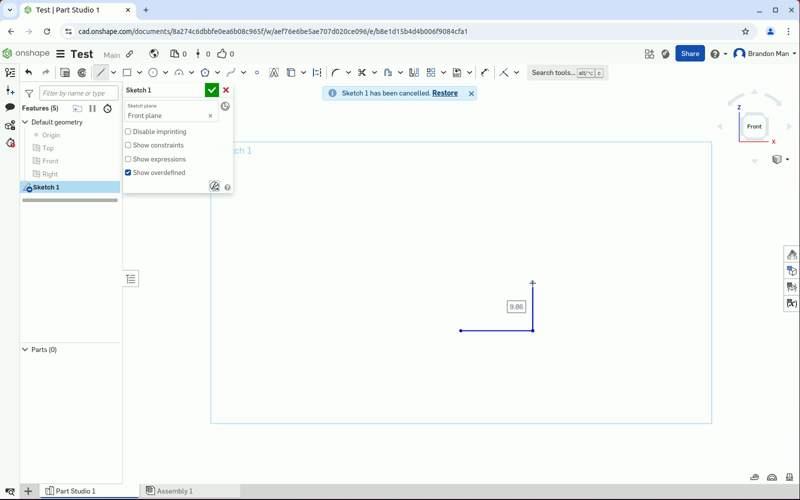
key_down(shift)
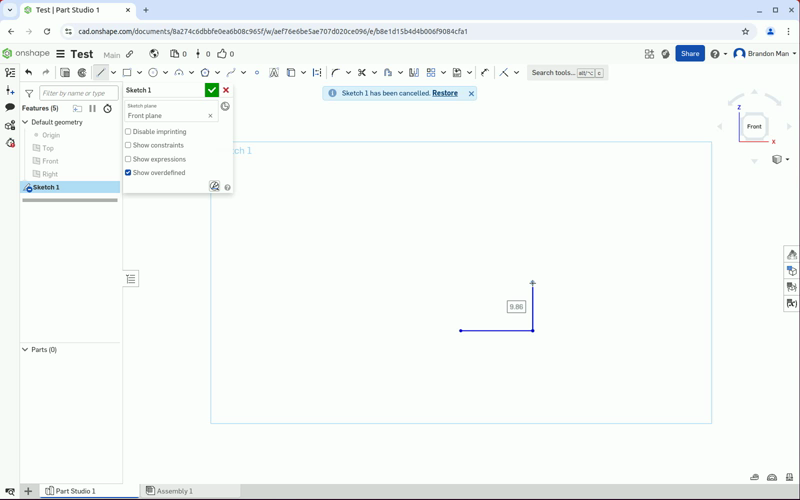
mouse_move(460, 282)
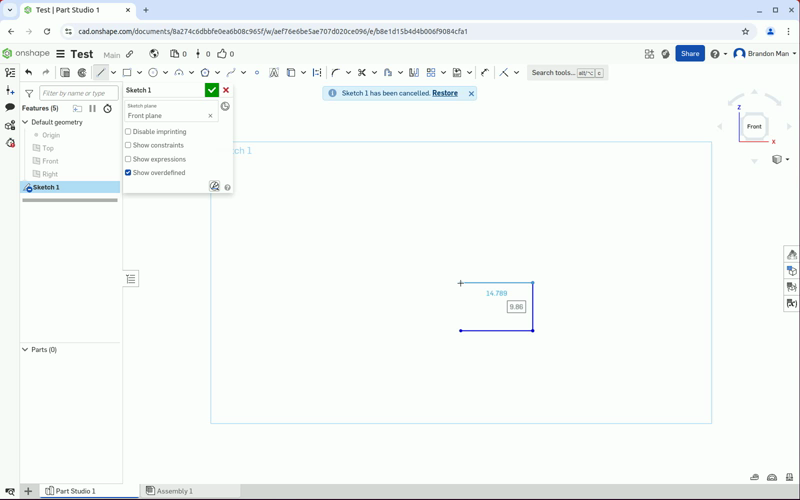
click(460, 282)
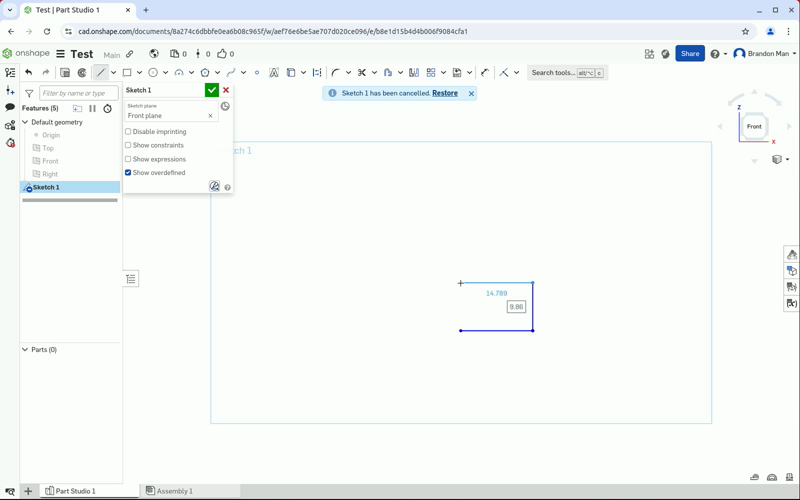
key_up(shift)
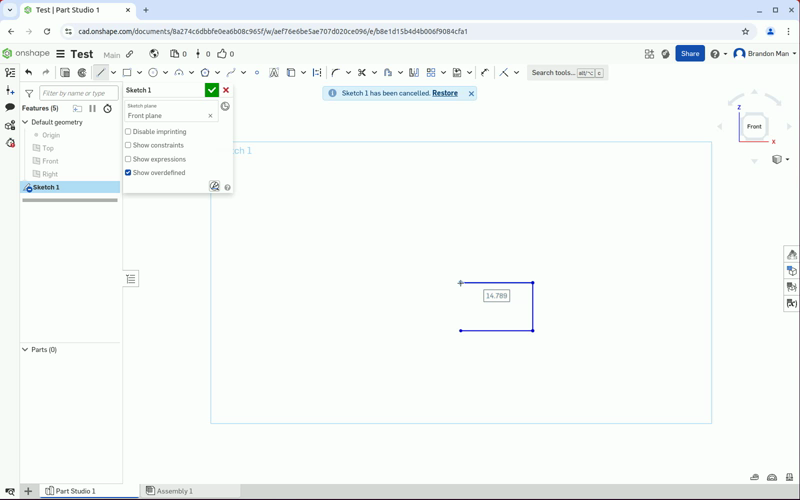
mouse_move(490, 282)
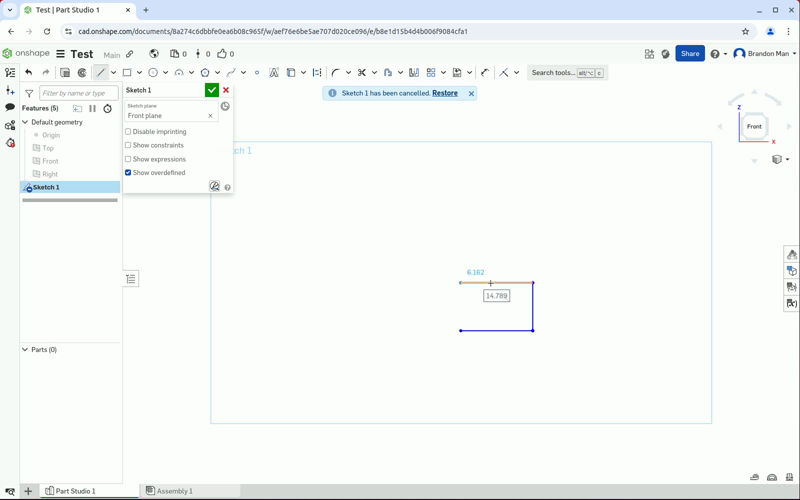
key_down(shift)
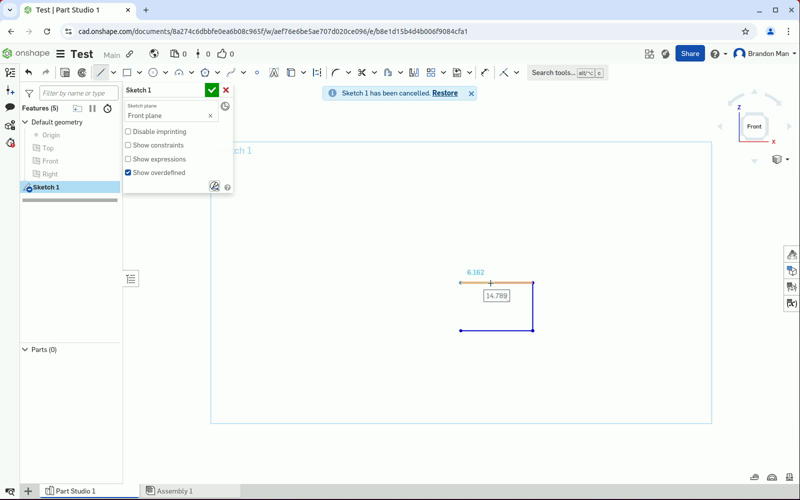
mouse_move(460, 330)
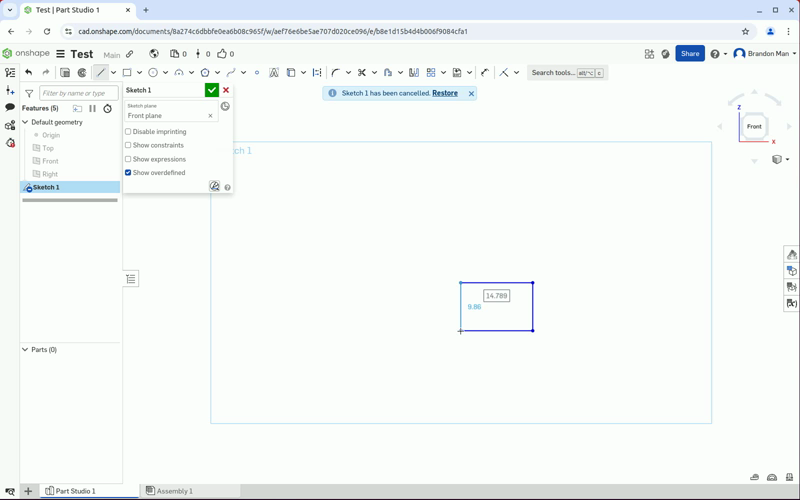
key_up(shift)
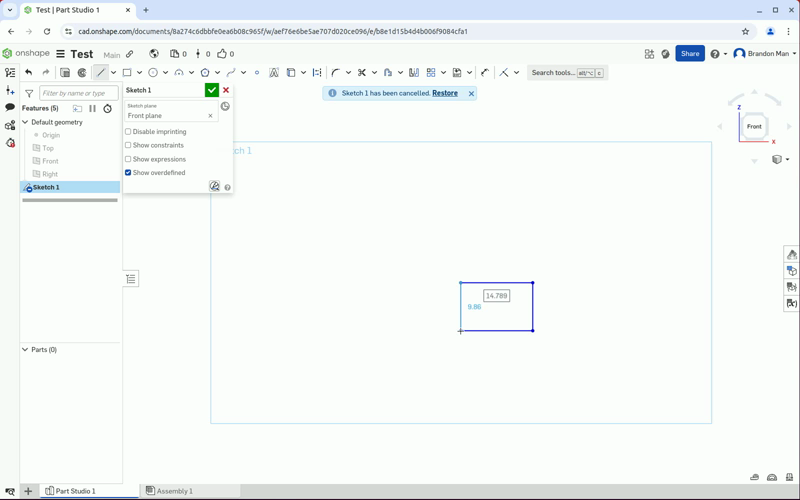
click(460, 330)
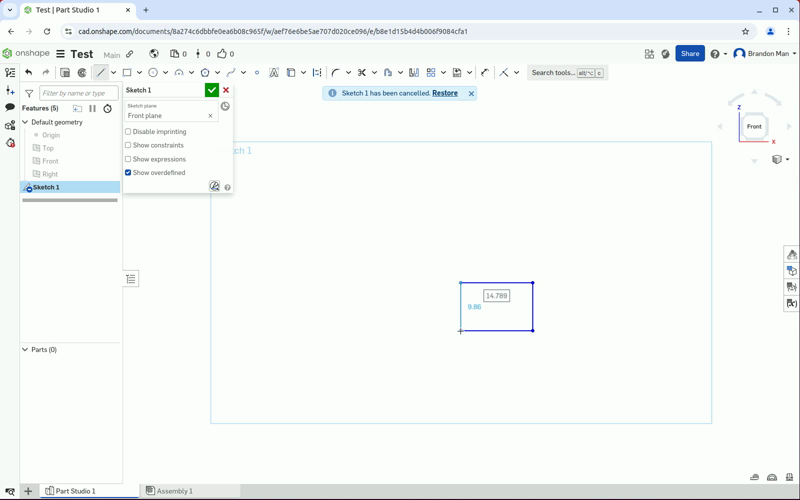
key(esc)
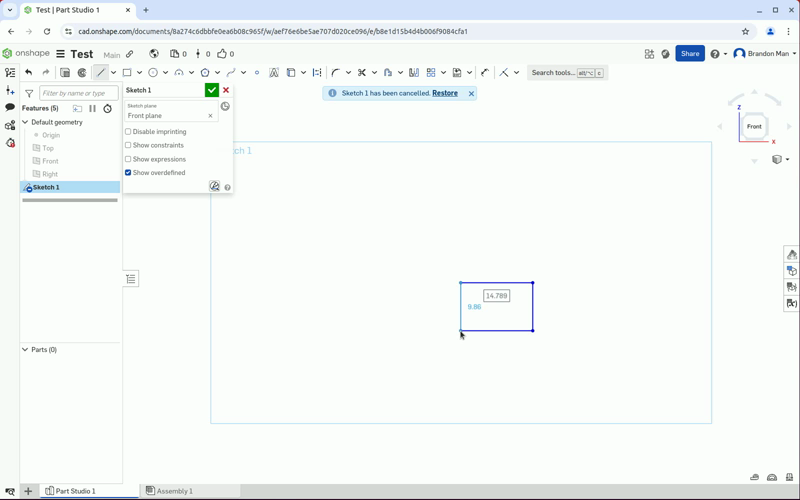
mouse_move(482, 314)
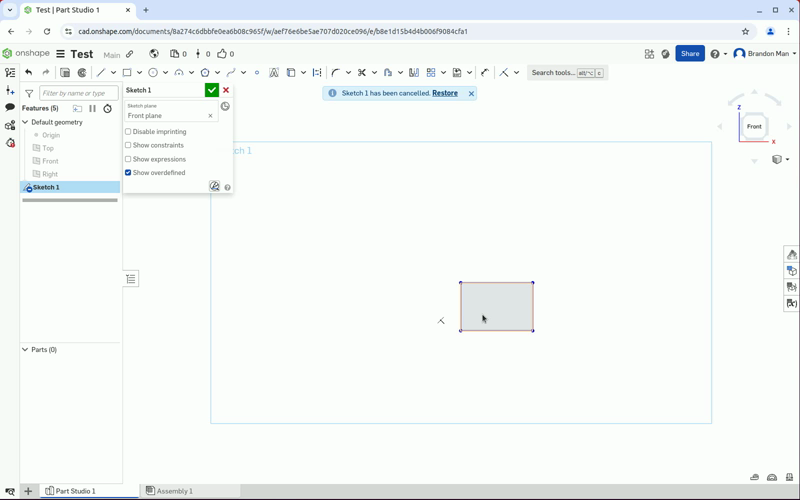
click(482, 314)
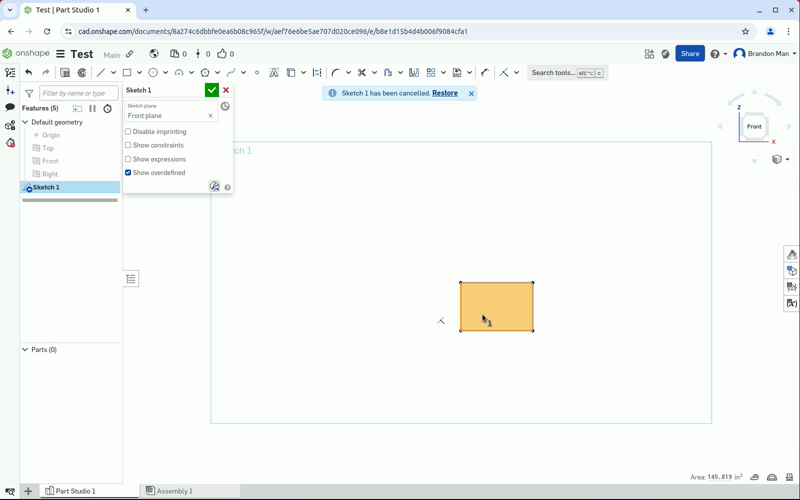
mouse_move(73, 352)
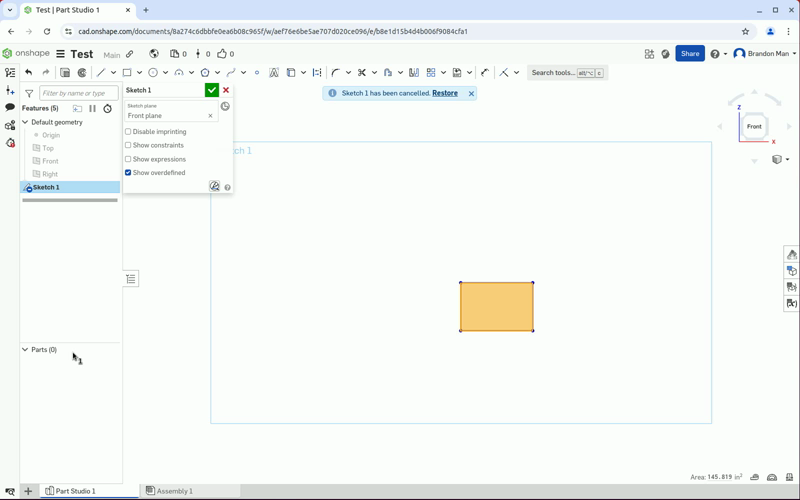
key(shift+y)
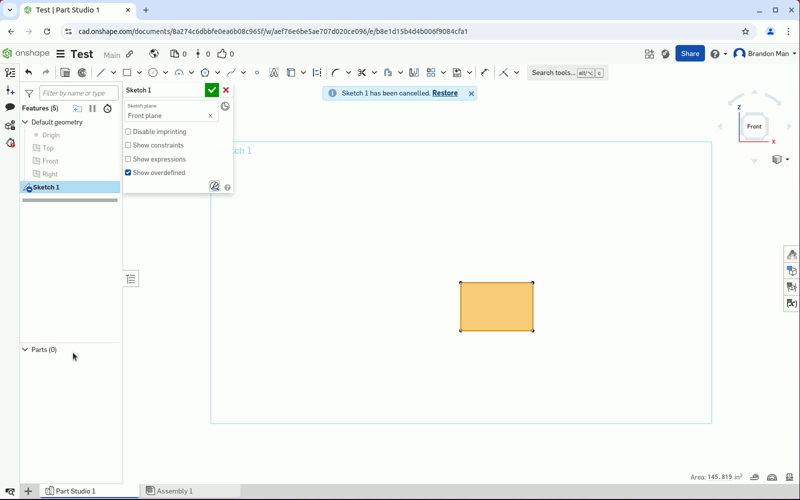
key(shift+e)
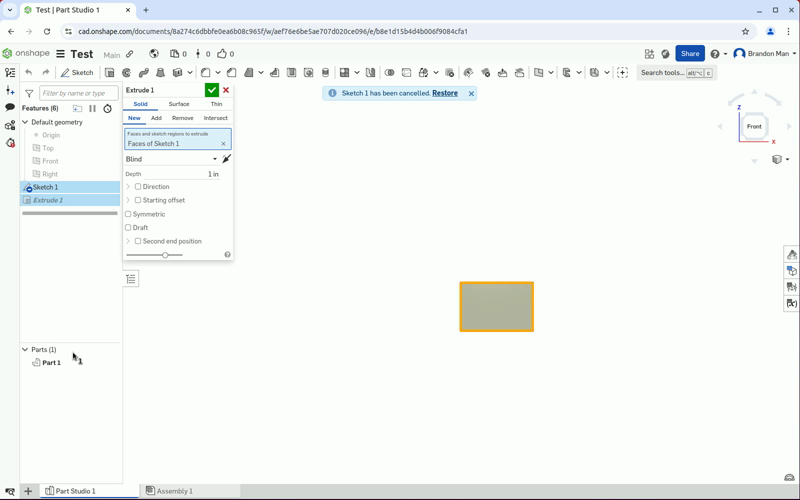
mouse_move(143, 106)
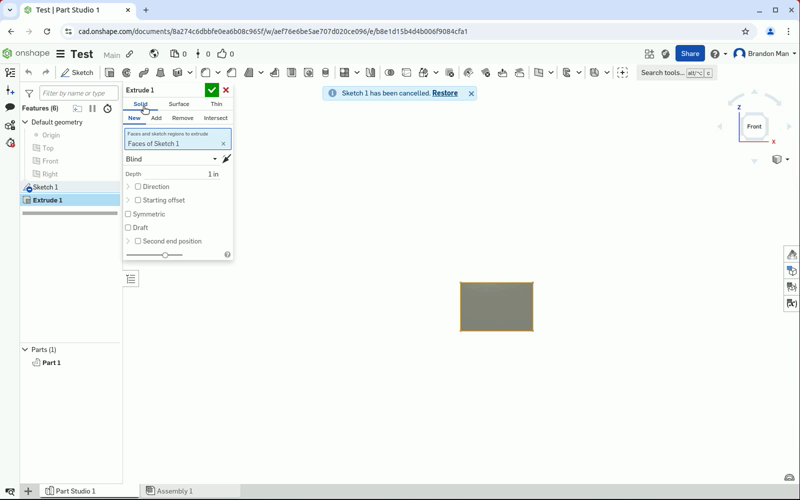
click(143, 106)
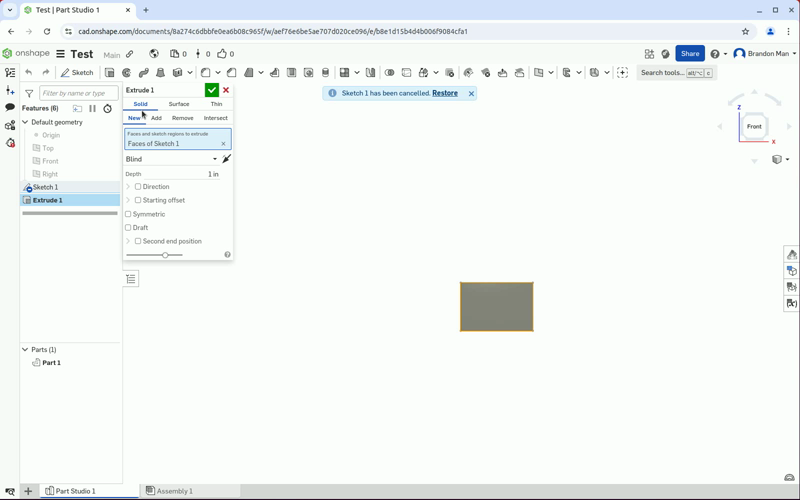
mouse_move(137, 120)
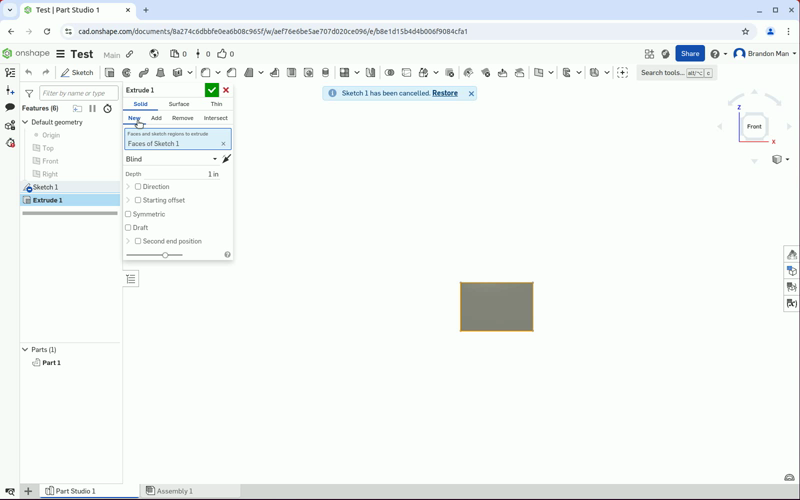
click(137, 120)
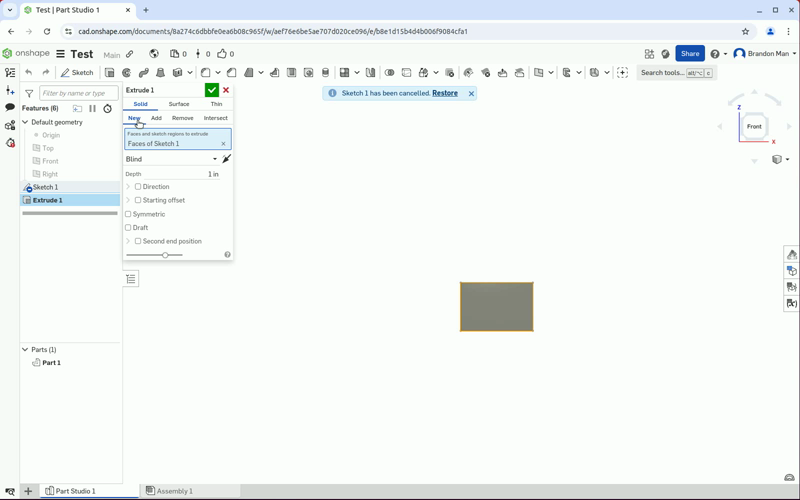
key(tab, 4)
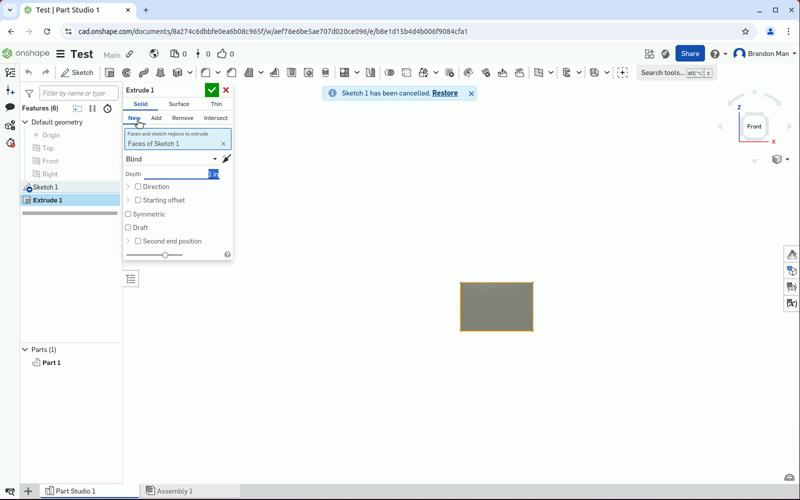
text(20.46)
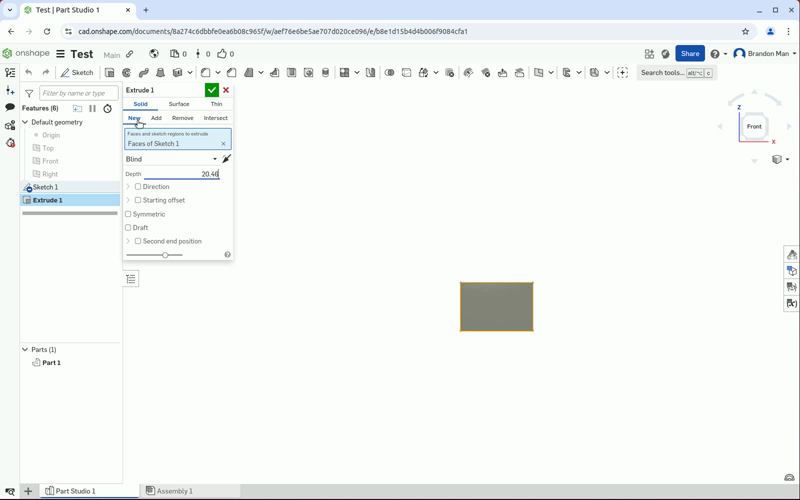
key(enter)
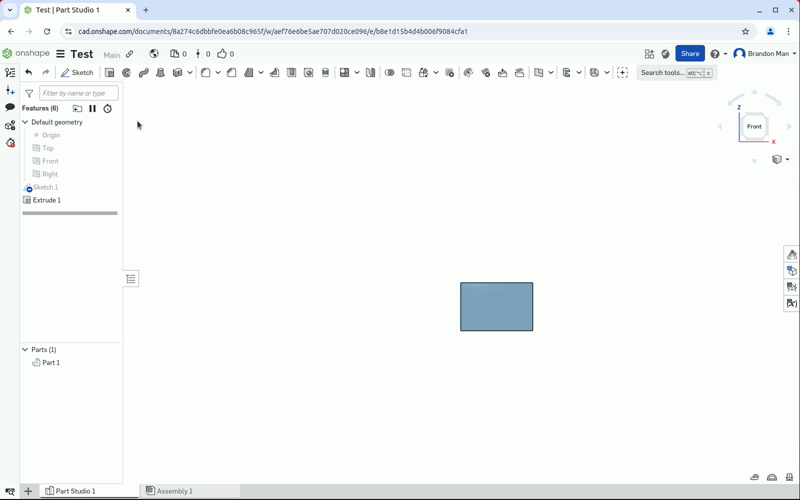
key(shift+h)
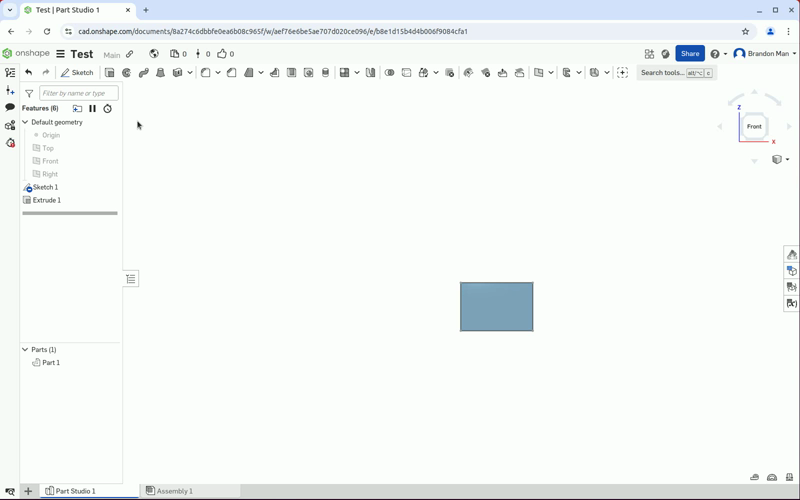
key(shift+h)
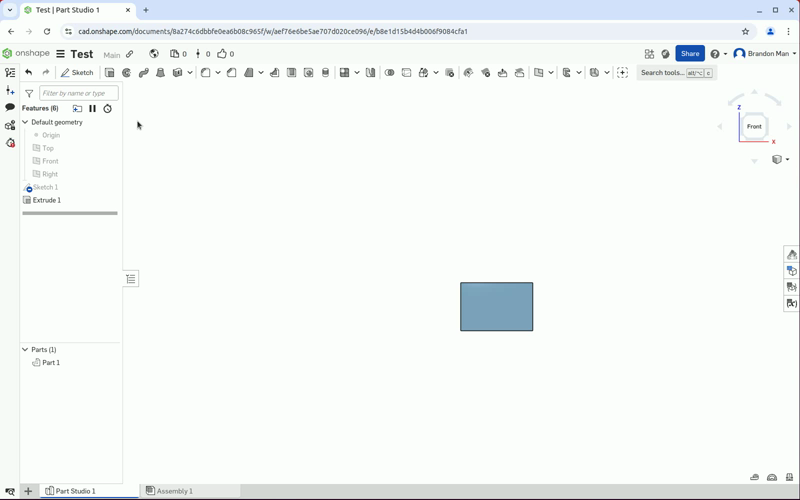
mouse_move(73, 189)
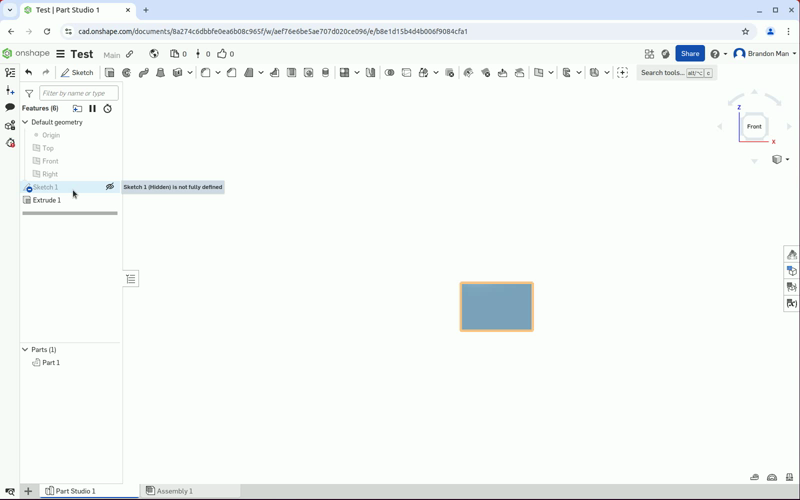
click(73, 189)
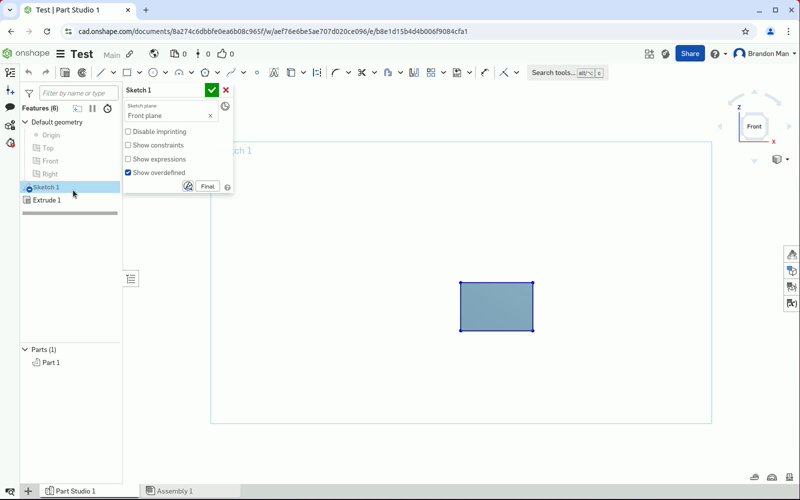
mouse_move(229, 92)
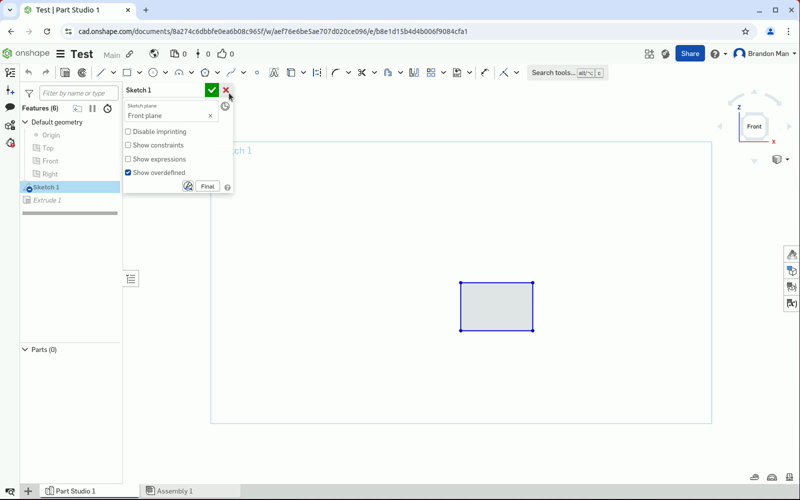
click(229, 92)
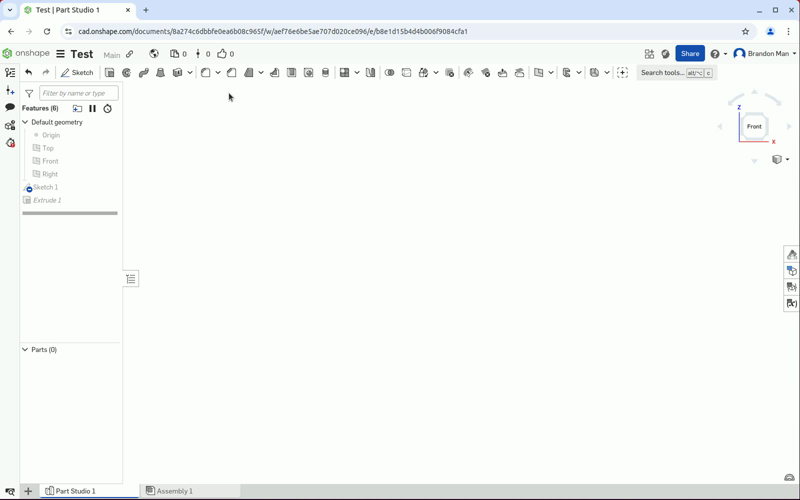
mouse_move(73, 352)
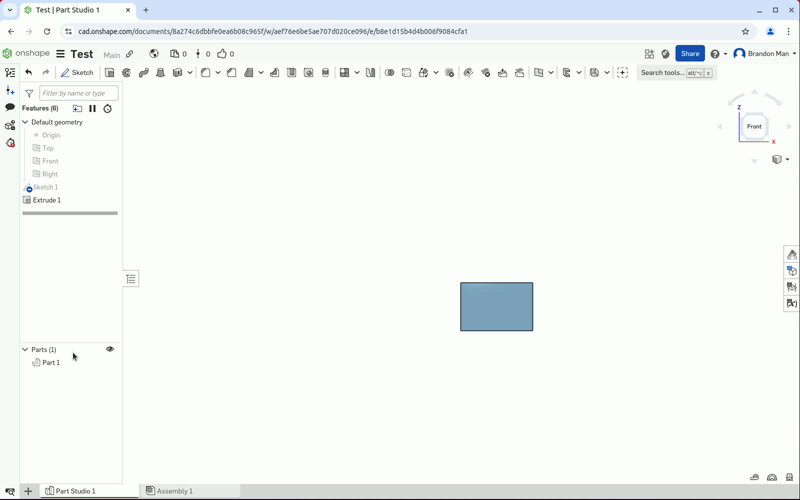
key(y)
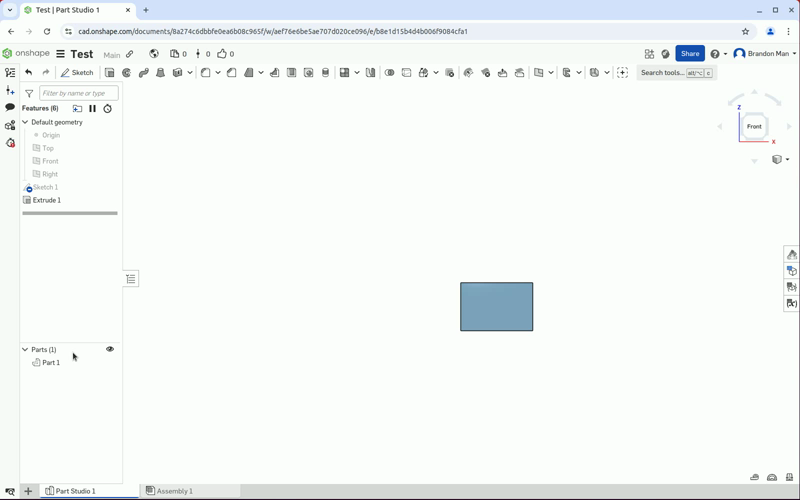
key(shift+p)
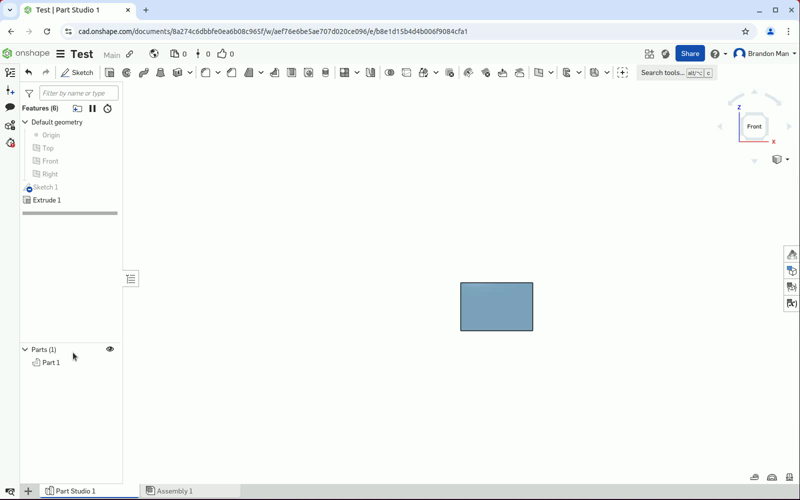
key(space)
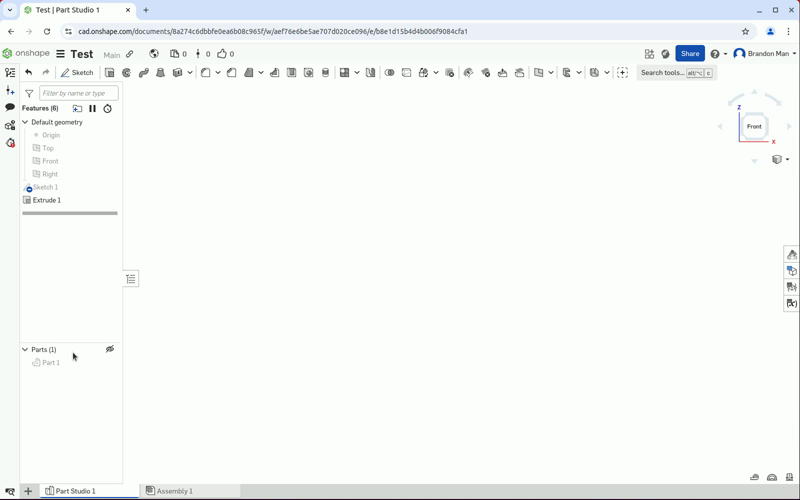
key_down(shift)
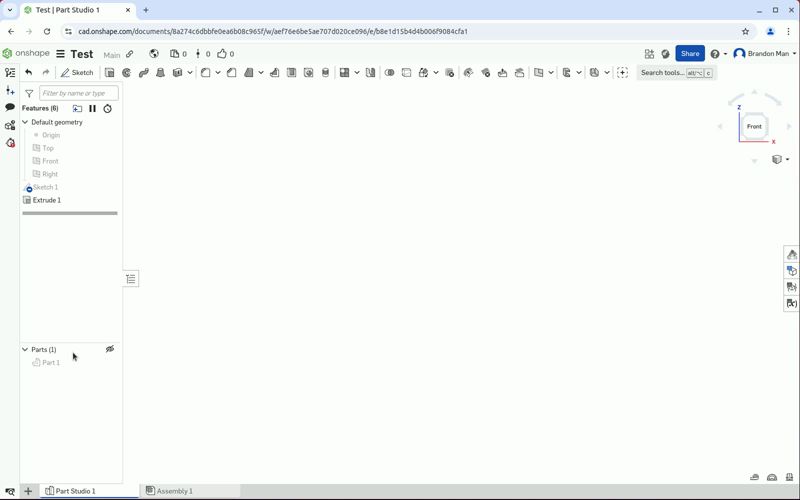
key(left)
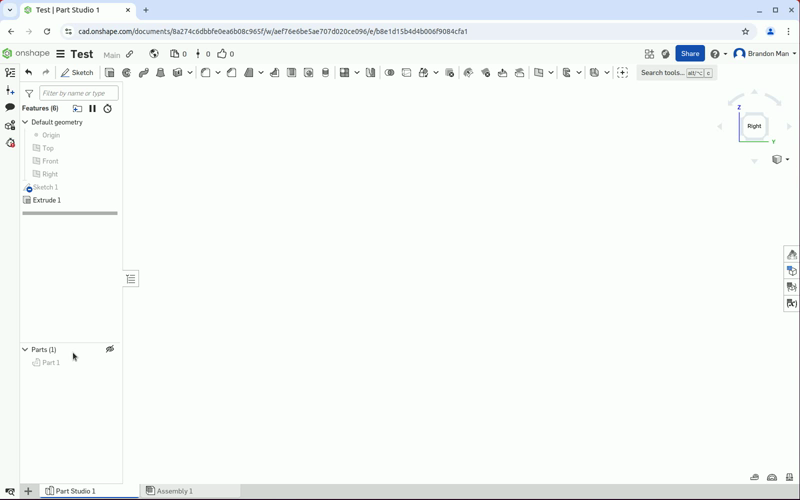
key_up(shift)
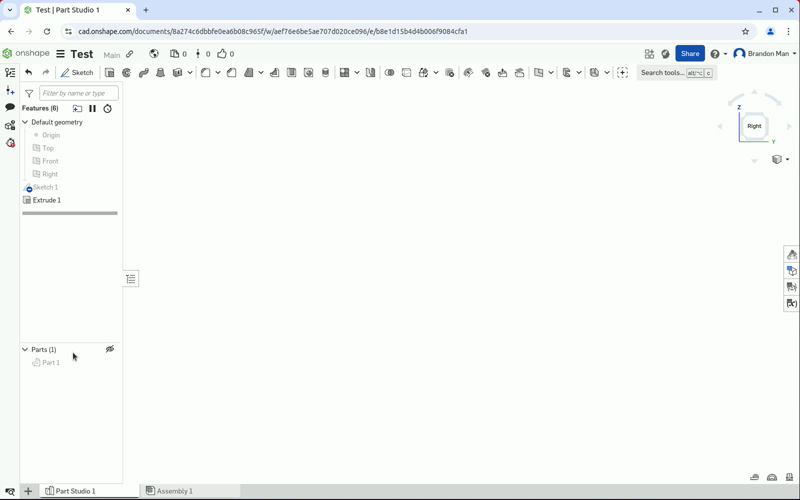
mouse_move(73, 352)
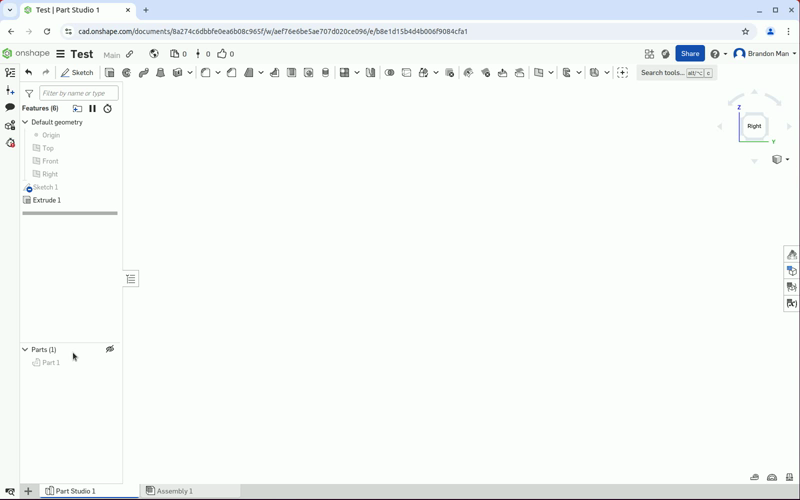
key(shift+y)
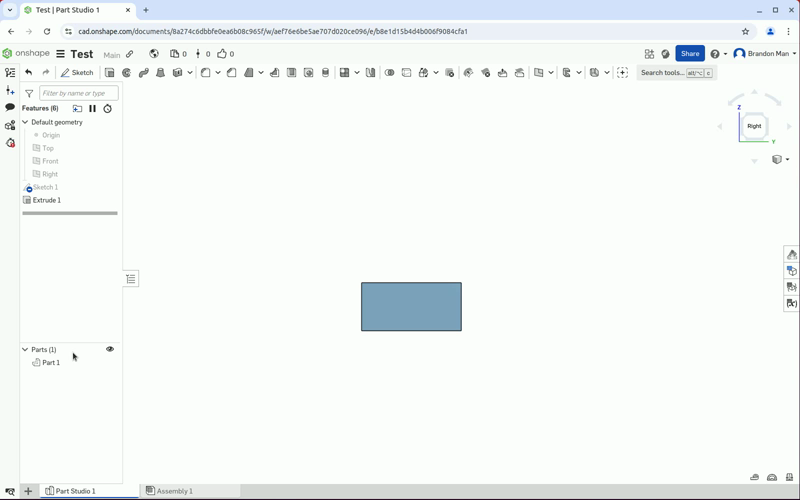
mouse_move(541, 75)
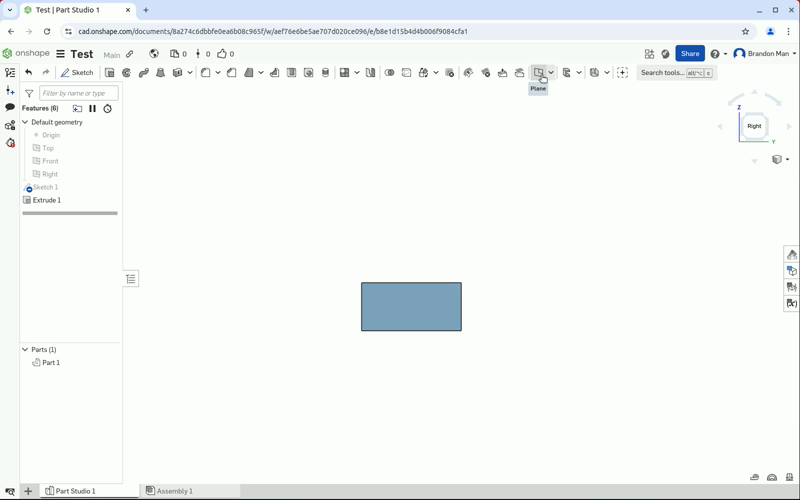
click(541, 75)
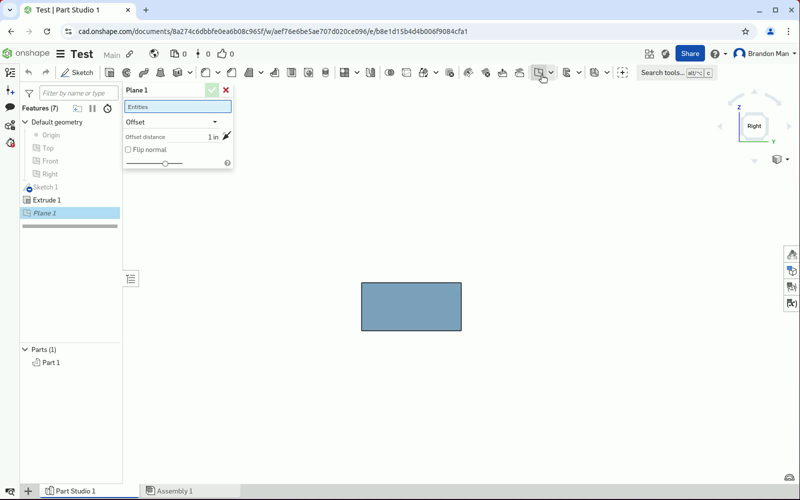
mouse_move(73, 176)
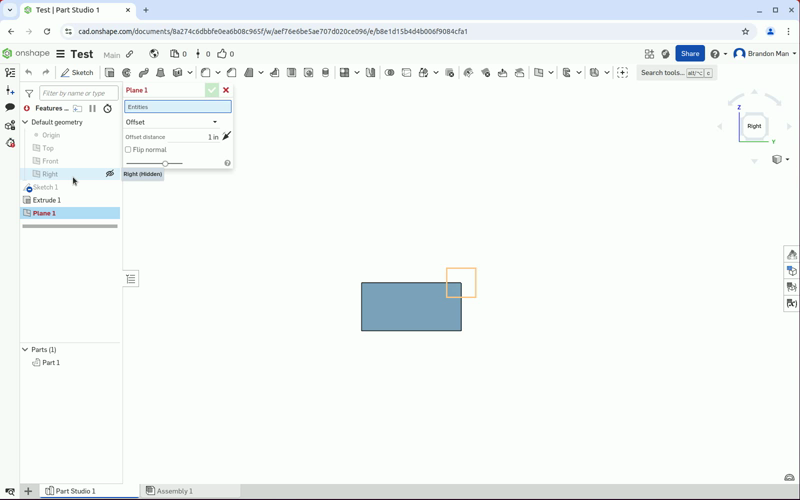
click(73, 176)
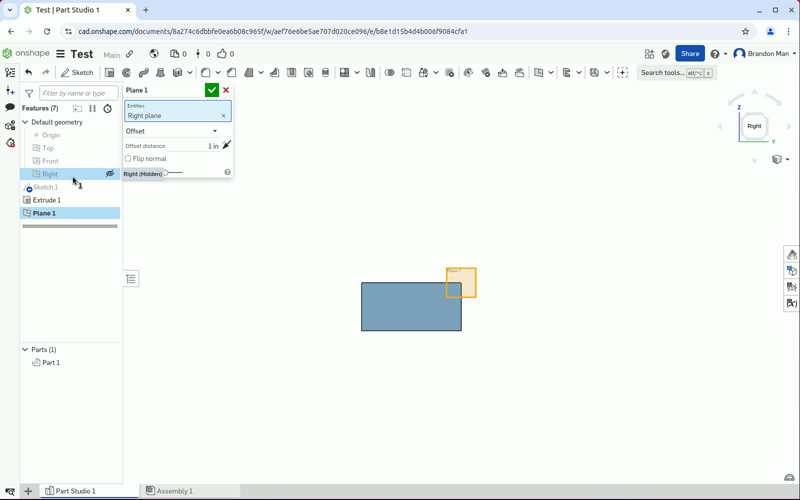
key(tab, 2)
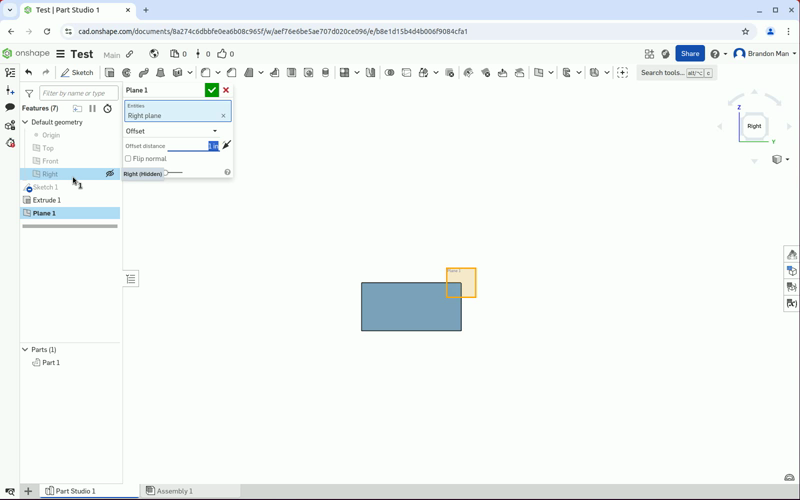
text(14.697)
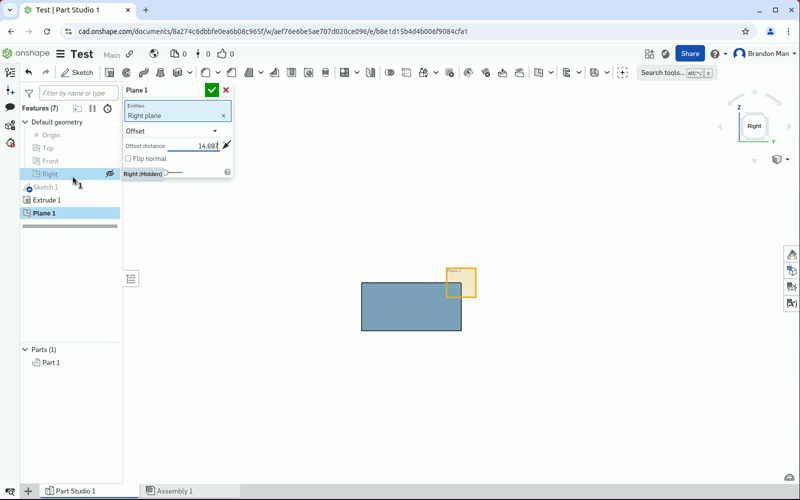
key(enter, 2)
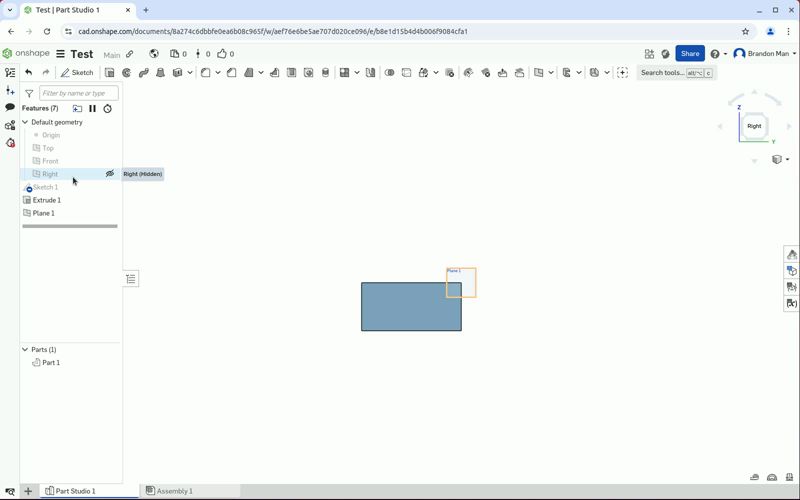
key(shift+s)
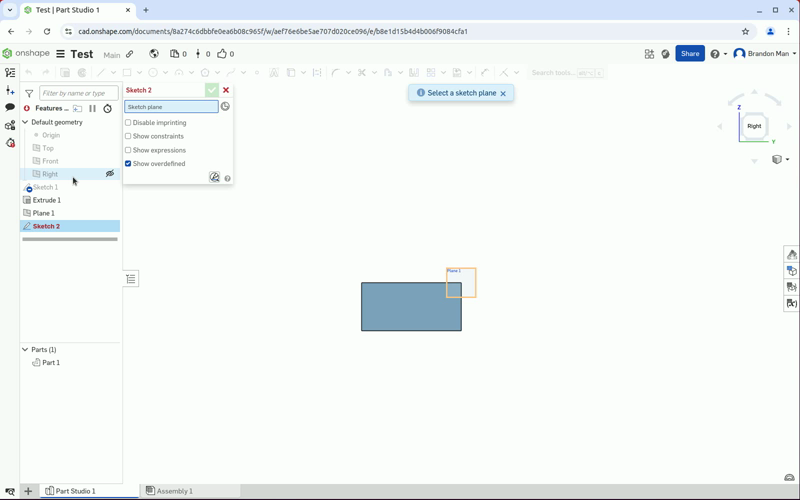
mouse_move(73, 215)
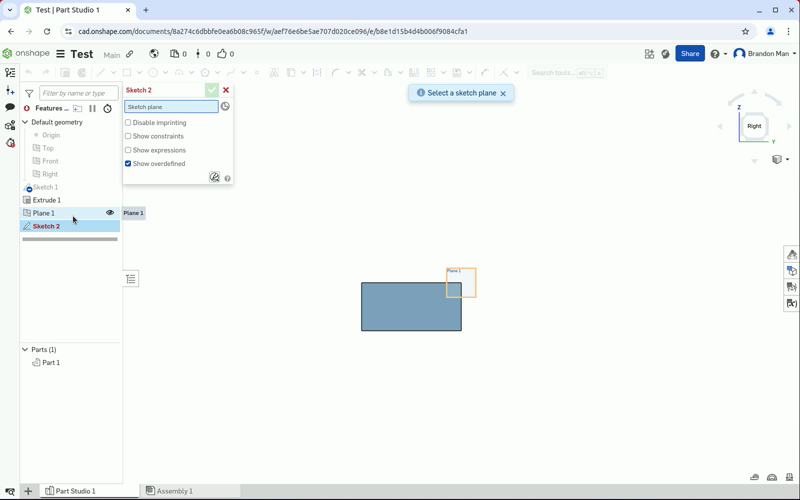
click(73, 215)
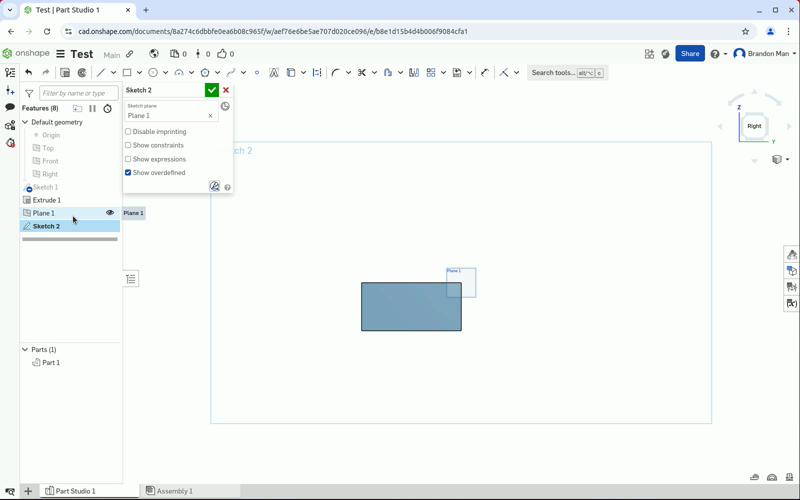
mouse_move(73, 352)
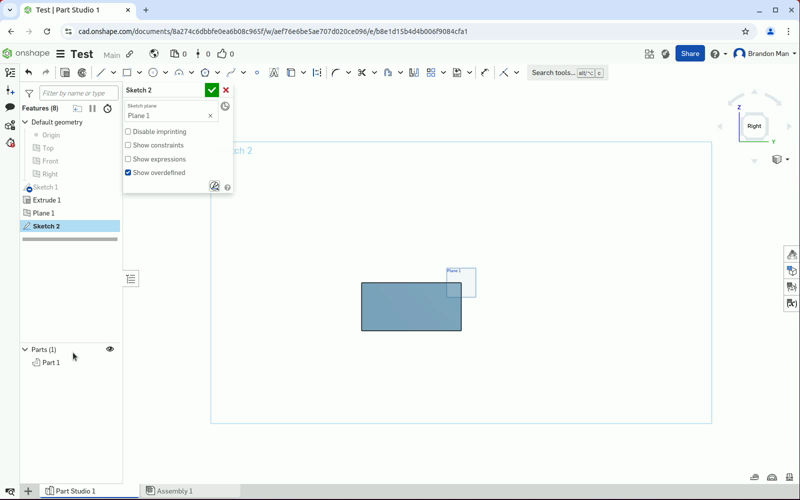
key(y)
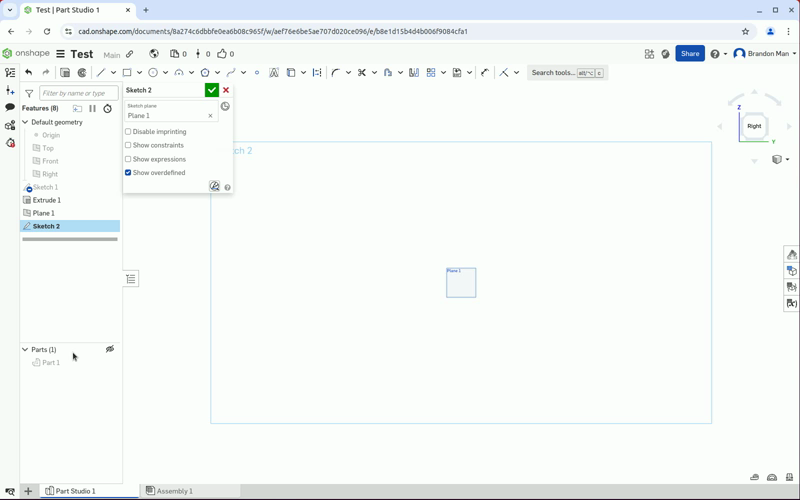
key(a)
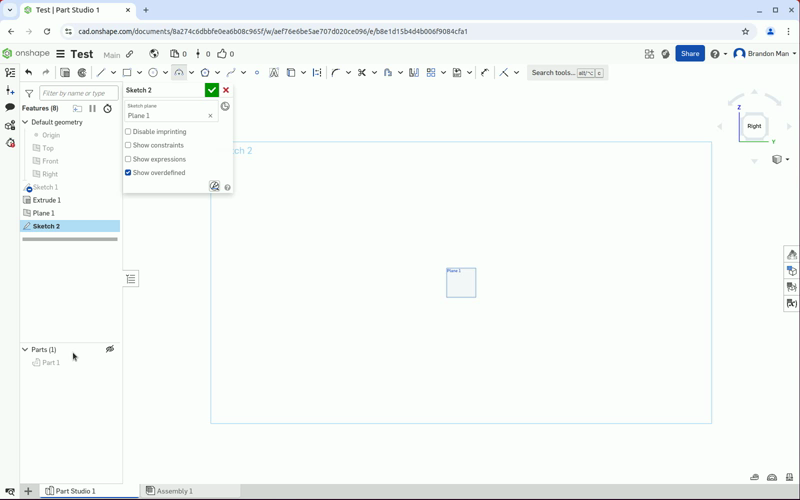
key_down(shift)
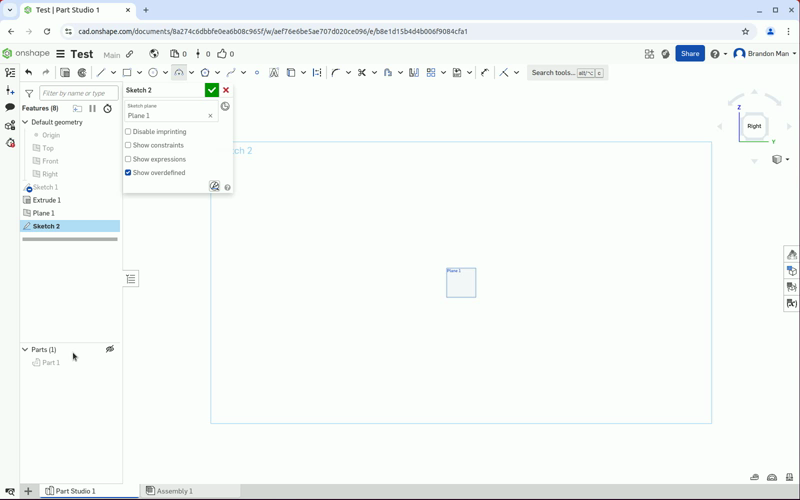
mouse_move(361, 299)
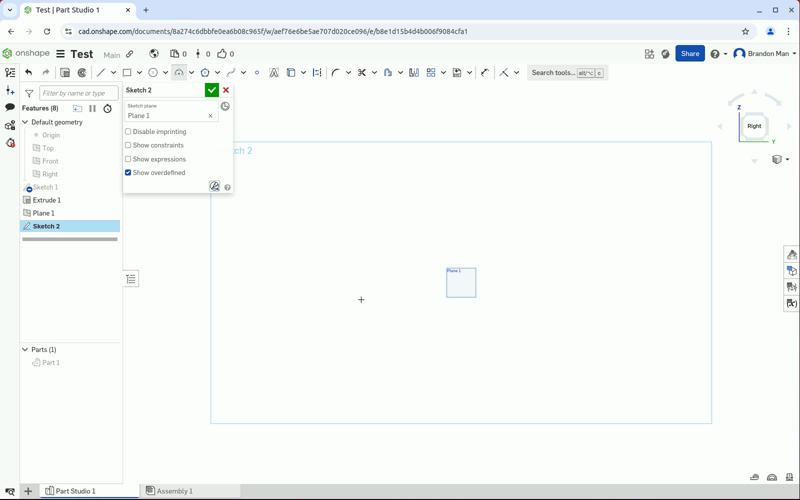
click(361, 299)
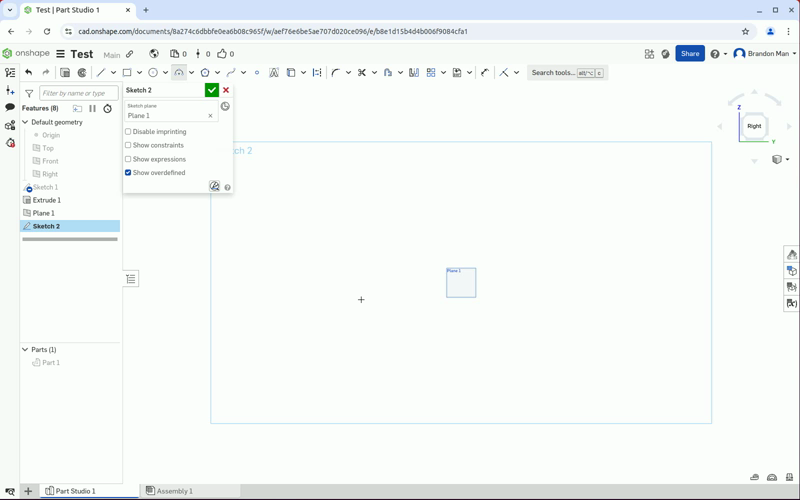
key_up(shift)
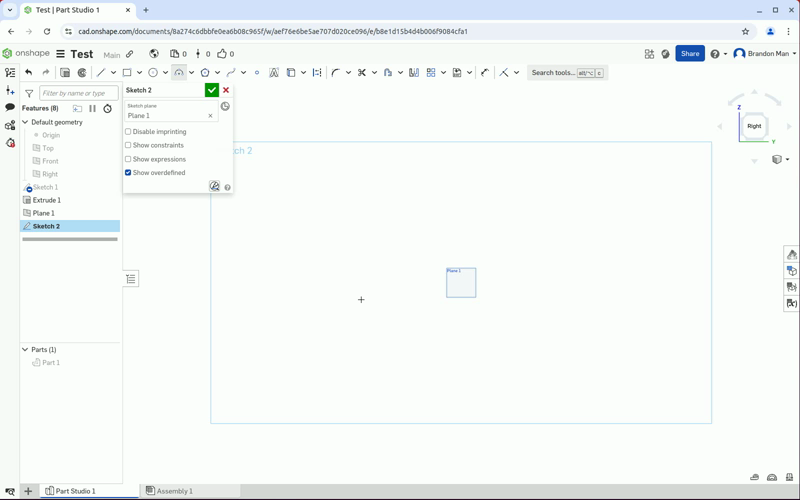
key_down(shift)
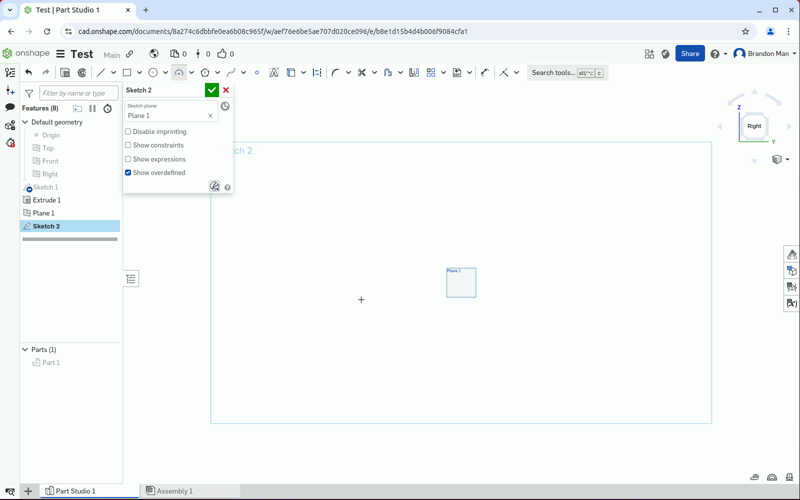
mouse_move(392, 330)
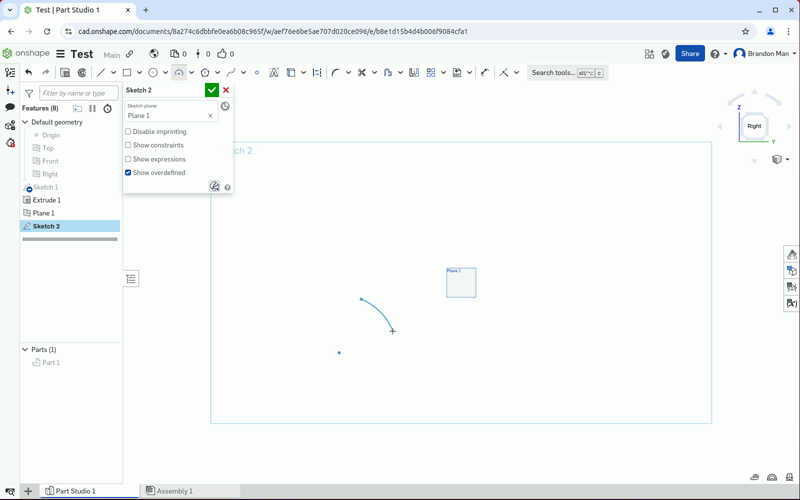
click(392, 330)
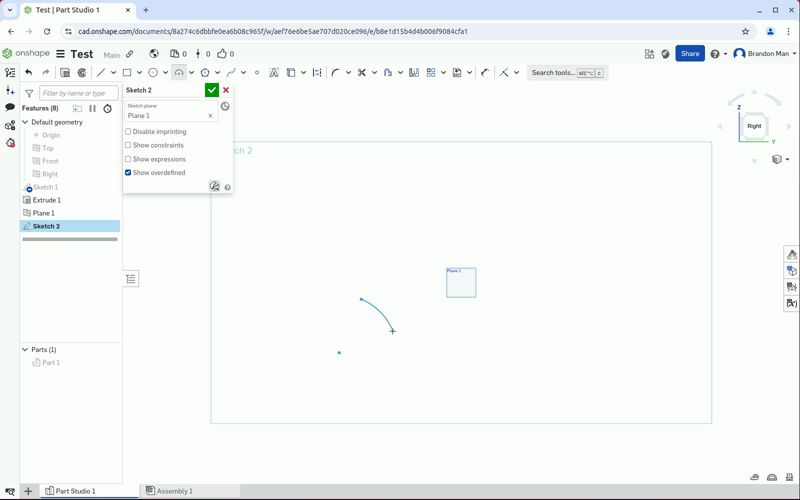
mouse_move(370, 321)
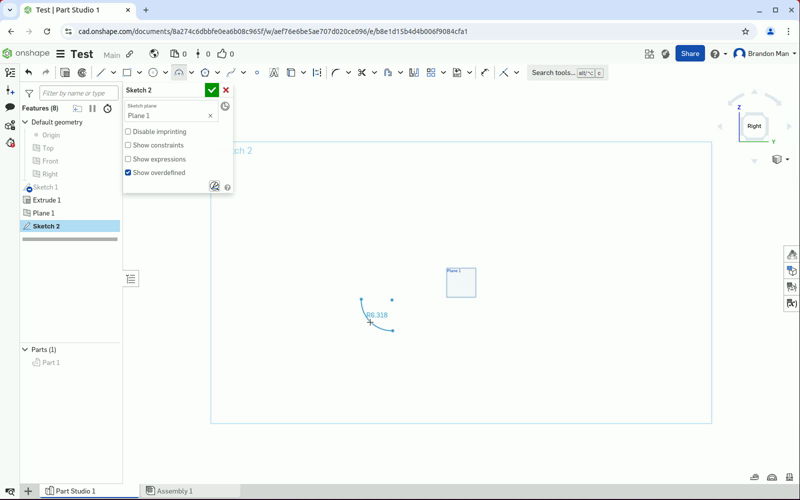
click(370, 321)
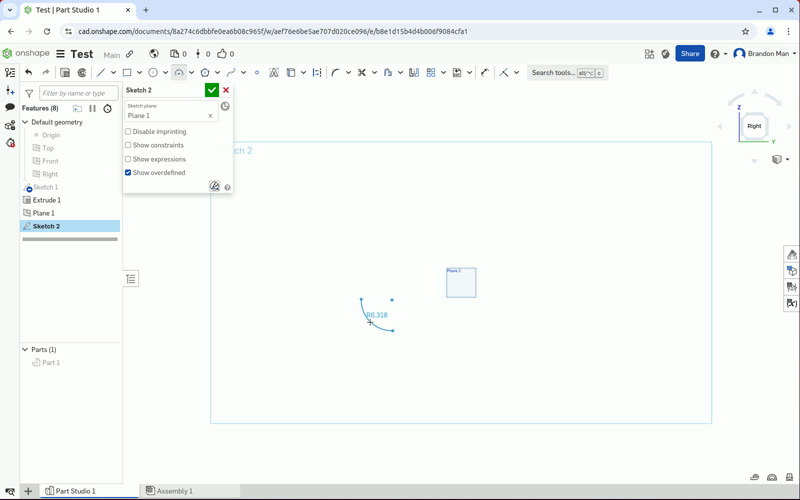
key_up(shift)
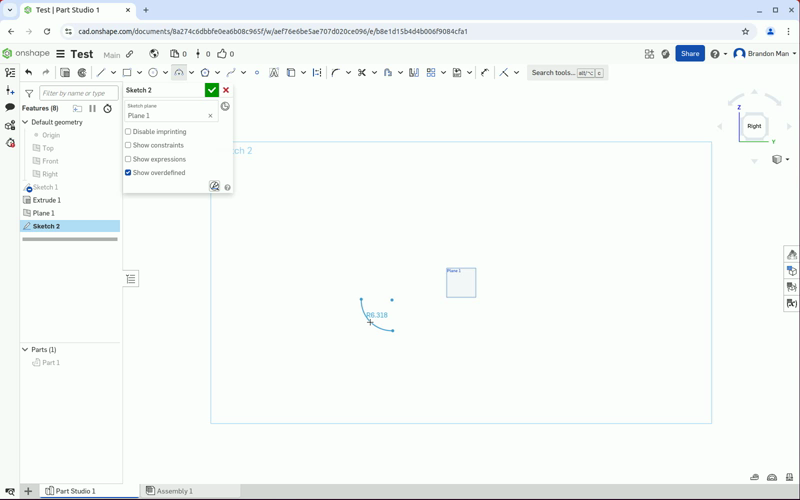
key(esc)
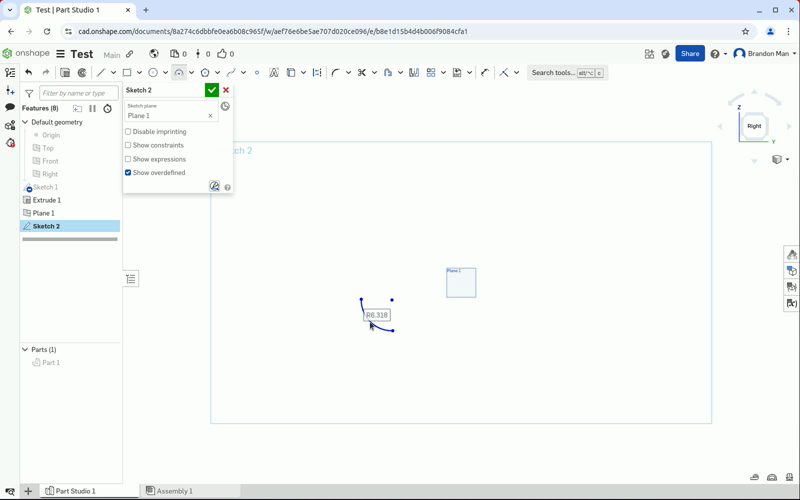
key(l)
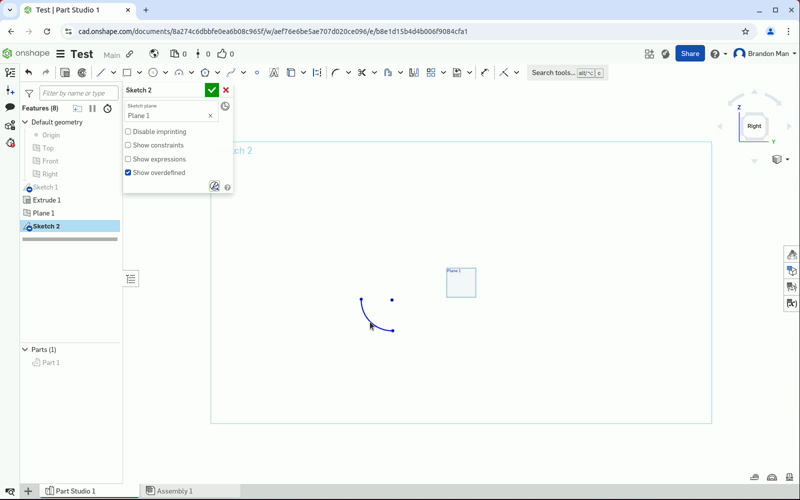
mouse_move(392, 330)
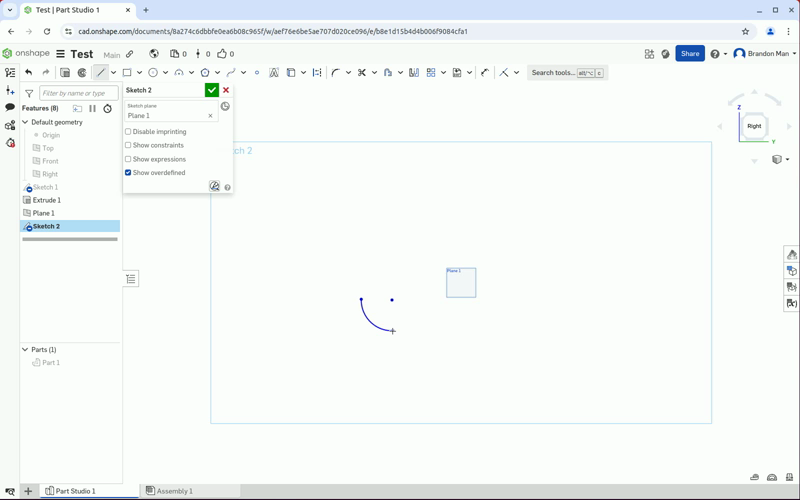
click(392, 330)
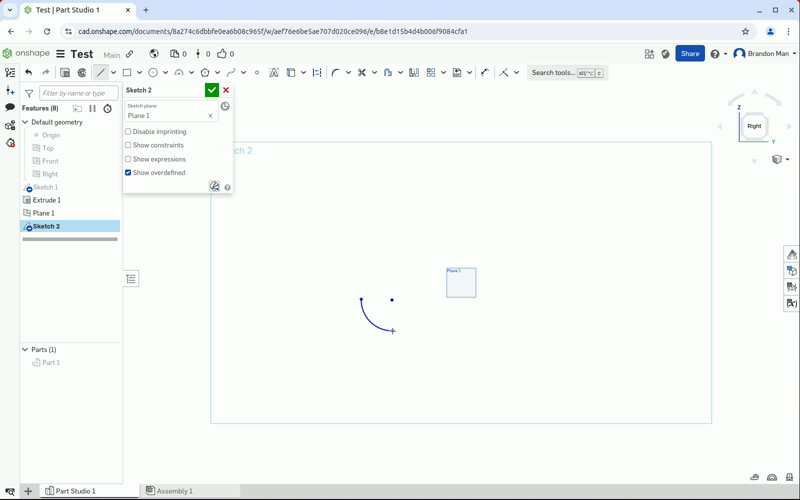
key_down(shift)
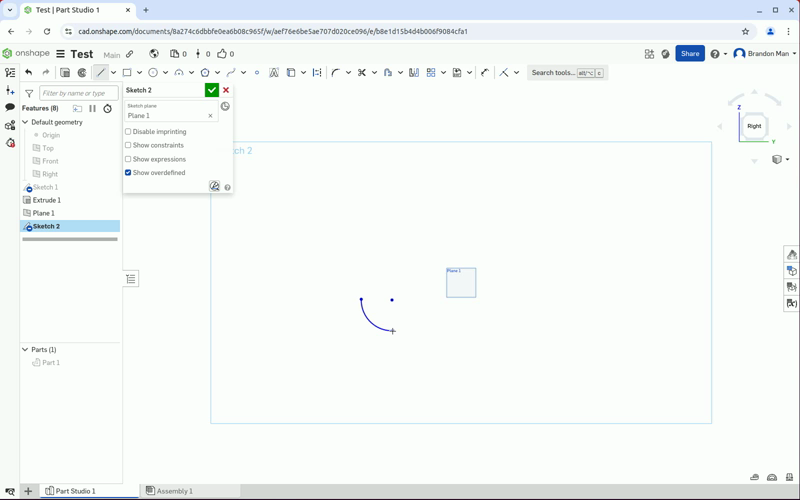
mouse_move(455, 330)
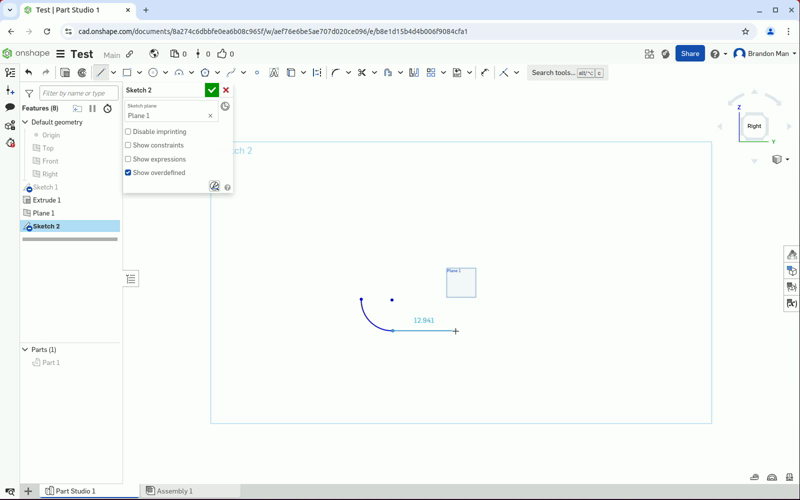
click(455, 330)
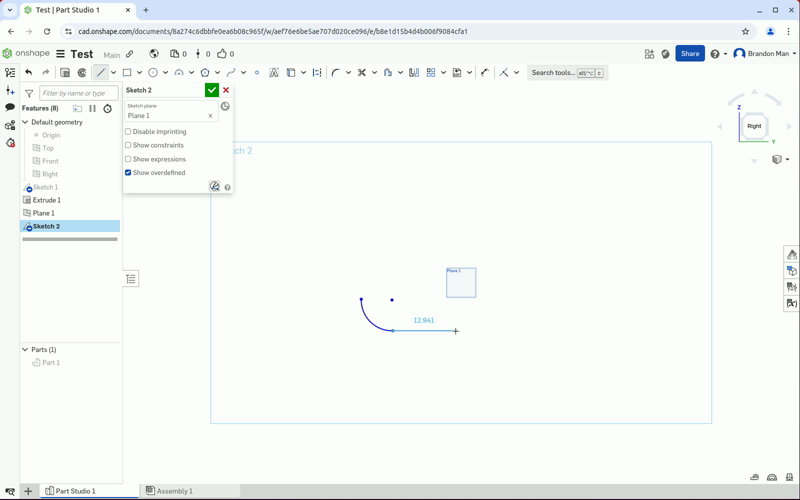
key_up(shift)
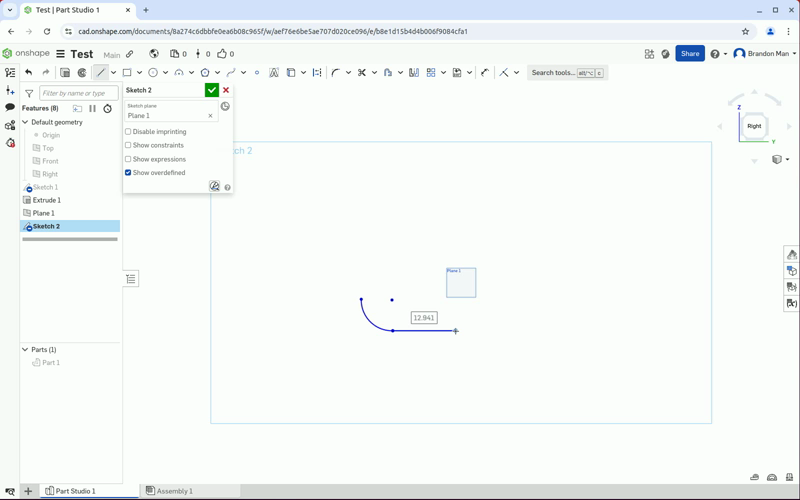
key(esc)
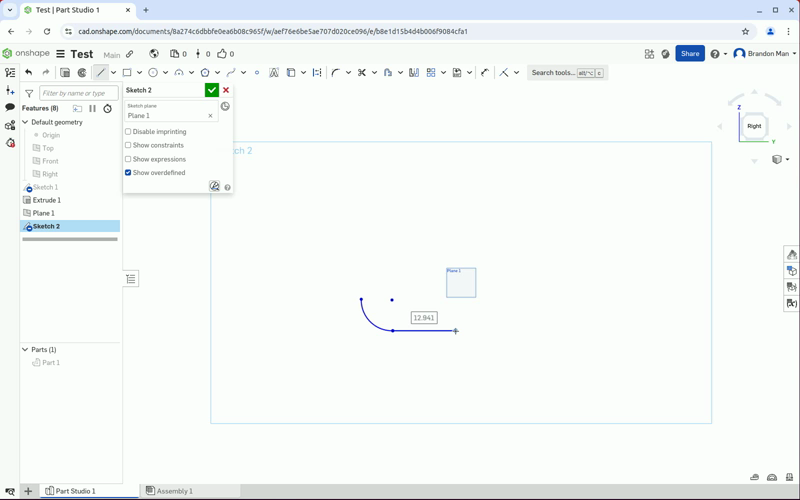
key(a)
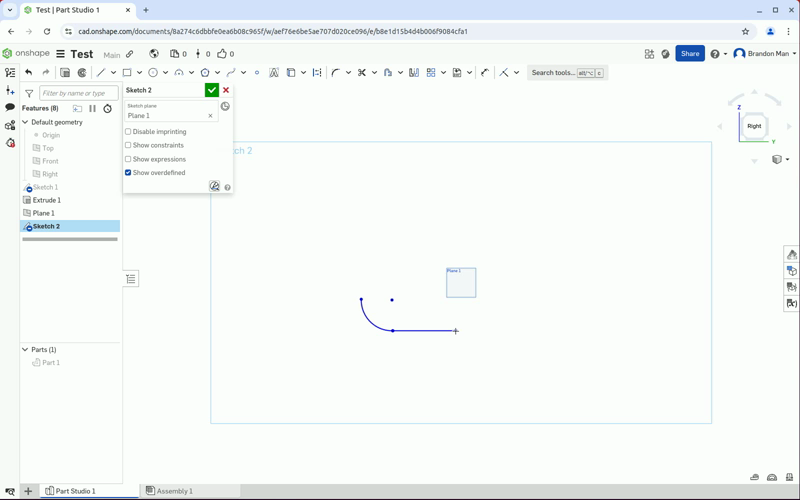
mouse_move(455, 330)
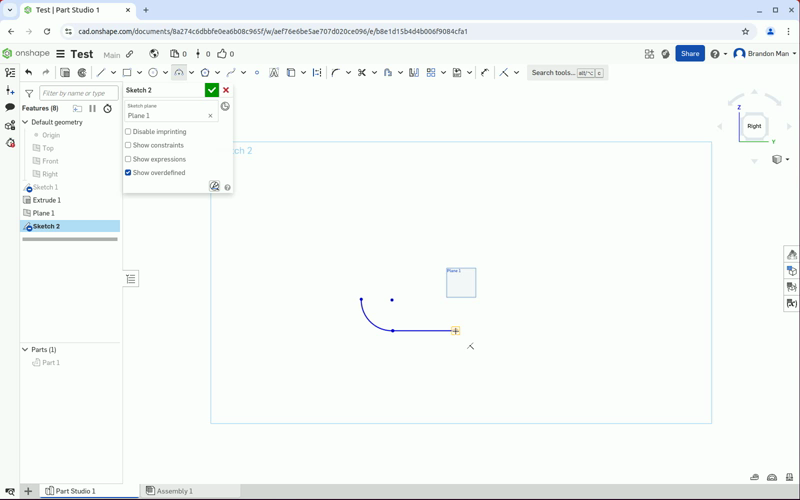
click(455, 330)
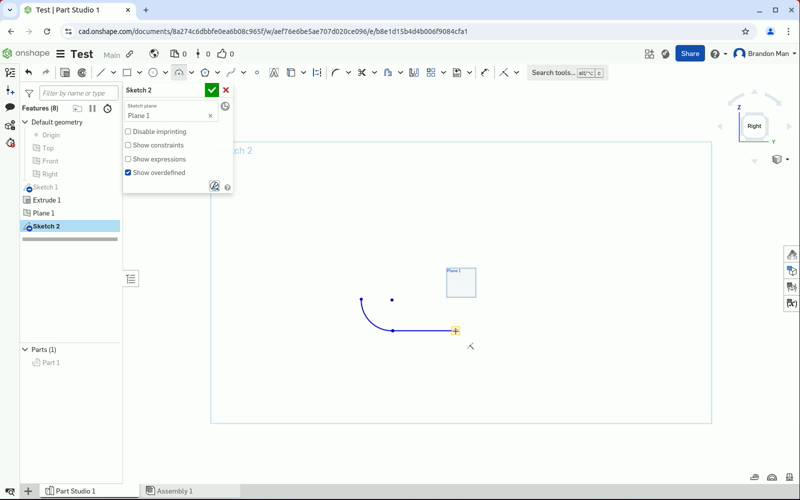
key_down(shift)
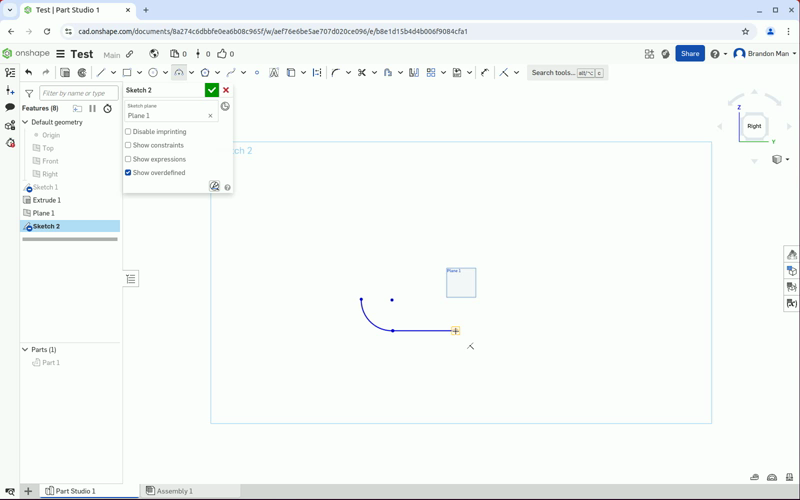
mouse_move(460, 325)
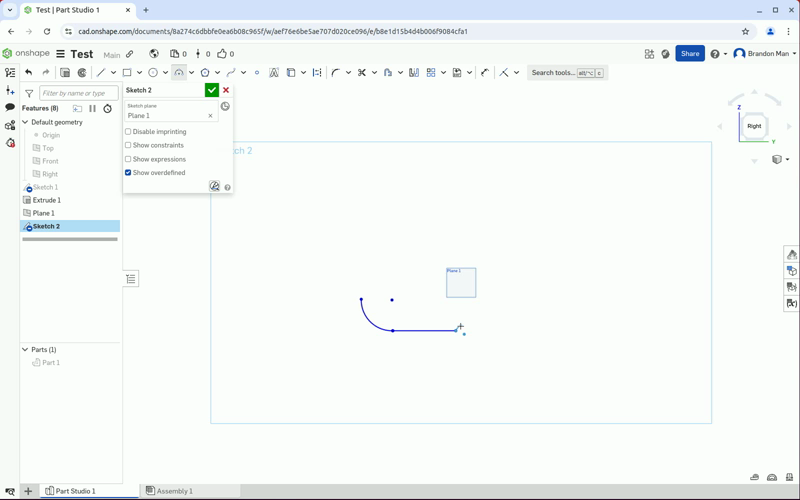
scroll(6)
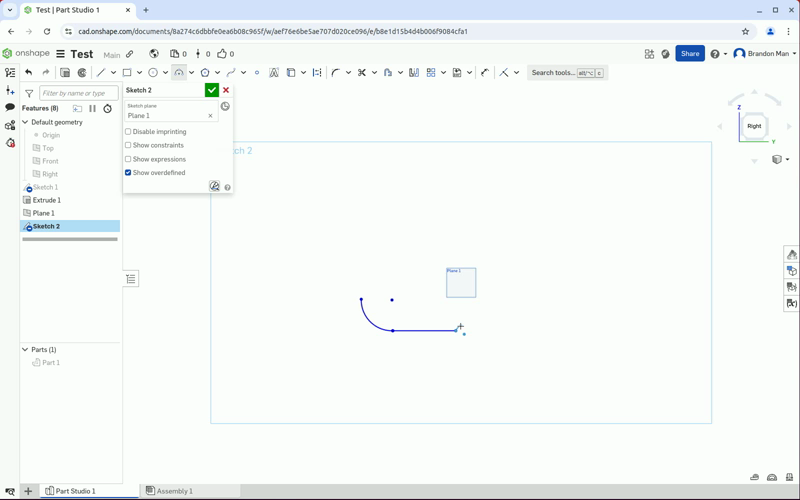
scroll(6)
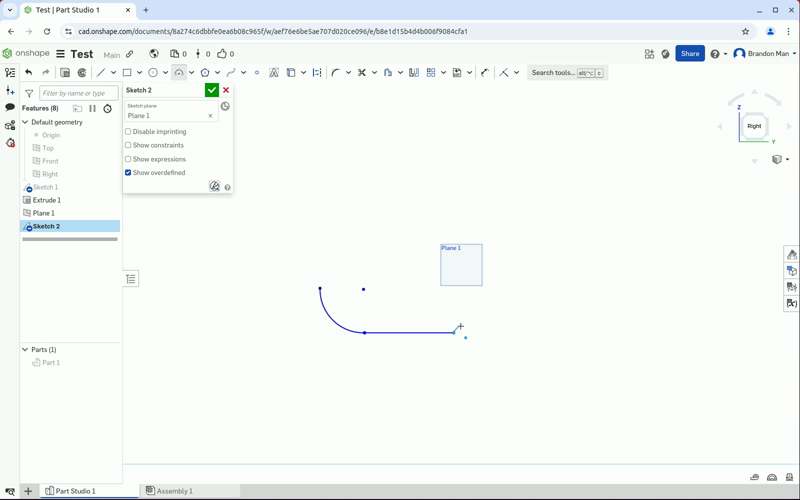
scroll(6)
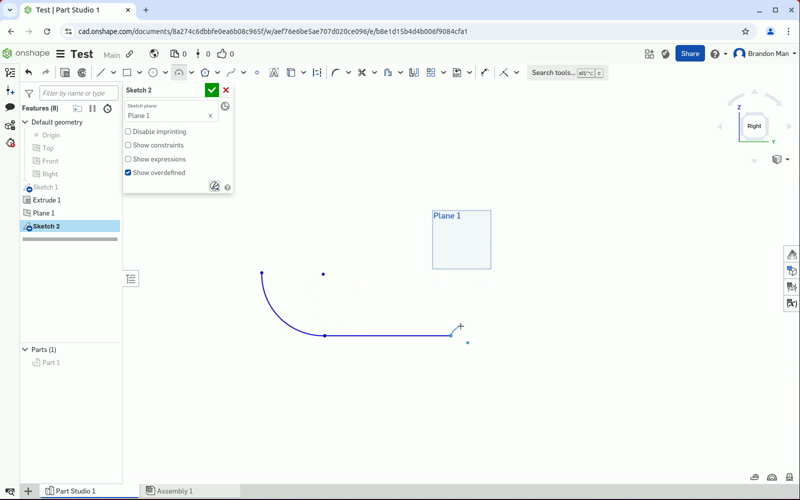
scroll(6)
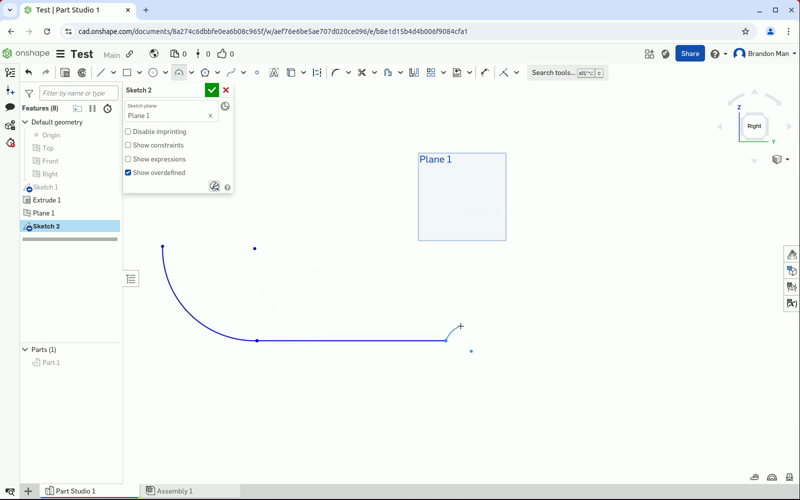
scroll(6)
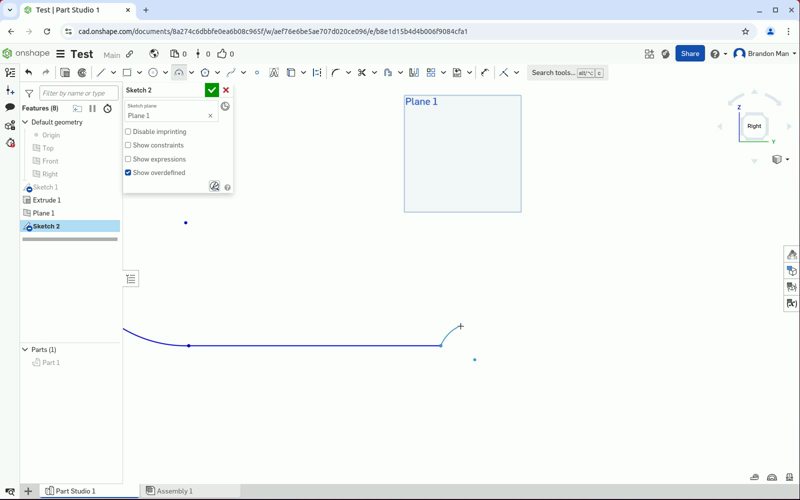
scroll(6)
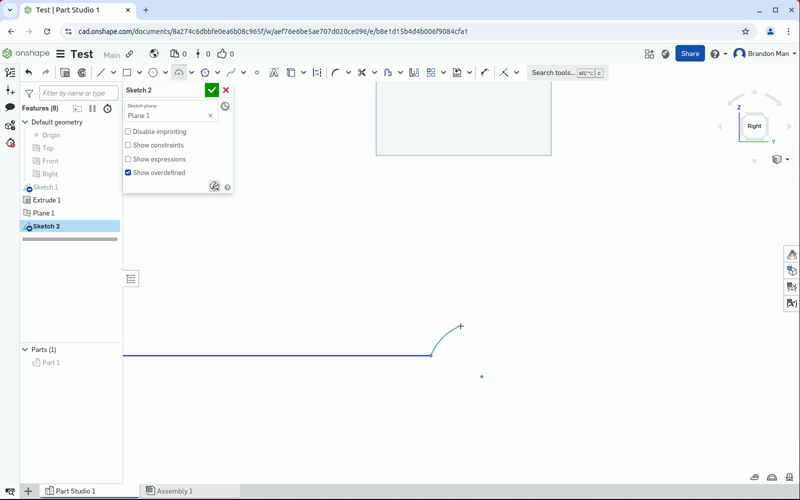
scroll(6)
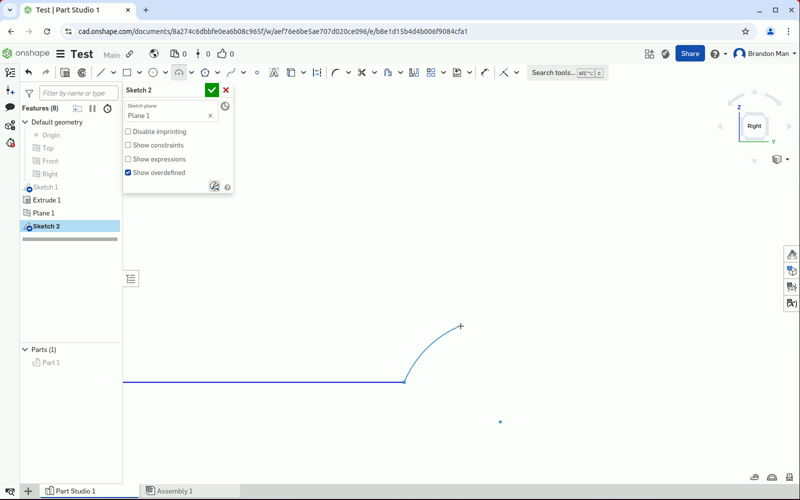
click(460, 325)
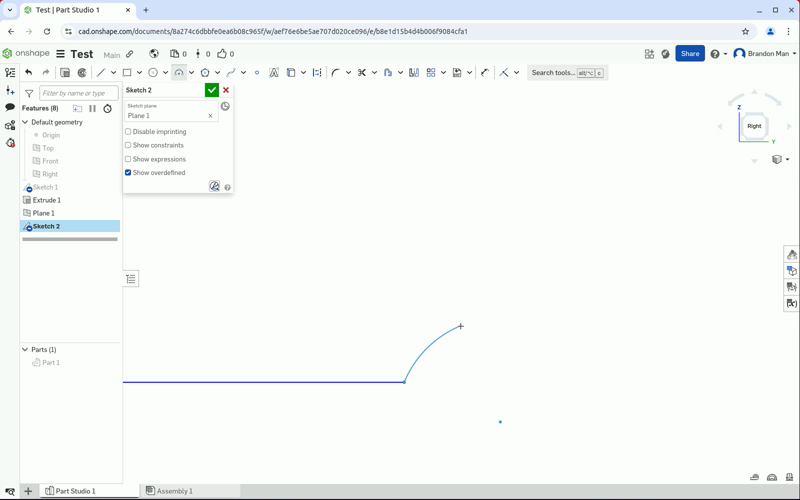
scroll(-6)
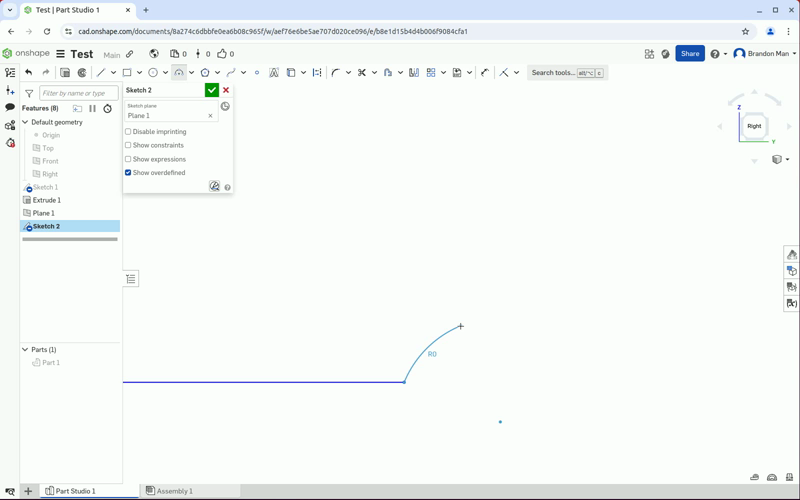
scroll(-6)
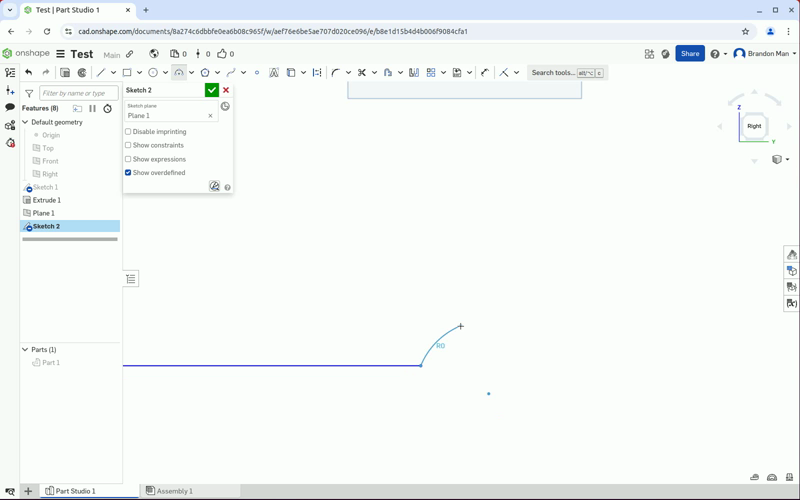
scroll(-6)
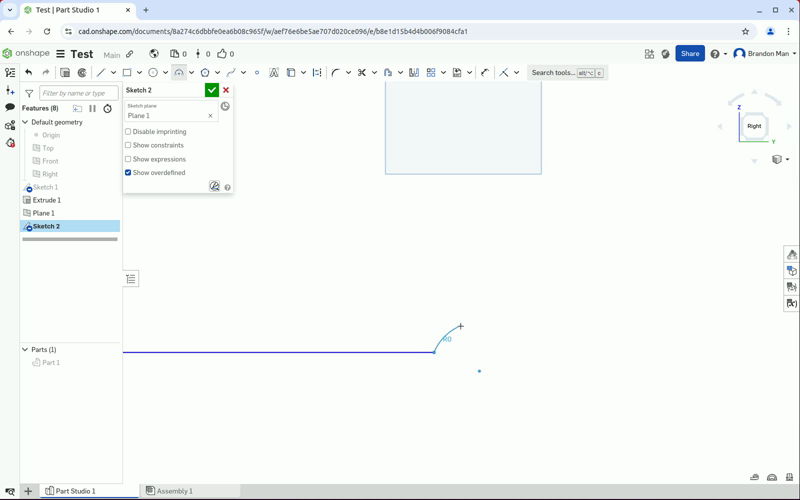
scroll(-6)
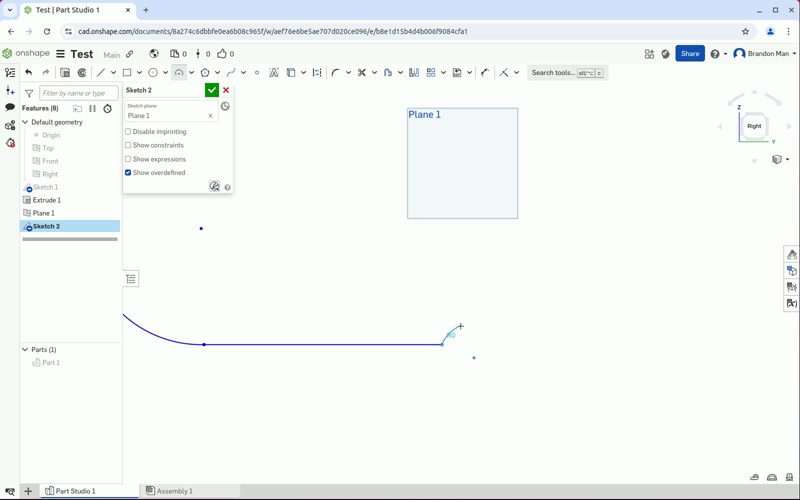
scroll(-6)
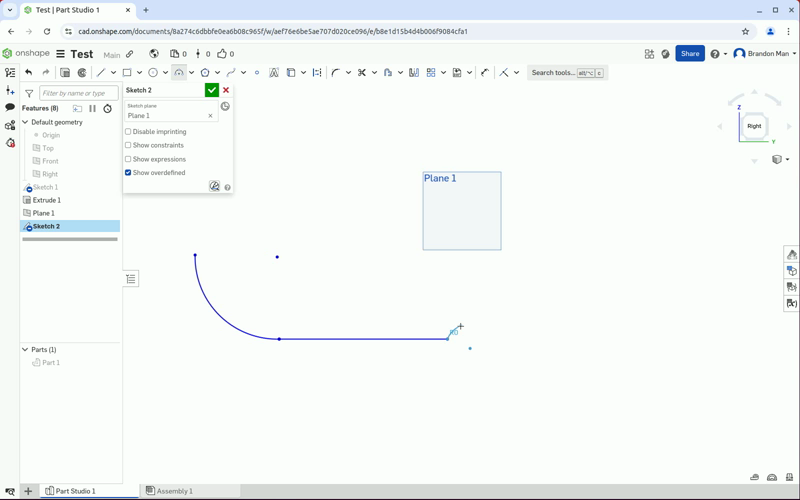
scroll(-6)
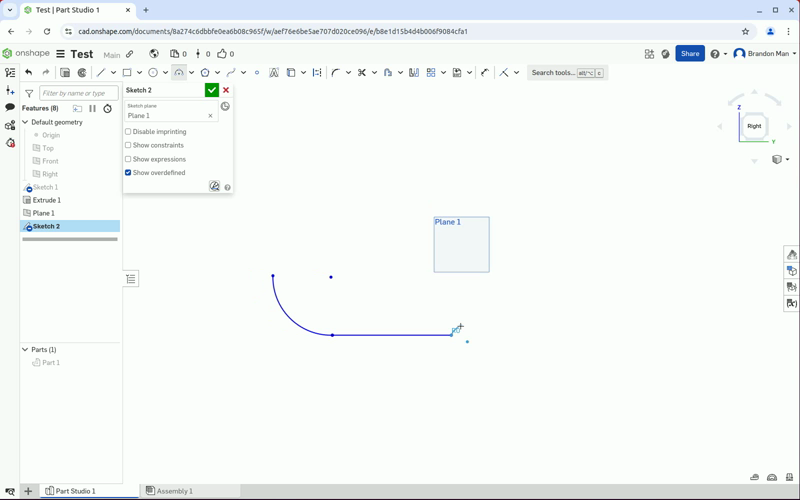
scroll(-6)
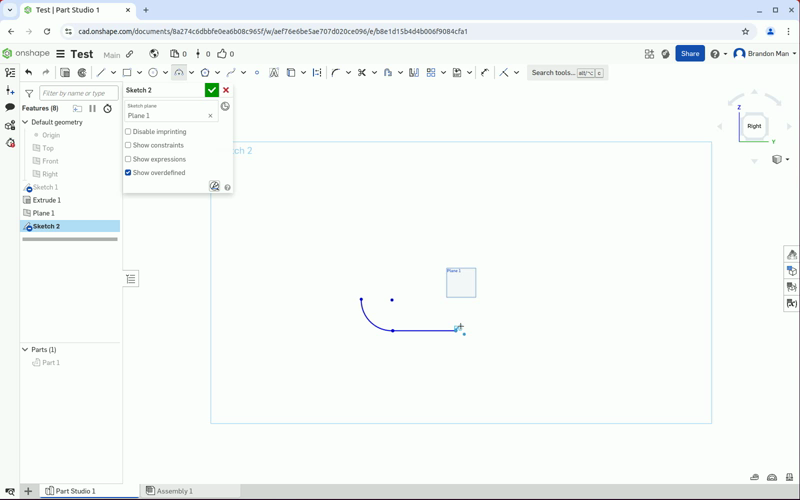
mouse_move(459, 329)
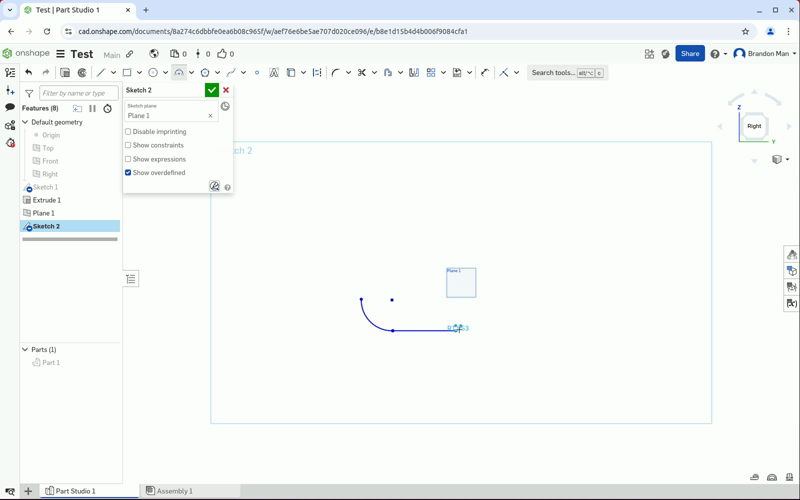
scroll(6)
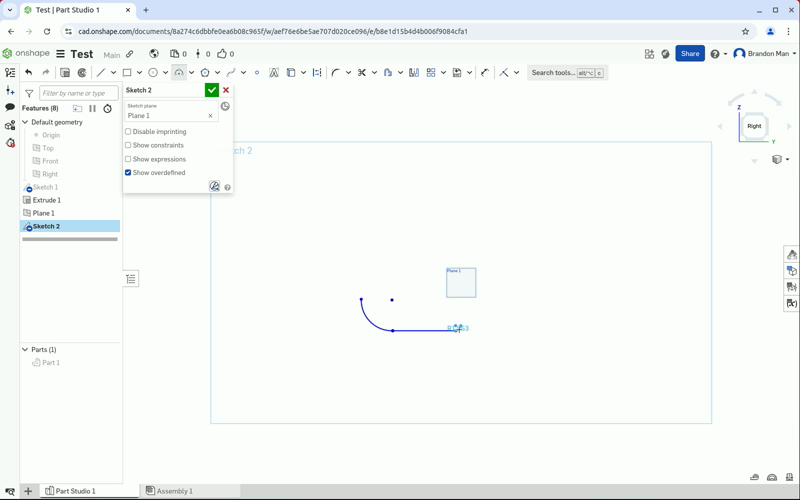
scroll(6)
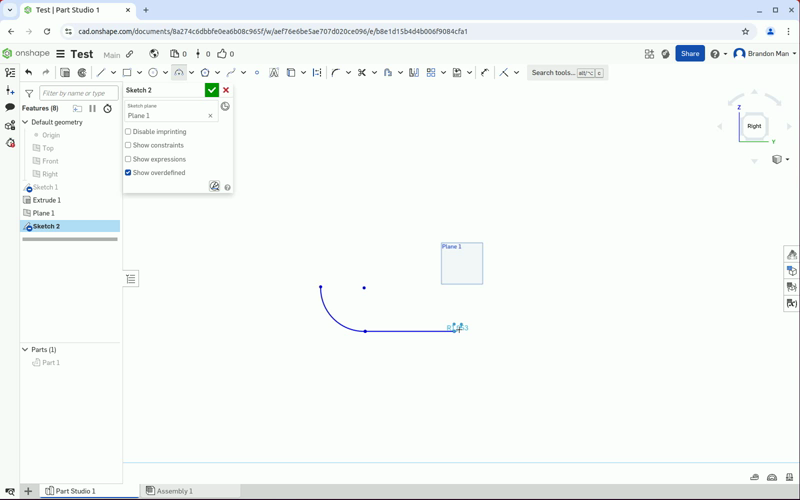
scroll(6)
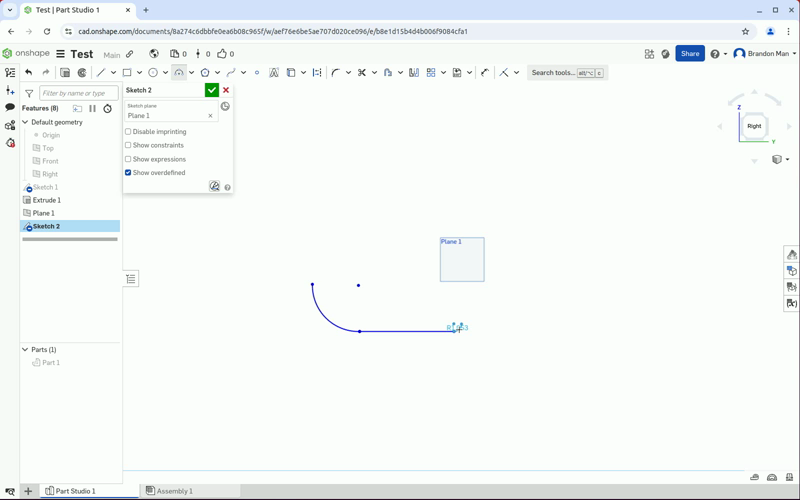
scroll(6)
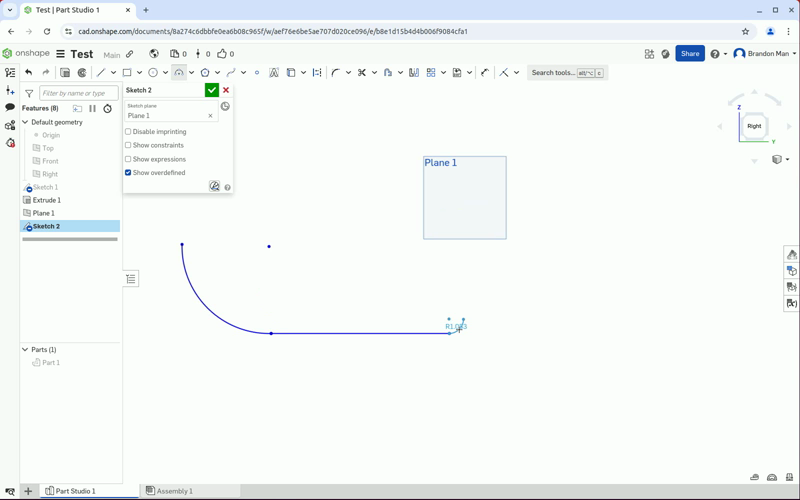
scroll(6)
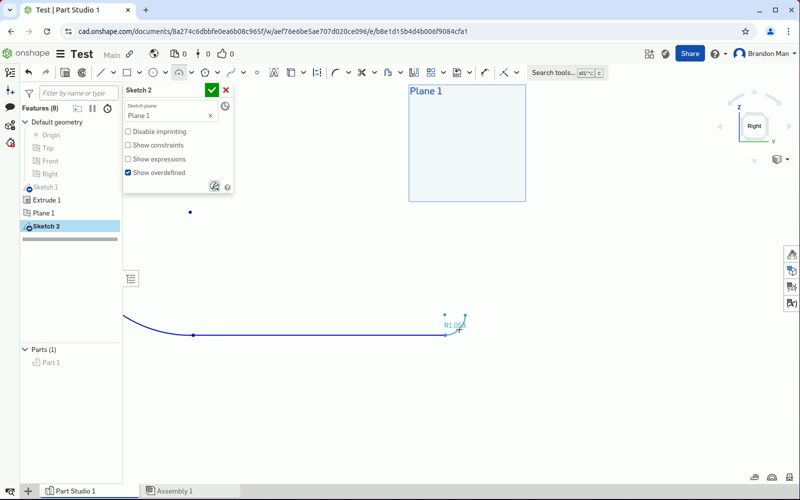
scroll(6)
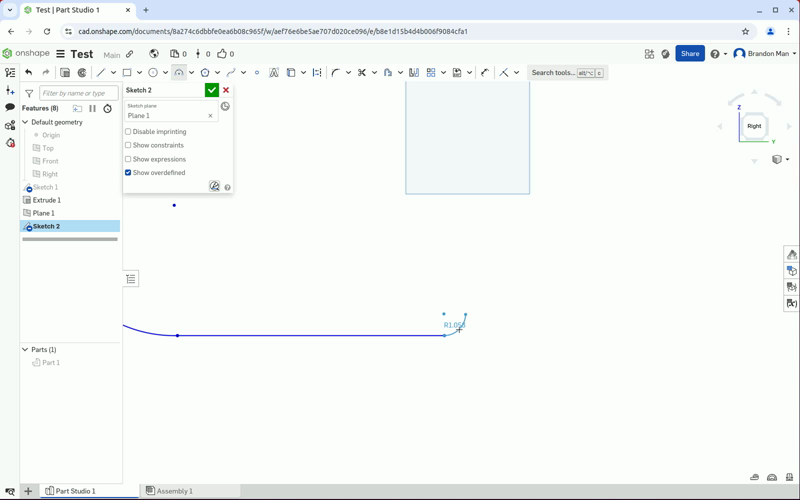
scroll(6)
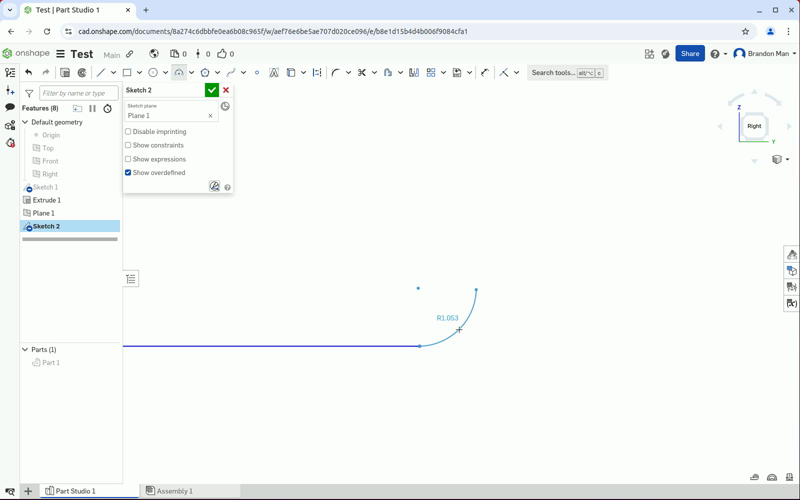
click(459, 329)
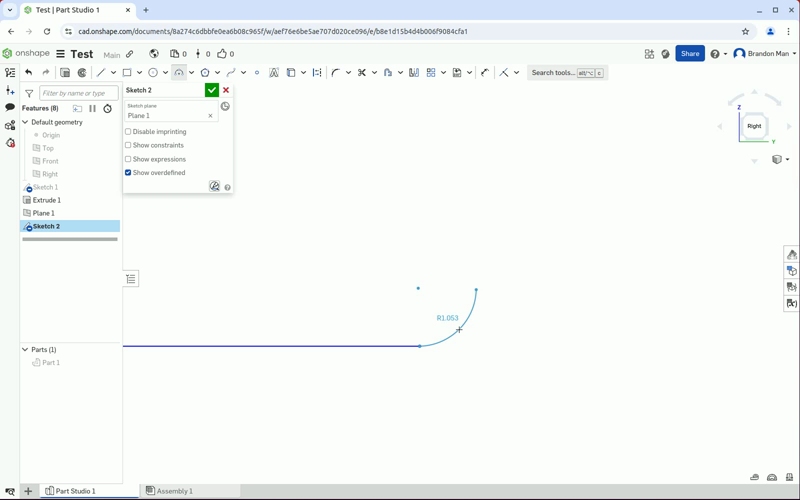
scroll(-6)
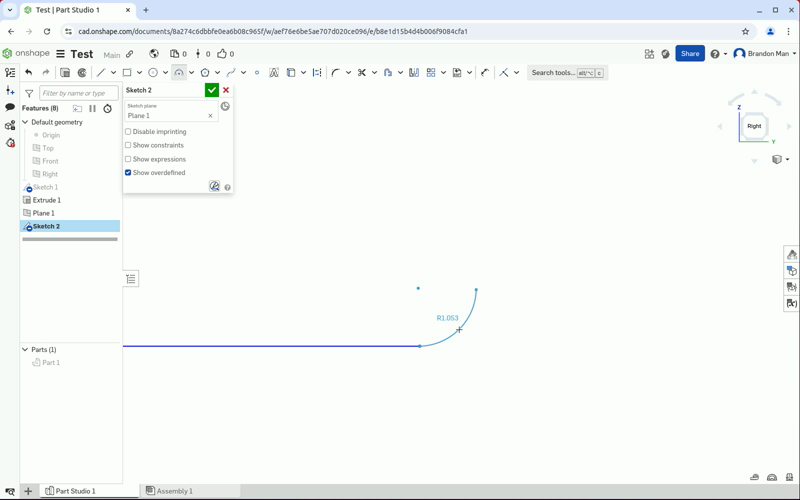
scroll(-6)
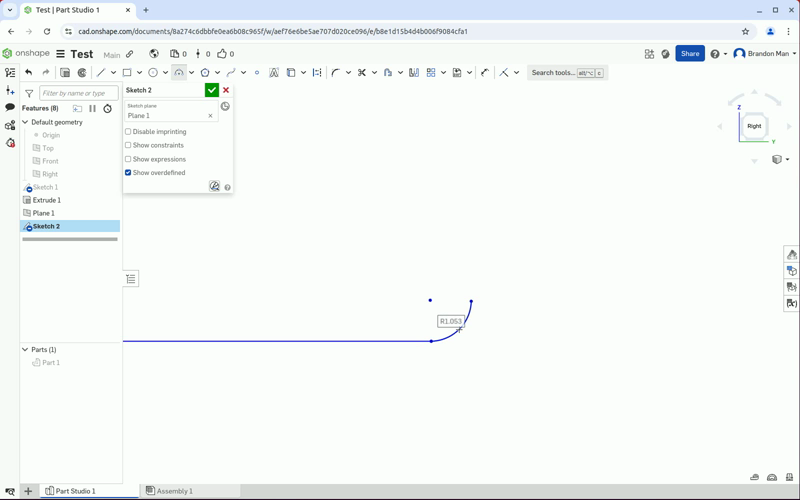
scroll(-6)
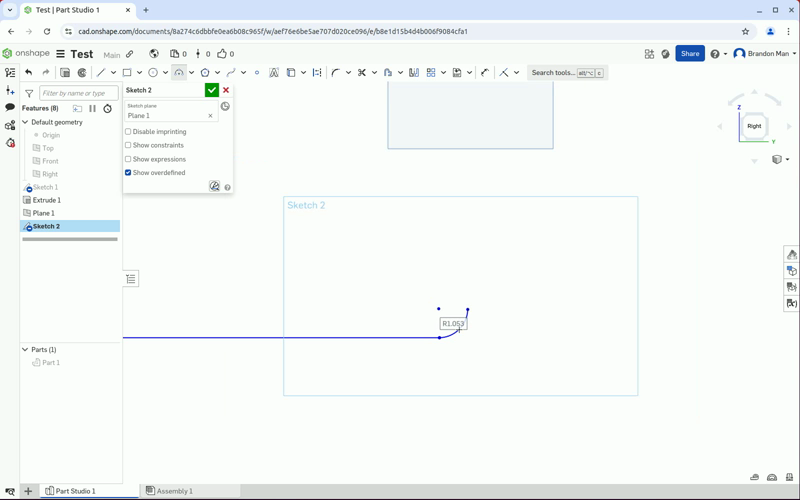
scroll(-6)
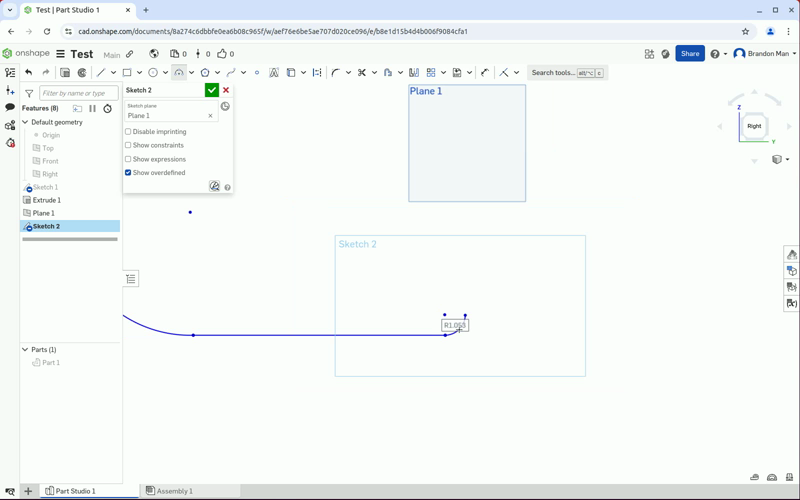
scroll(-6)
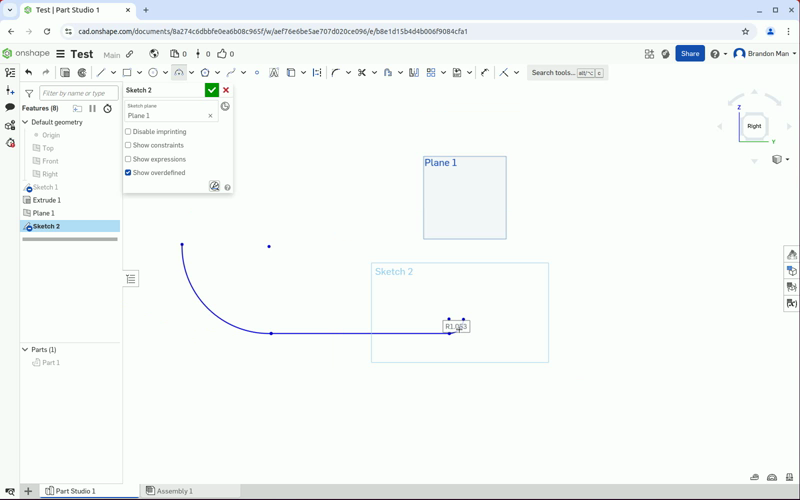
scroll(-6)
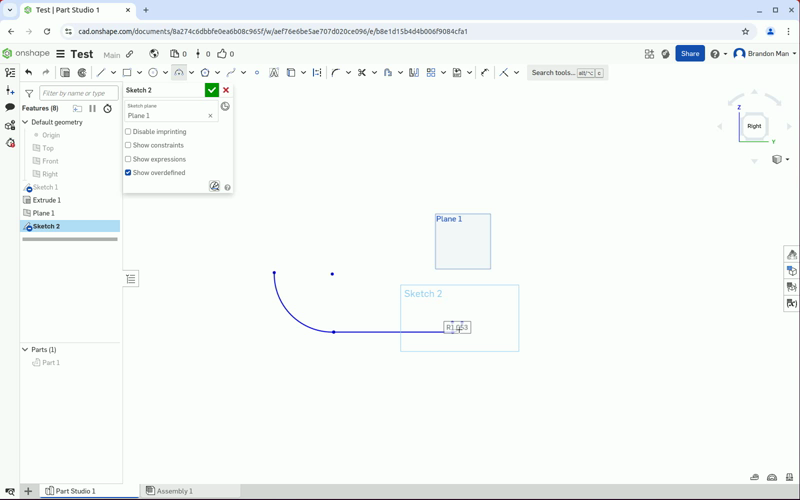
scroll(-6)
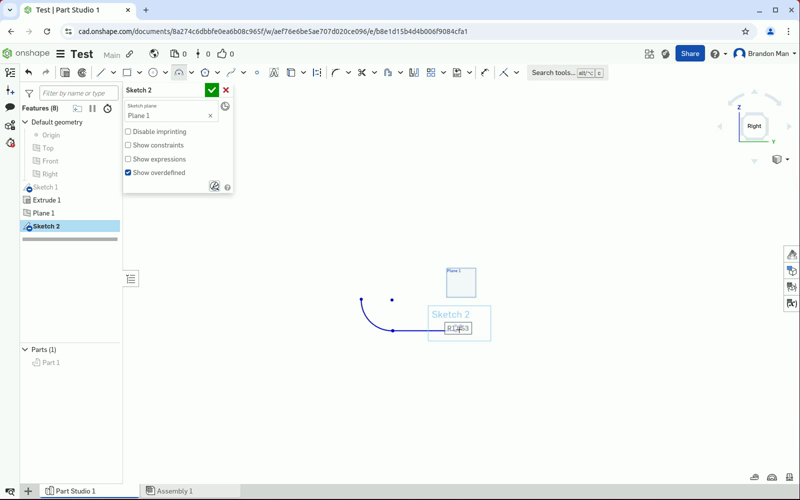
key_up(shift)
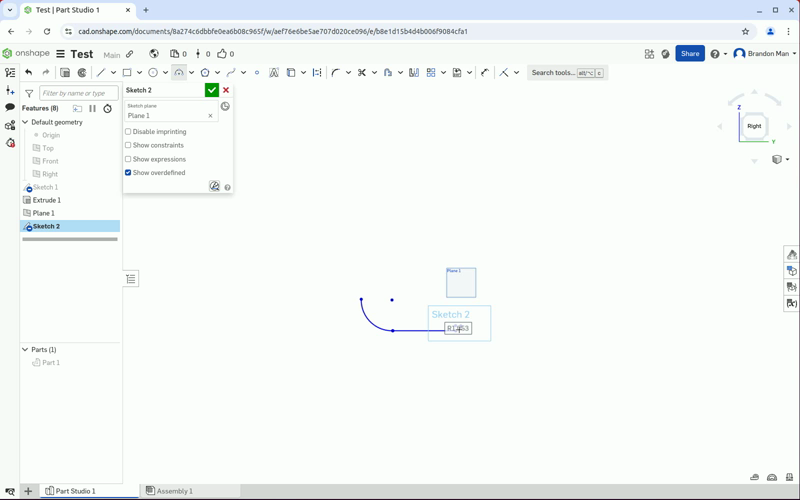
key(esc)
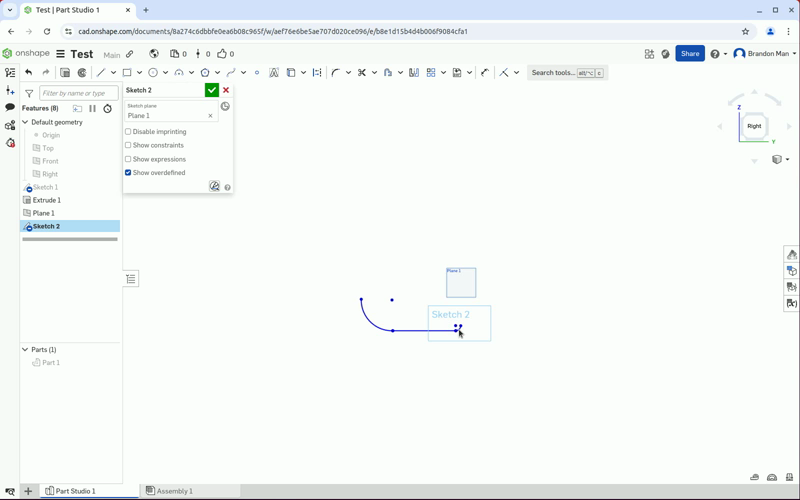
key(l)
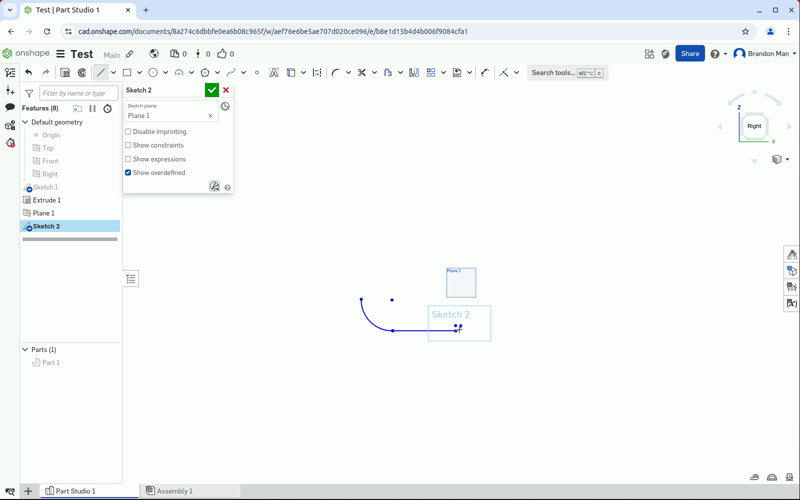
mouse_move(460, 325)
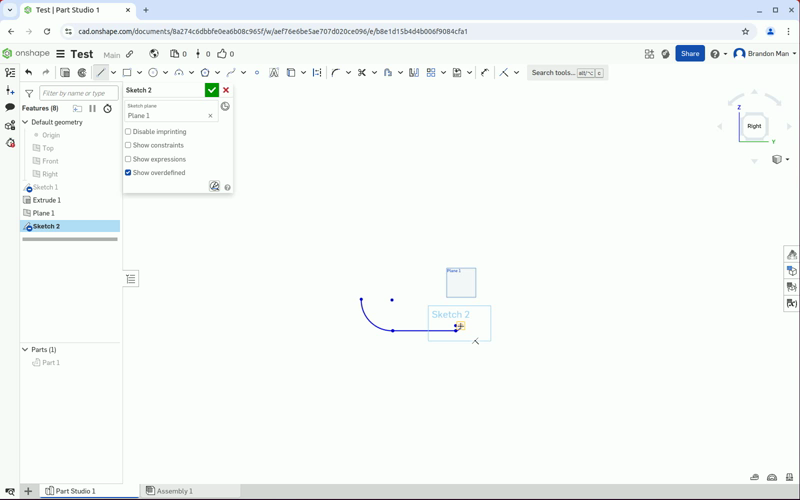
scroll(6)
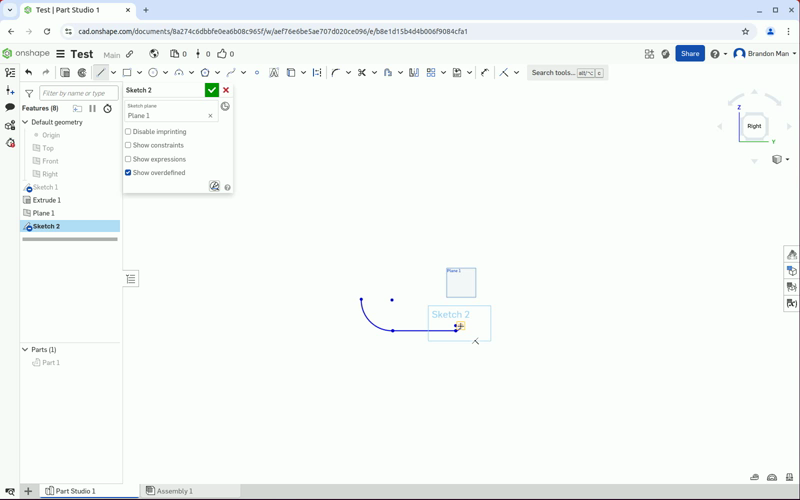
scroll(6)
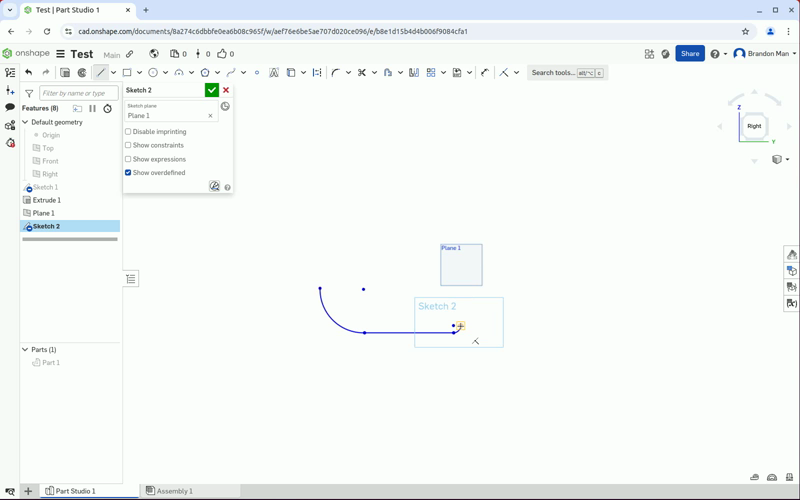
scroll(6)
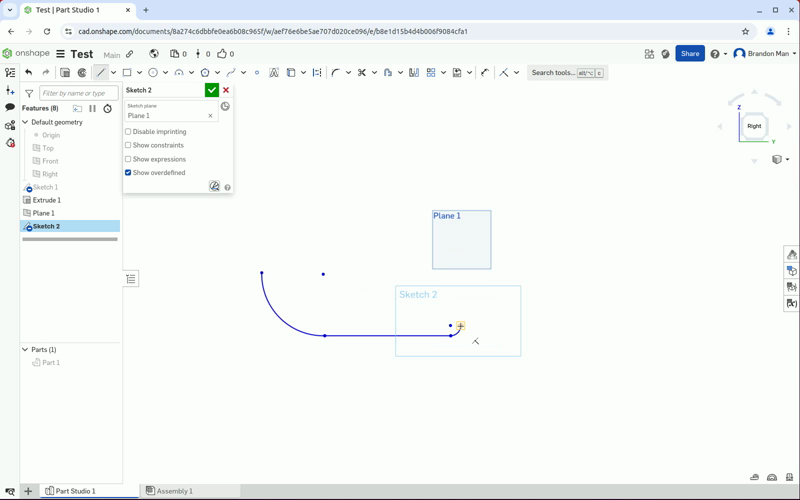
scroll(6)
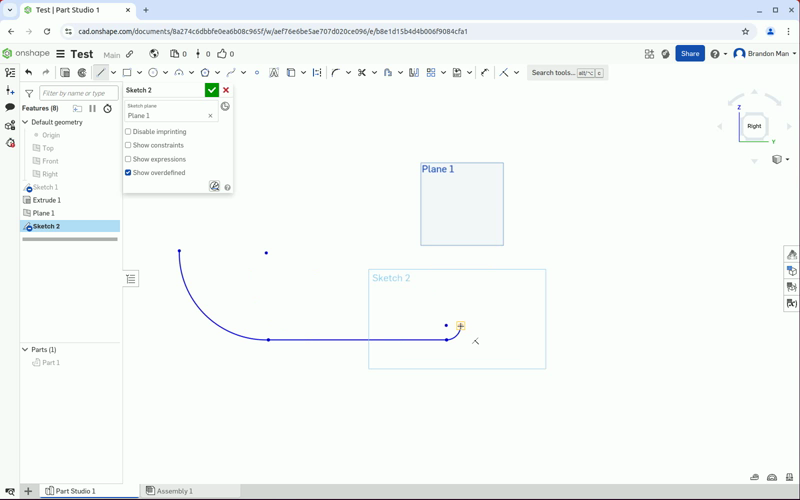
scroll(6)
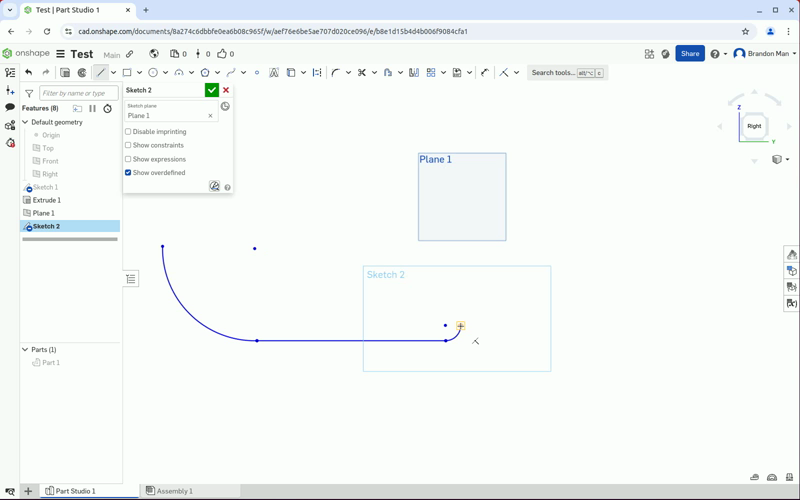
scroll(6)
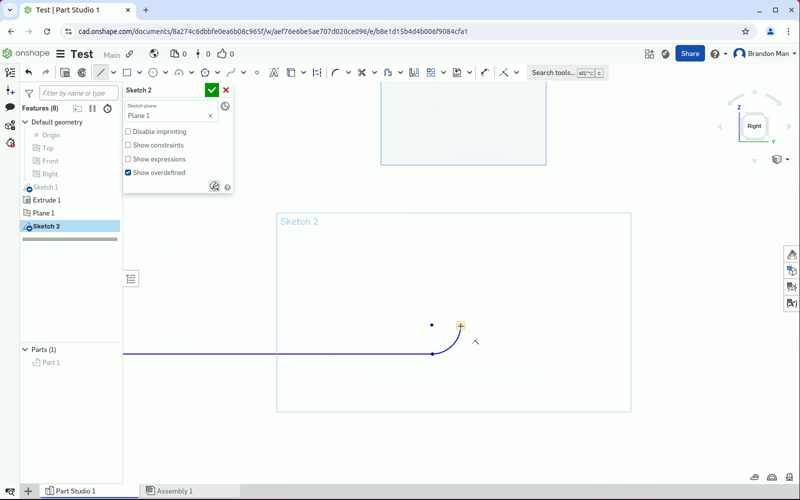
scroll(6)
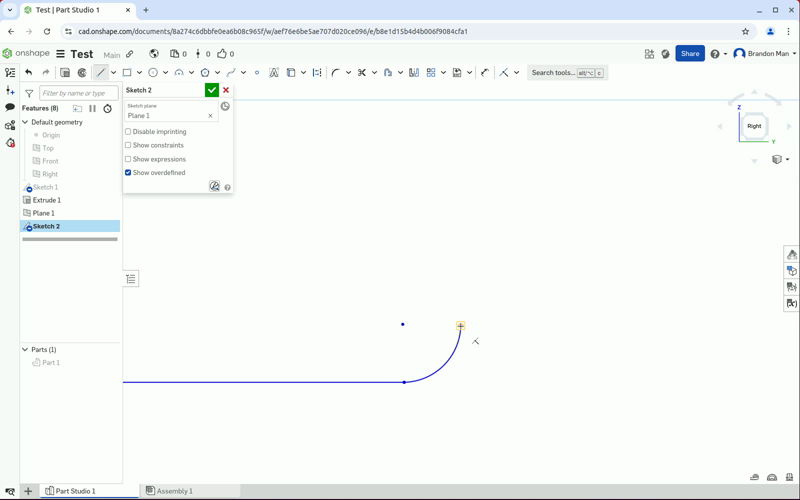
click(460, 325)
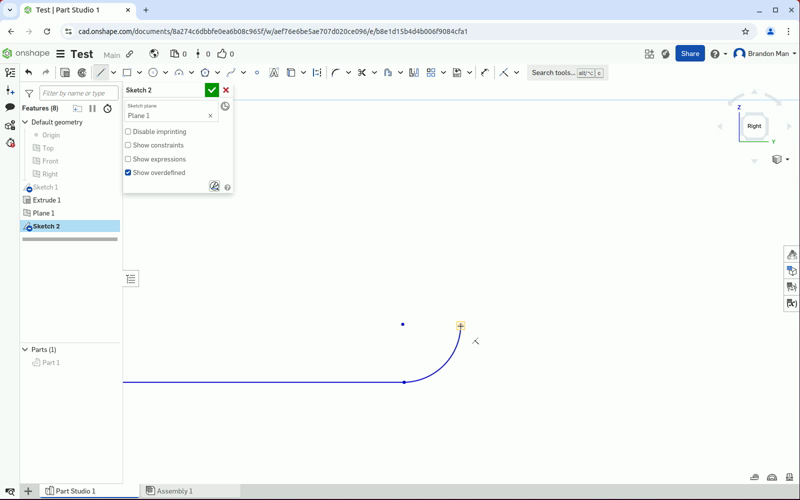
scroll(-6)
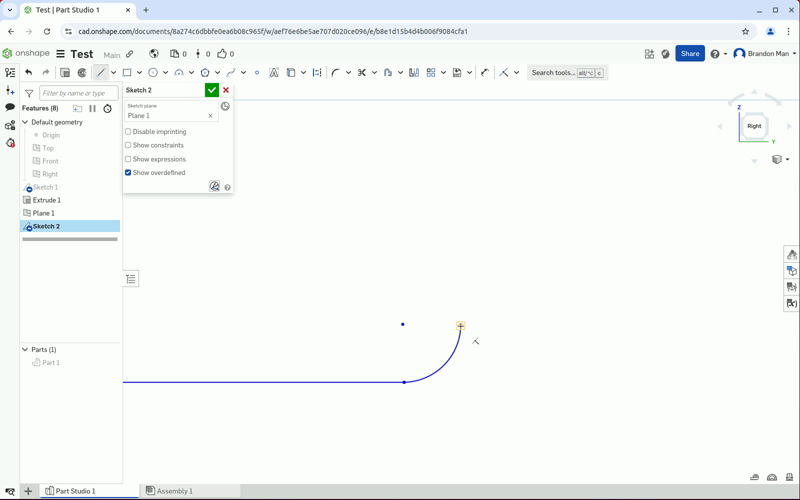
scroll(-6)
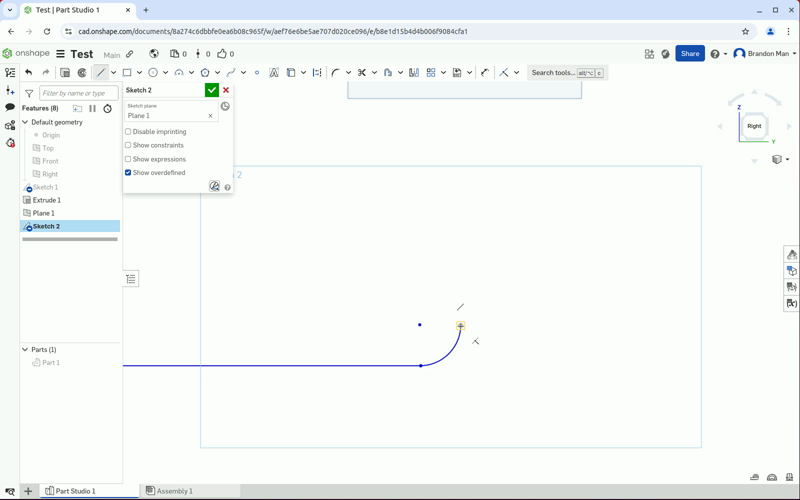
scroll(-6)
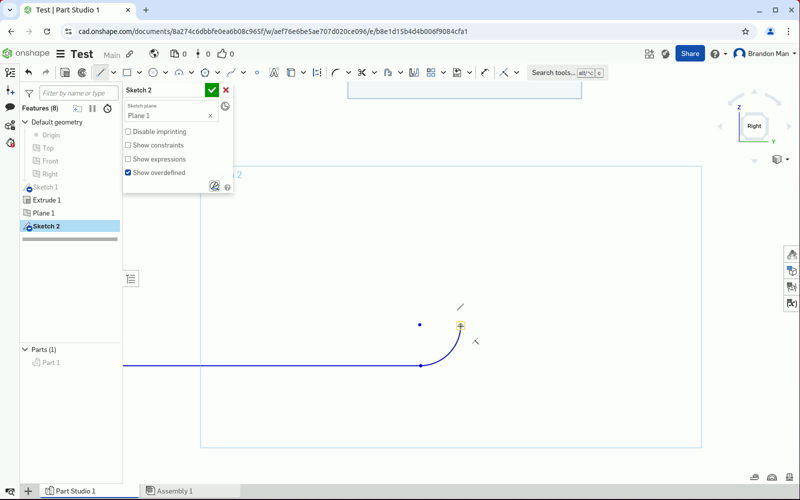
scroll(-6)
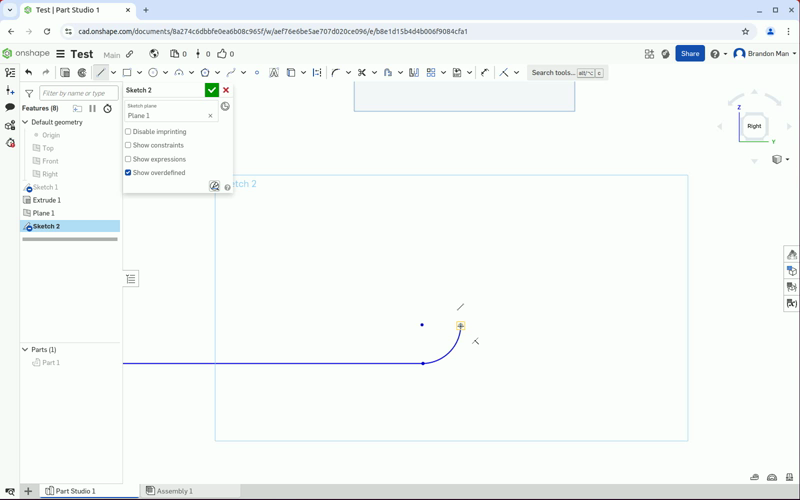
scroll(-6)
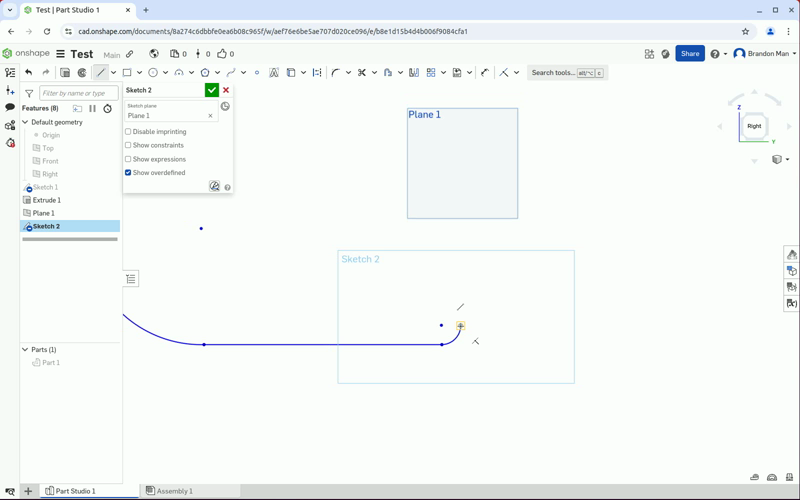
scroll(-6)
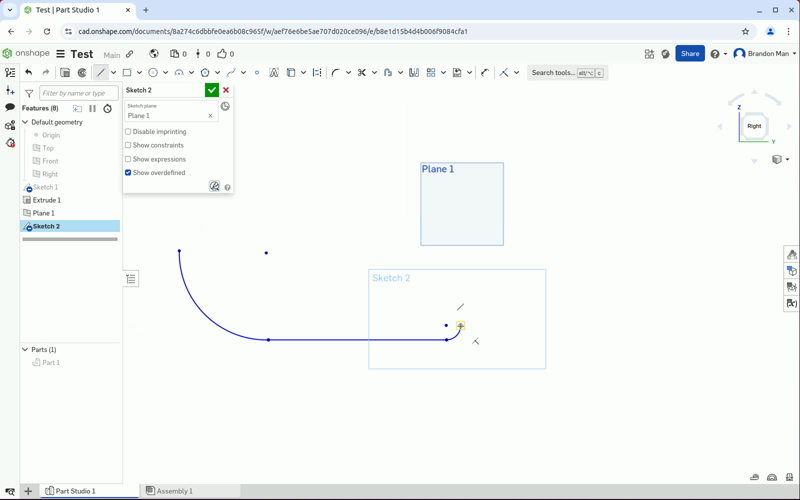
scroll(-6)
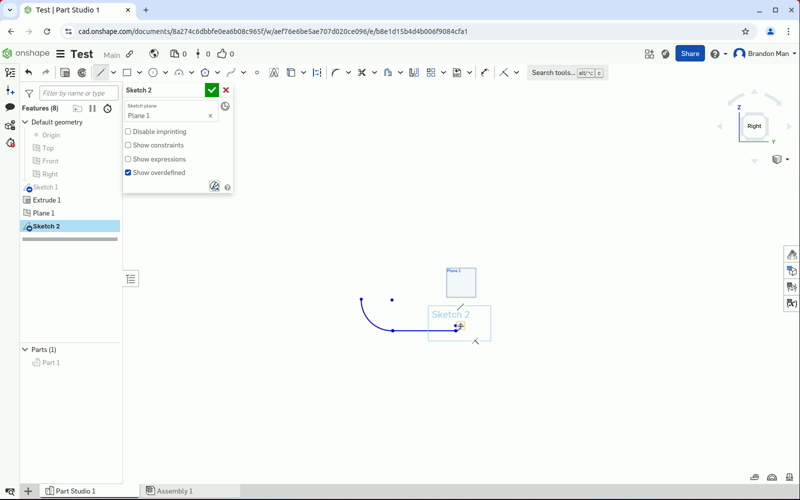
key_down(shift)
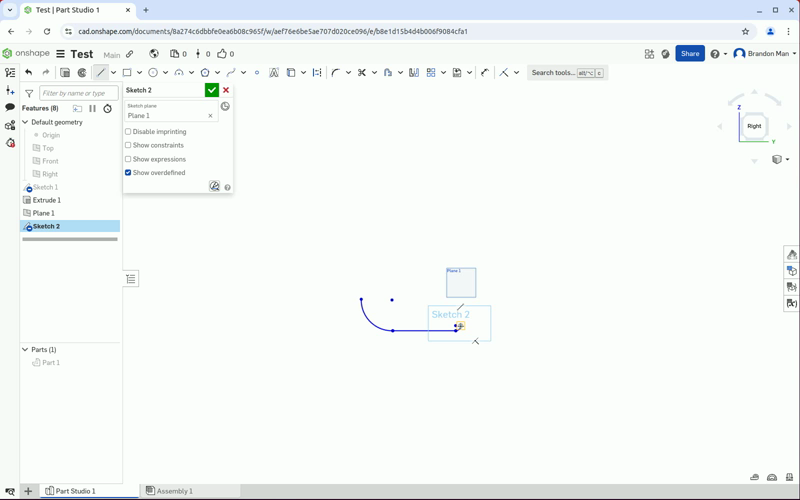
mouse_move(490, 325)
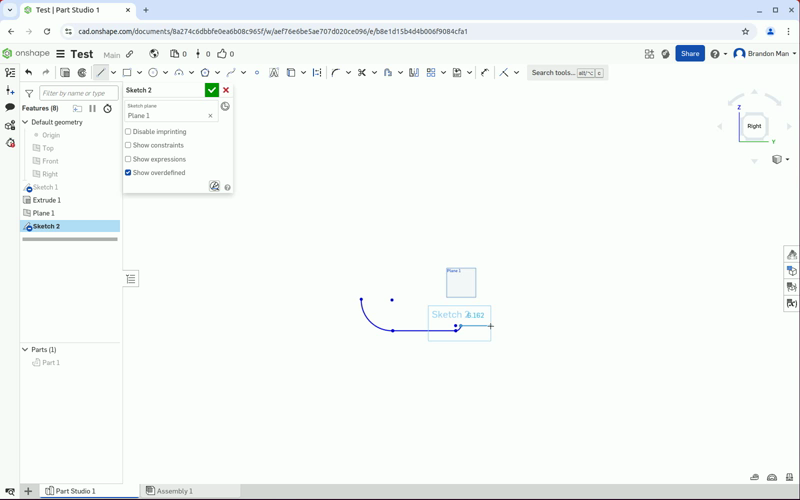
mouse_move(460, 303)
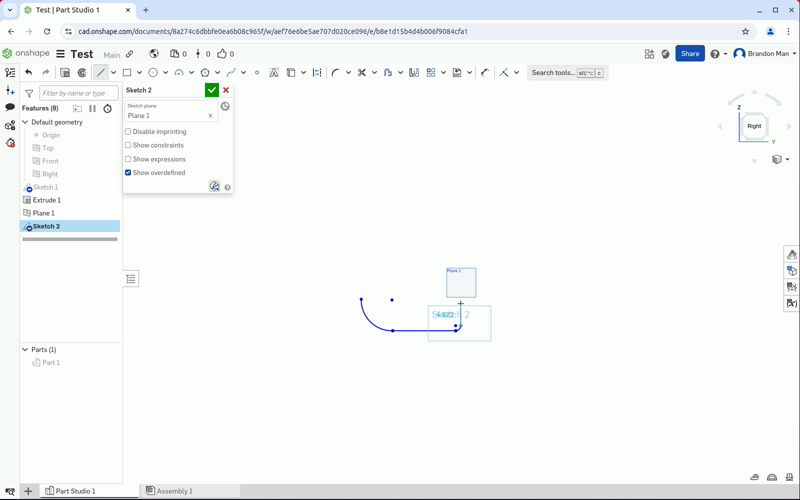
click(460, 303)
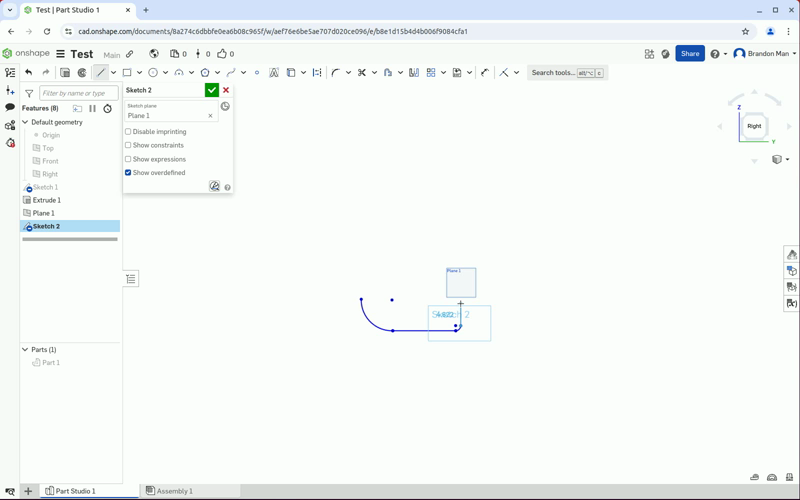
key_up(shift)
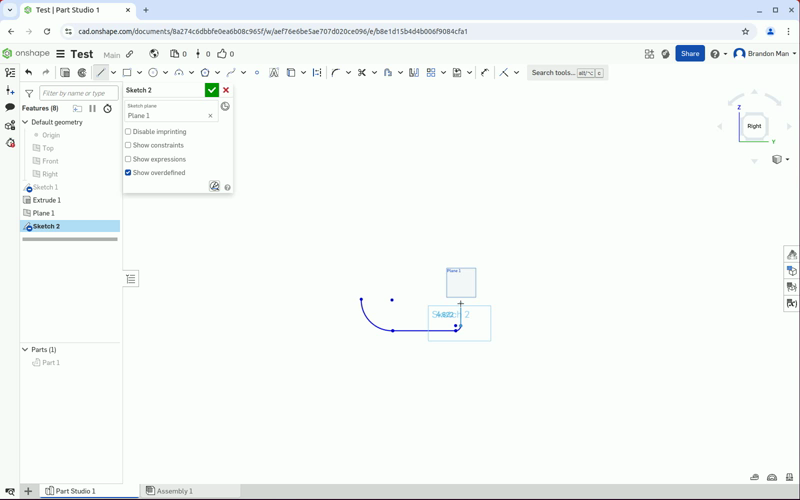
key(esc)
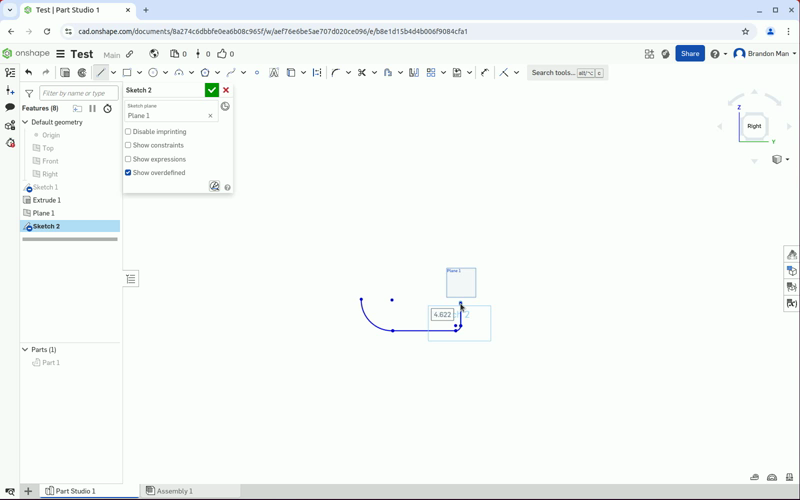
key(a)
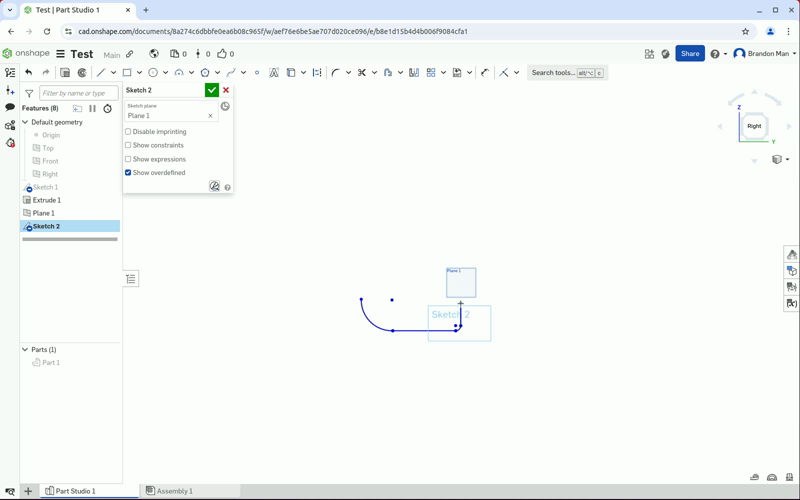
mouse_move(460, 303)
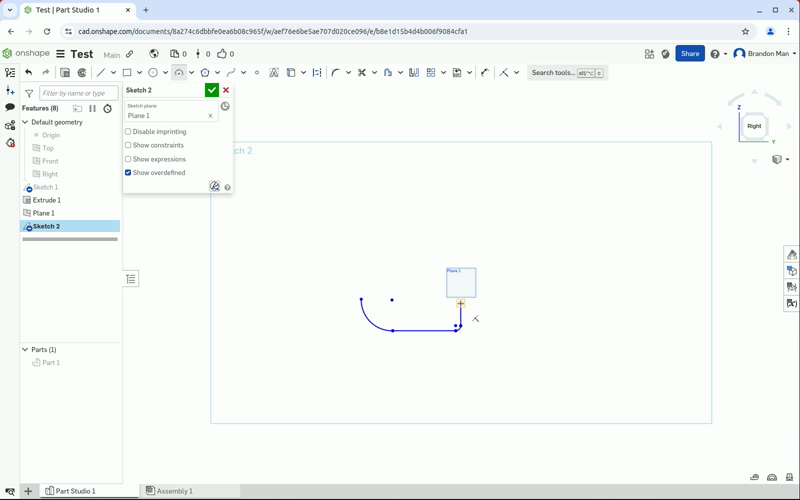
click(460, 303)
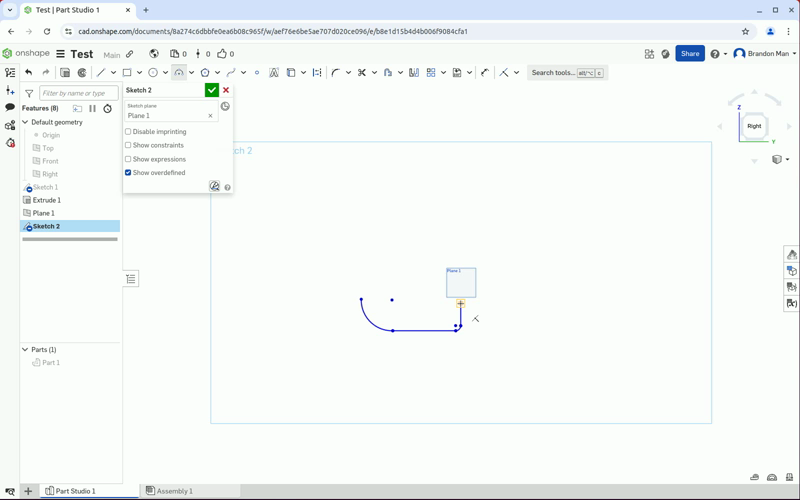
key_down(shift)
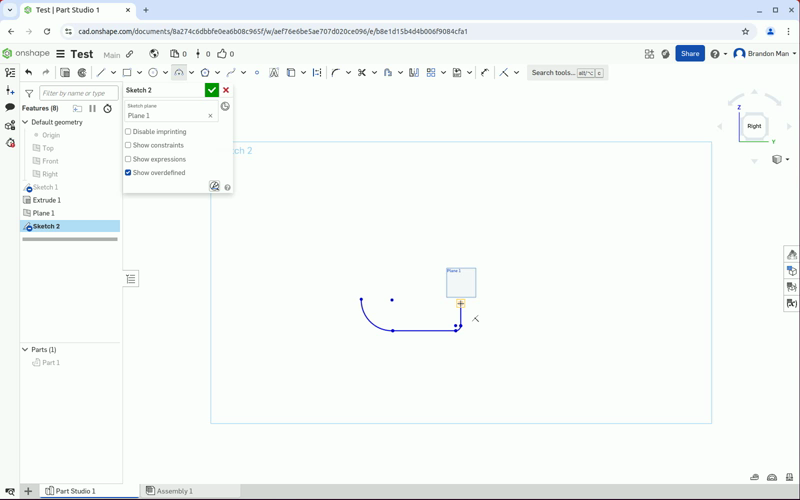
mouse_move(439, 282)
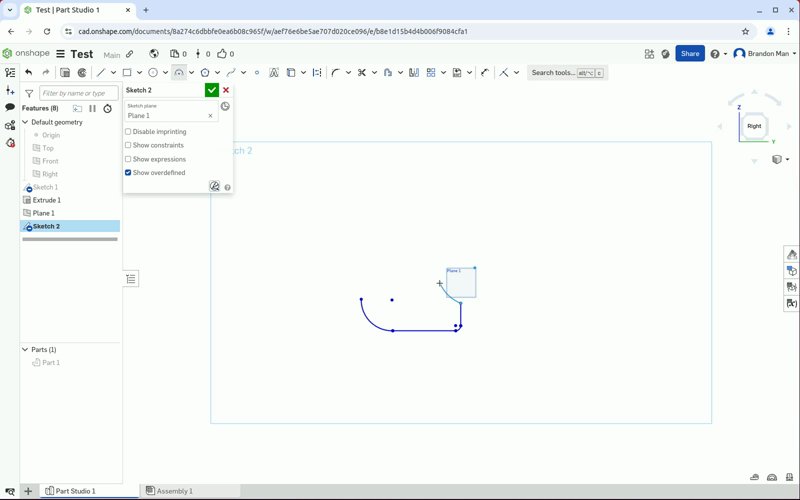
click(439, 282)
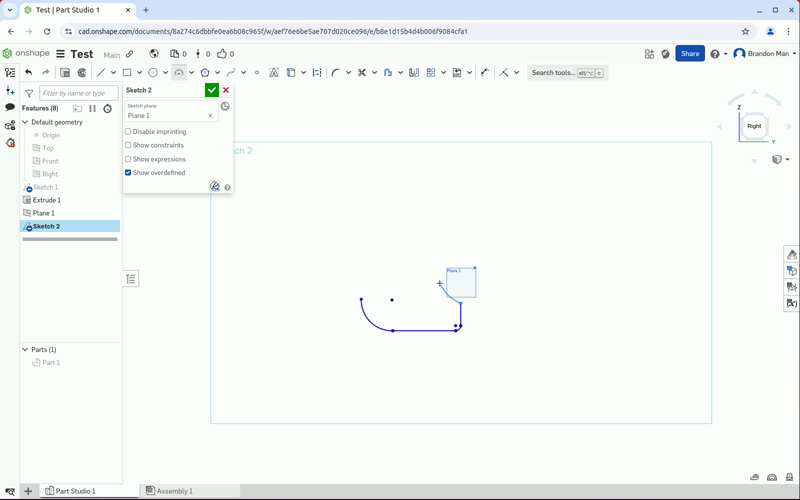
mouse_move(454, 288)
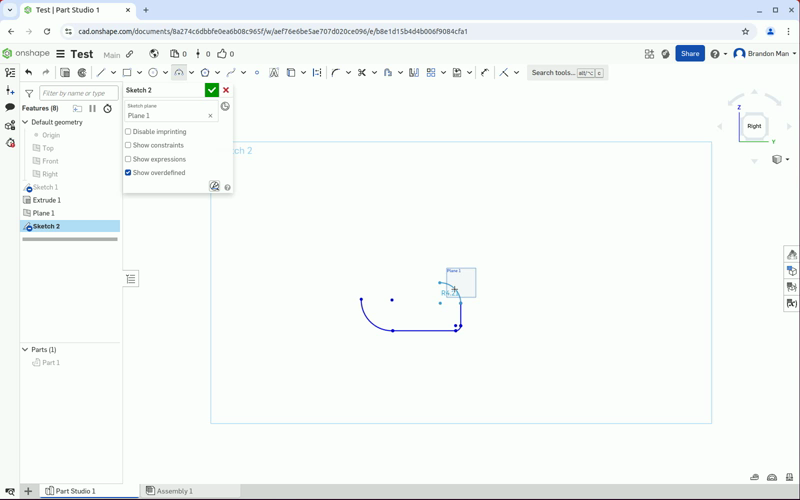
click(454, 288)
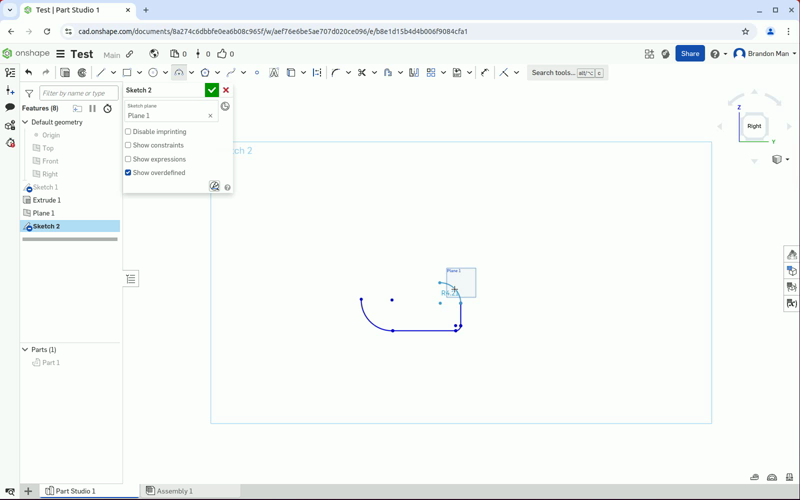
key_up(shift)
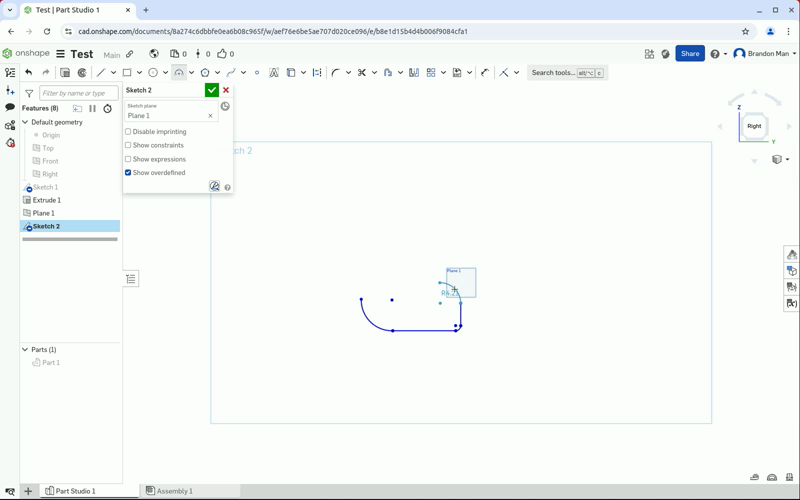
key(esc)
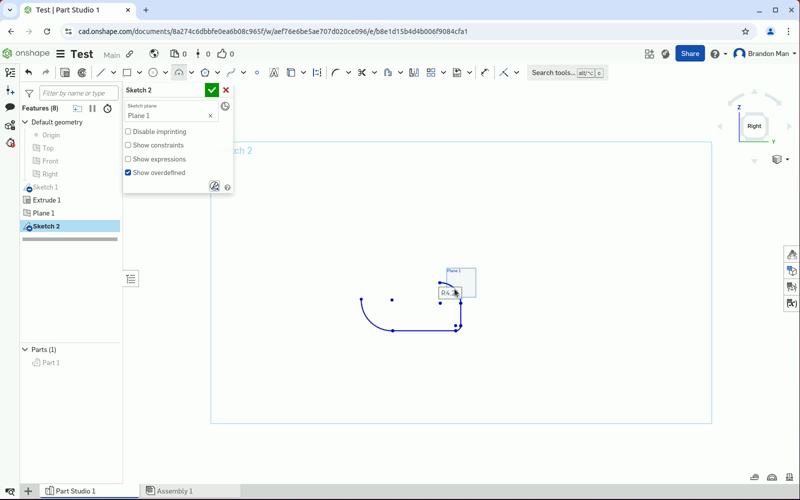
key(l)
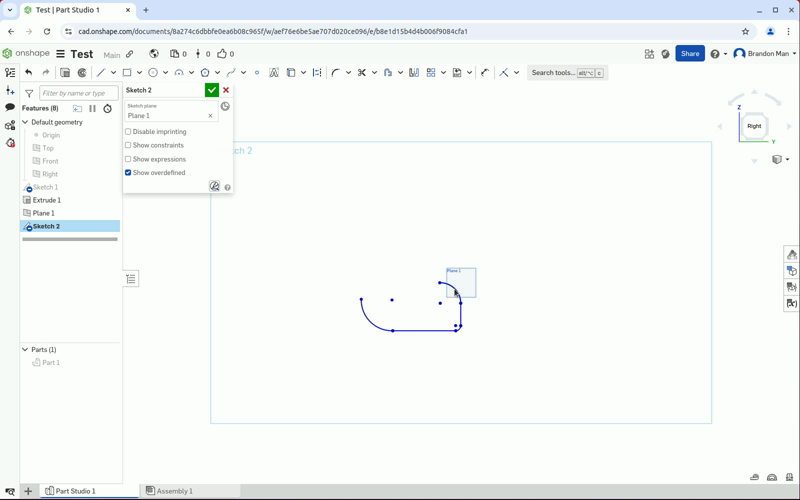
mouse_move(439, 282)
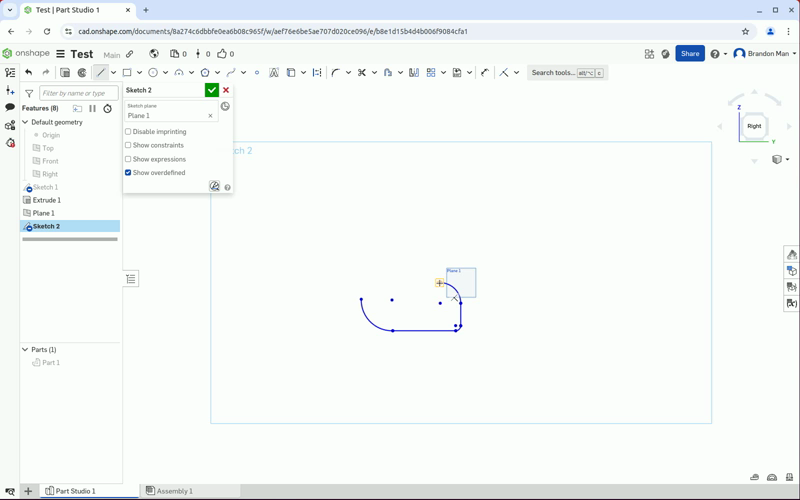
click(439, 282)
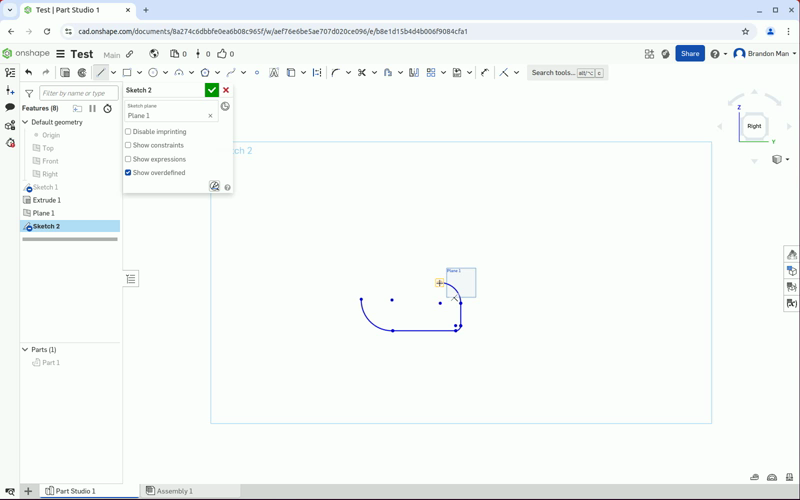
key_down(shift)
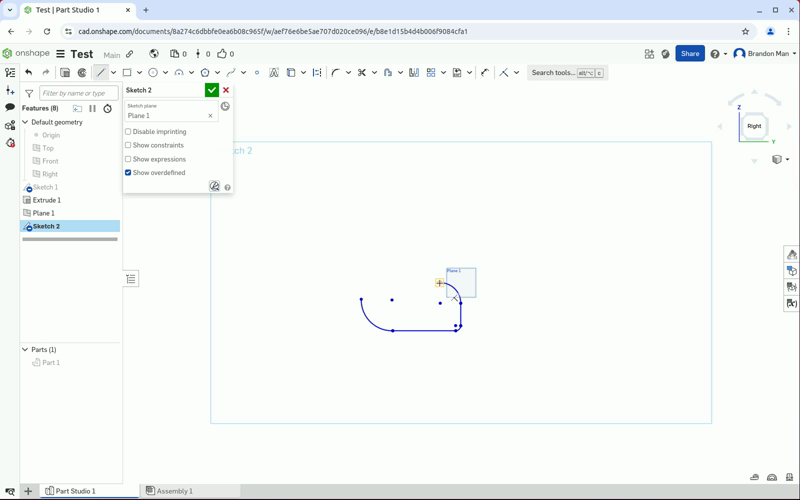
mouse_move(371, 282)
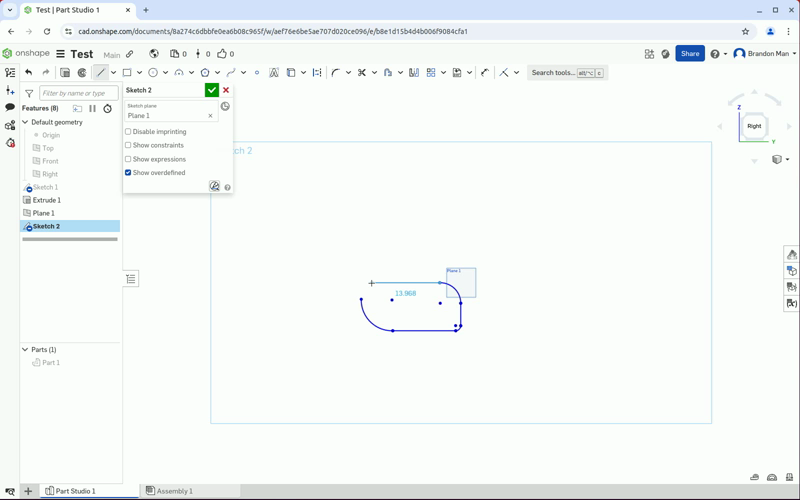
click(371, 282)
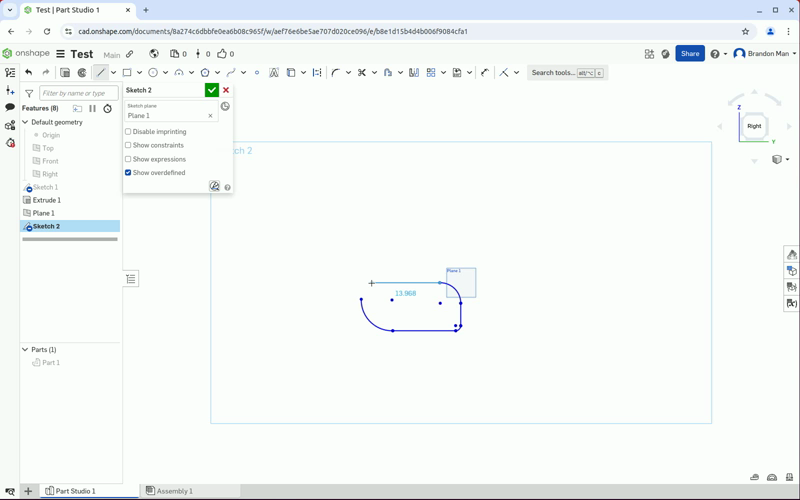
key_up(shift)
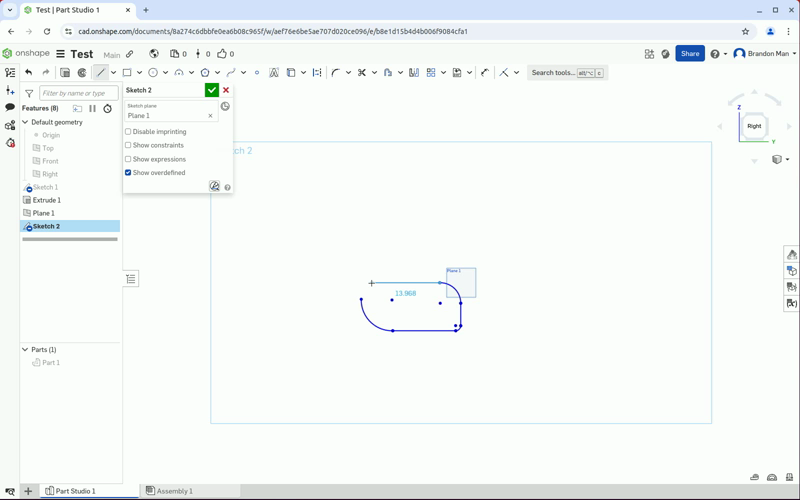
key(esc)
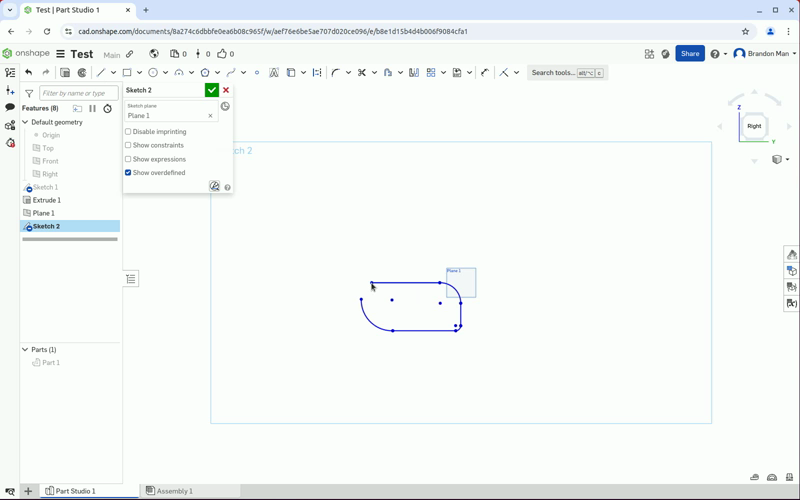
key(a)
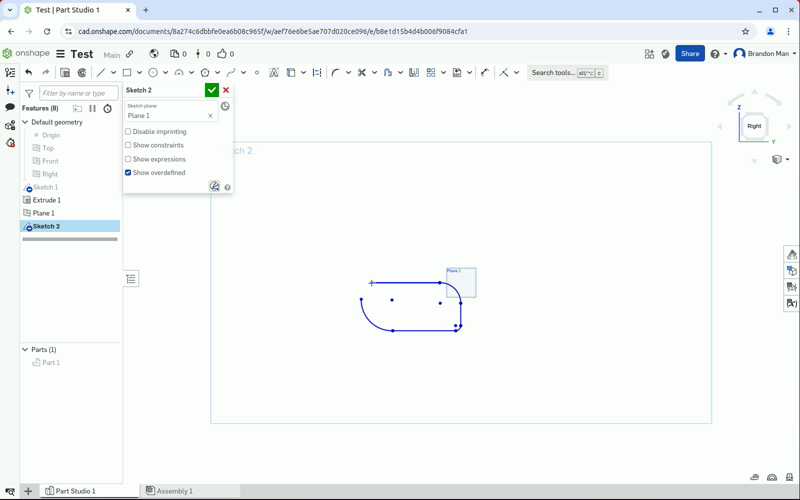
mouse_move(371, 282)
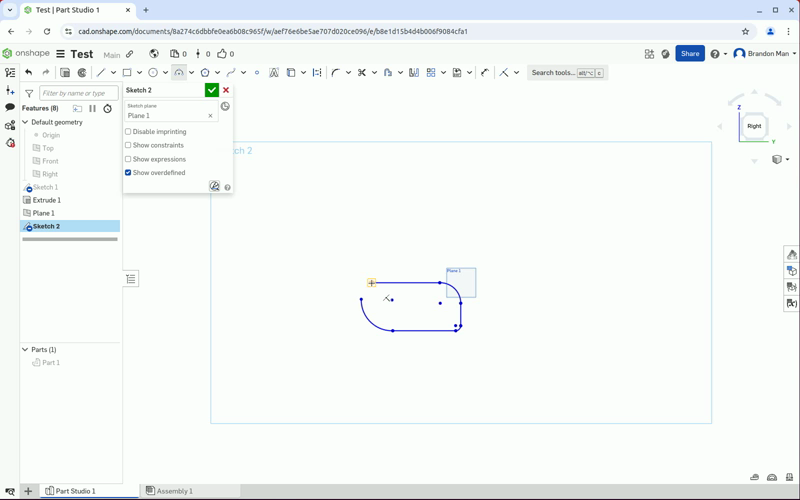
click(371, 282)
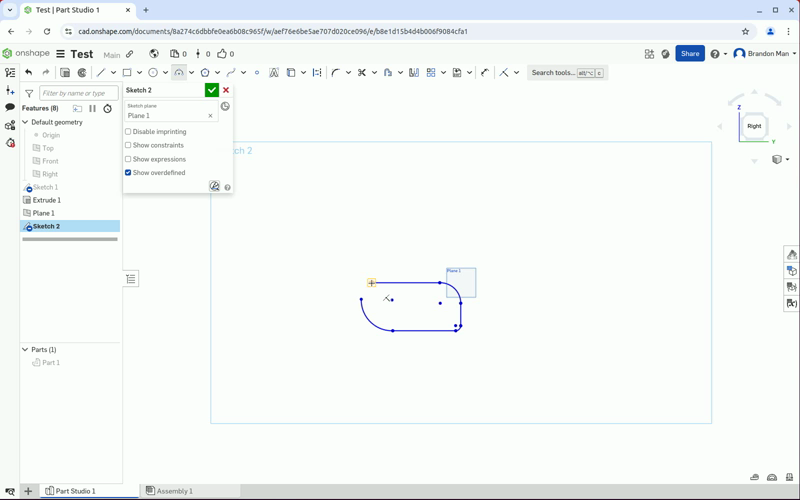
key_down(shift)
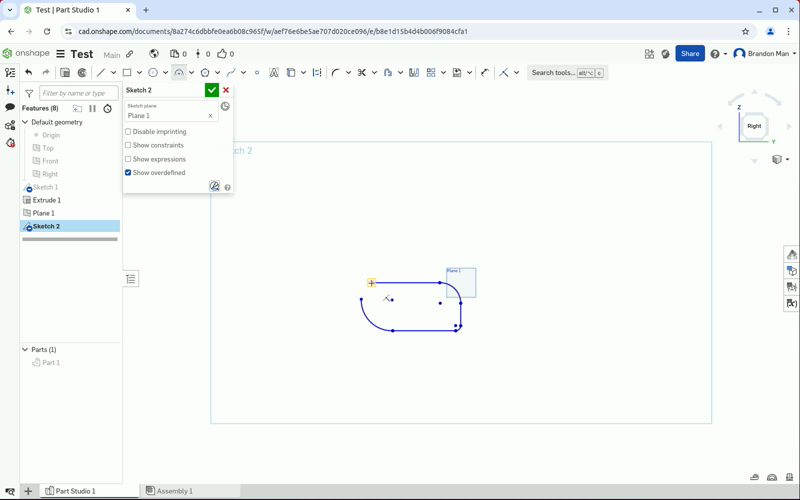
mouse_move(361, 293)
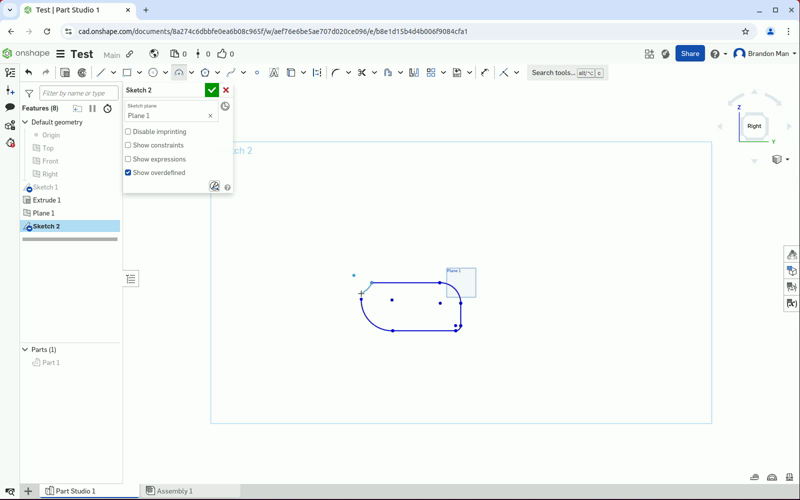
click(361, 293)
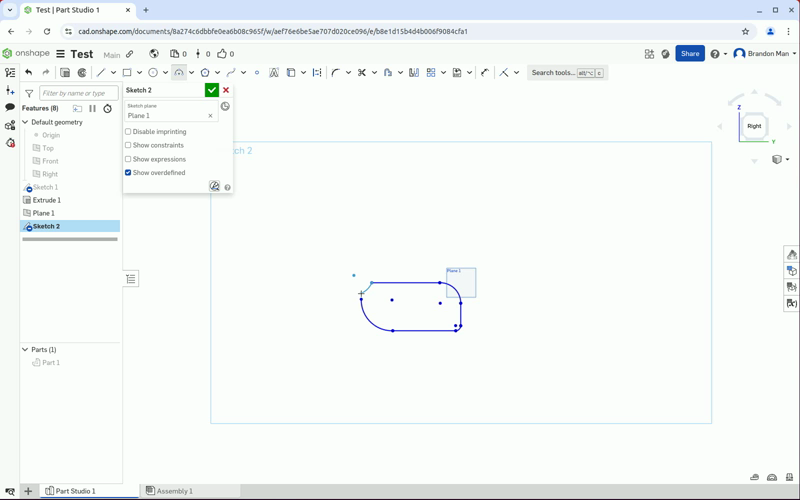
mouse_move(364, 285)
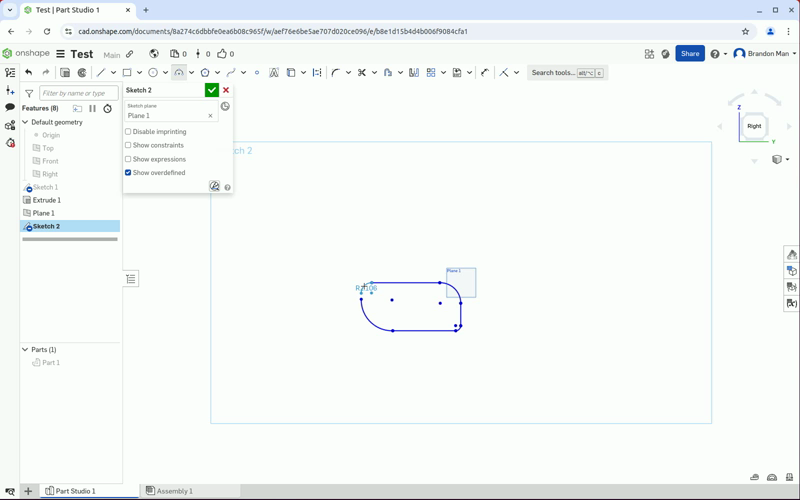
click(364, 285)
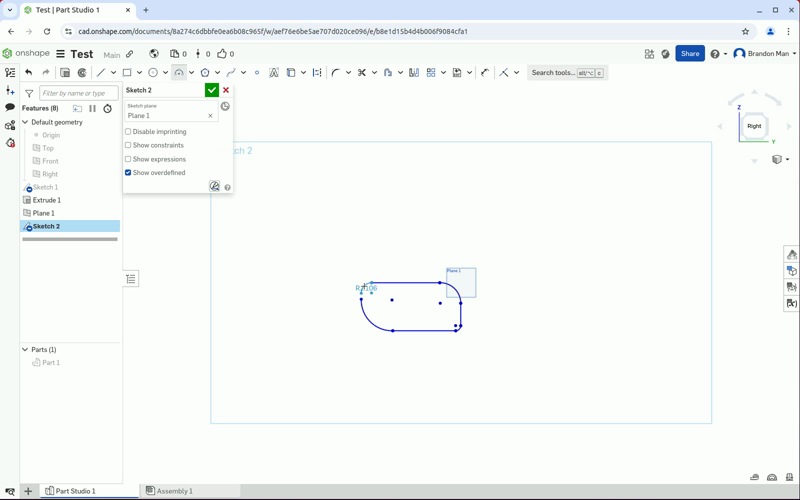
key_up(shift)
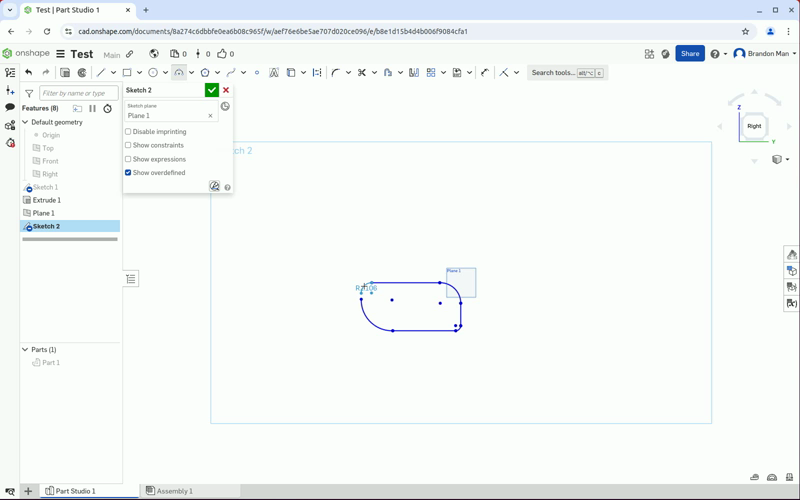
key(esc)
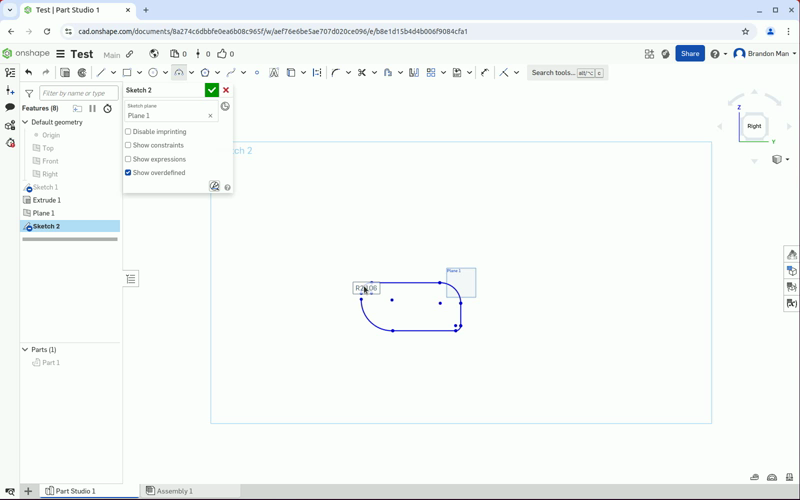
key(l)
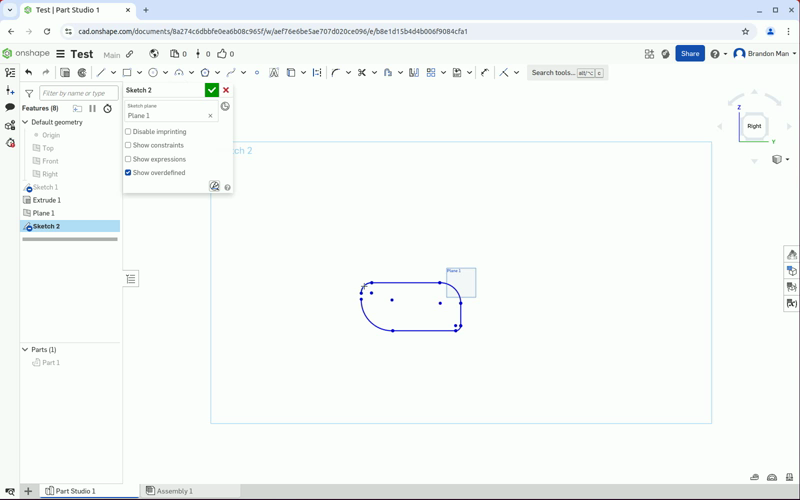
mouse_move(361, 293)
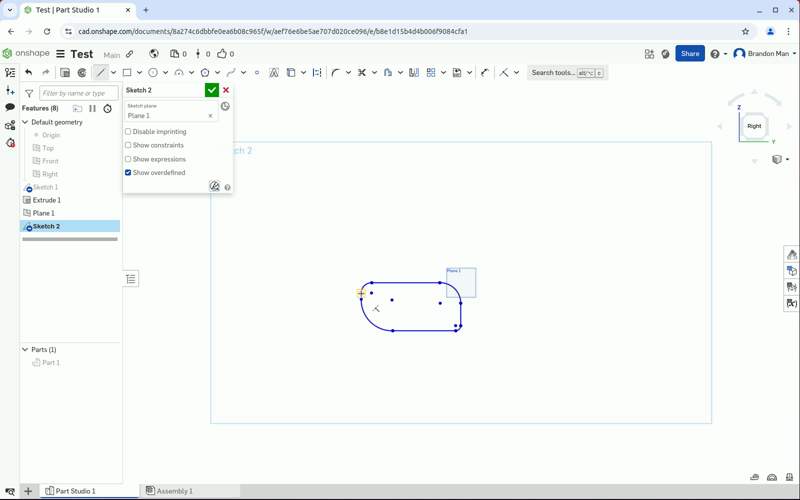
click(361, 293)
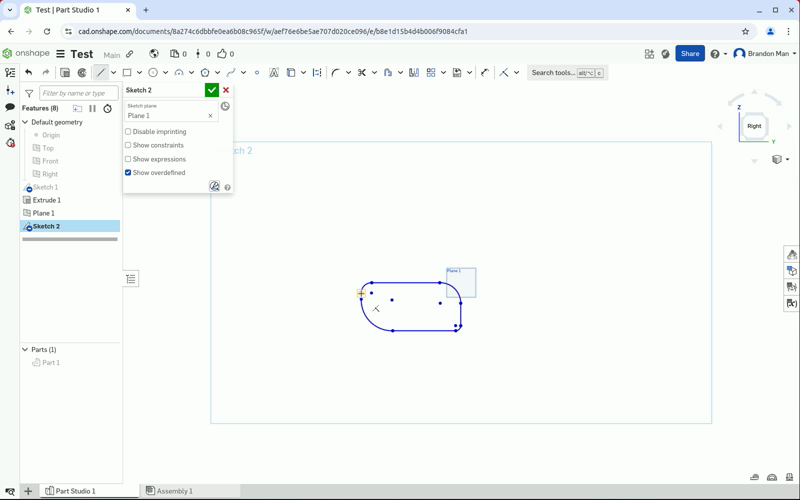
mouse_move(391, 293)
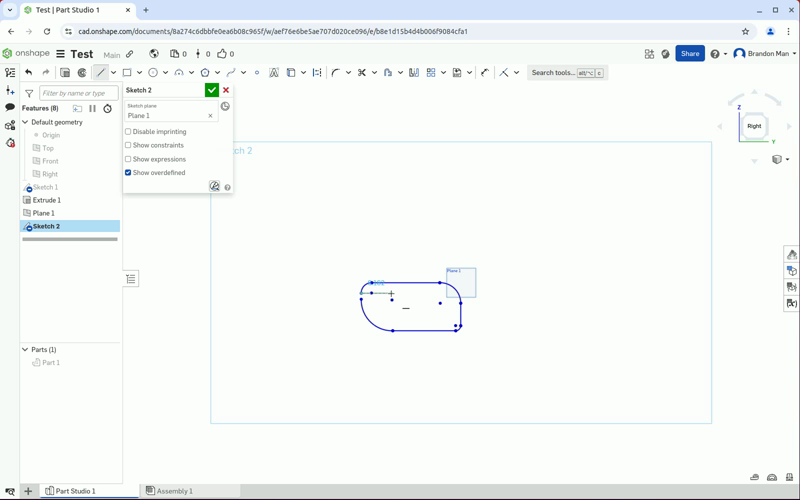
key_down(shift)
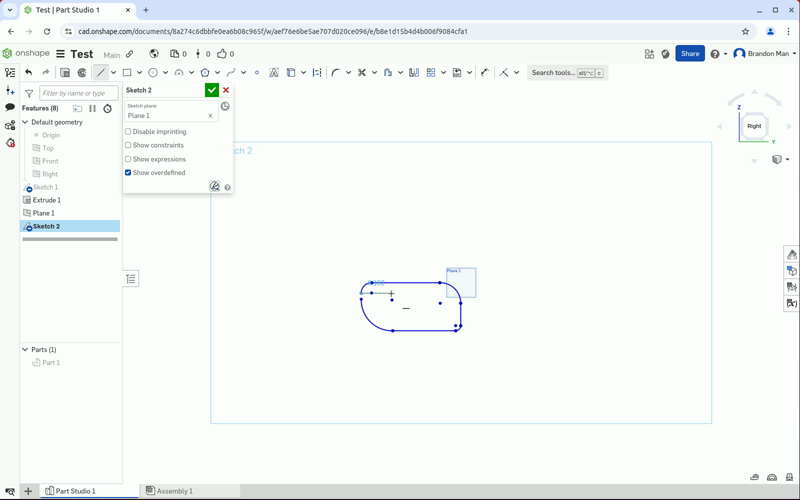
mouse_move(361, 299)
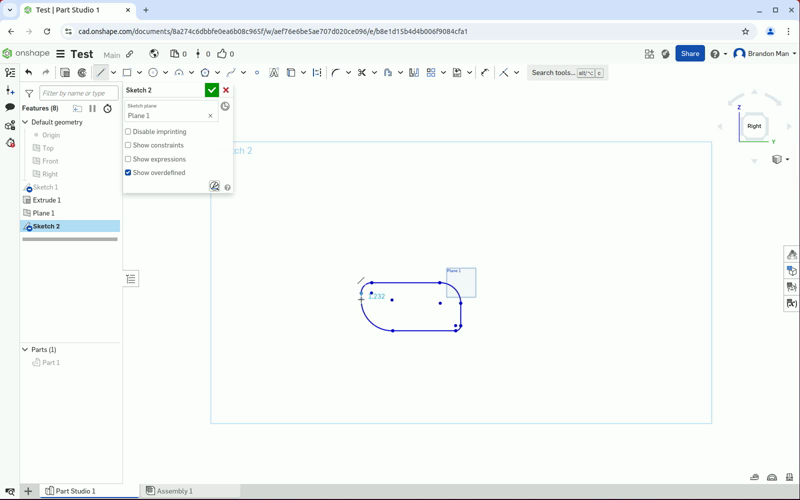
scroll(6)
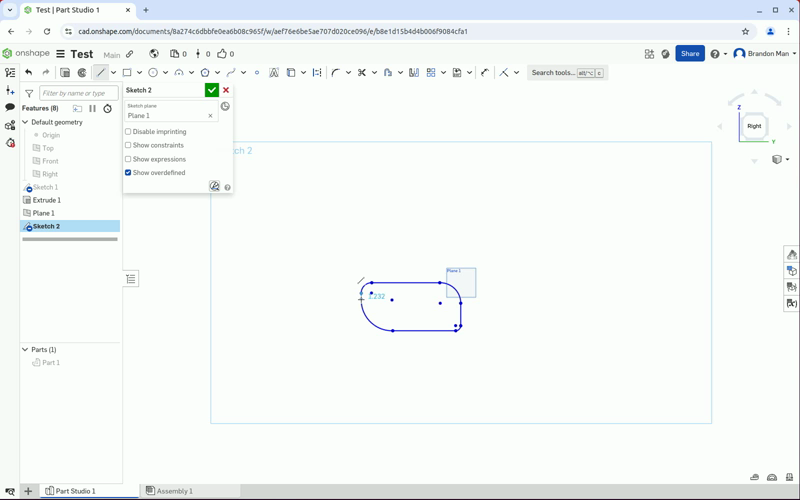
scroll(6)
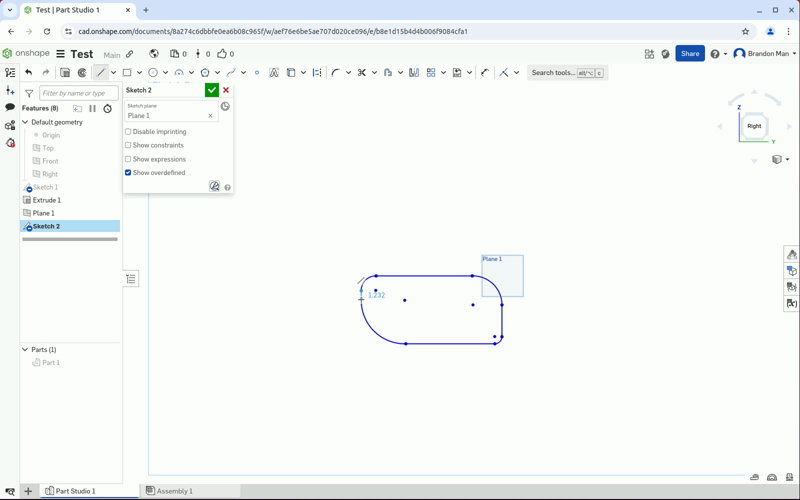
scroll(6)
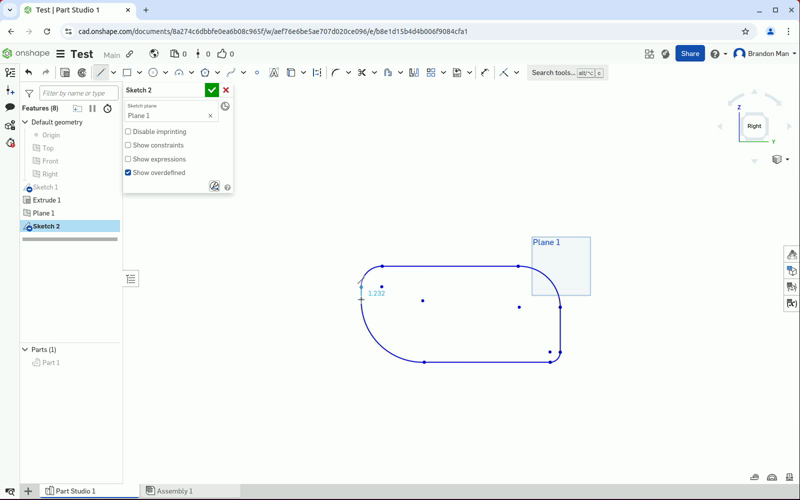
scroll(6)
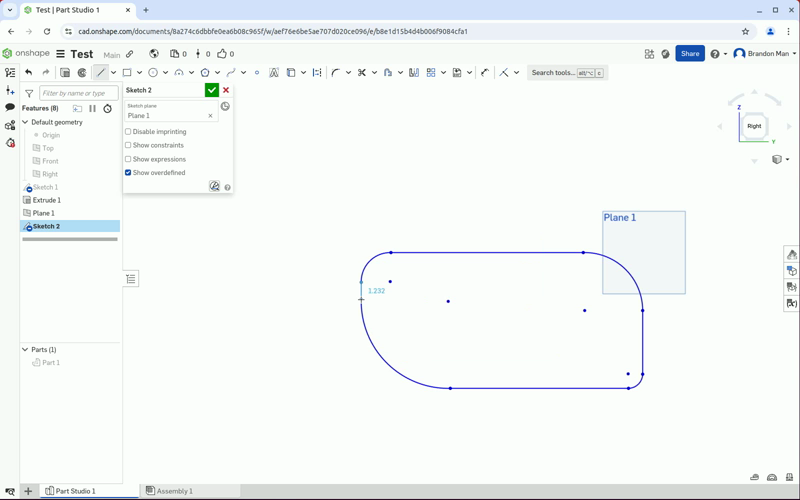
scroll(6)
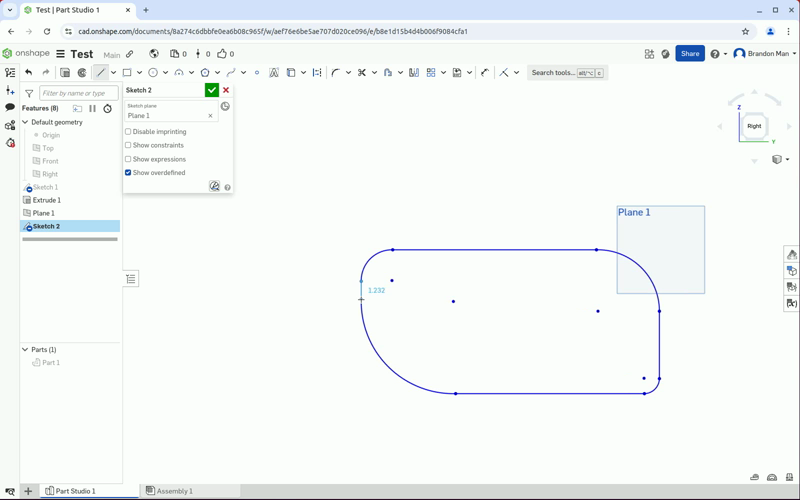
scroll(6)
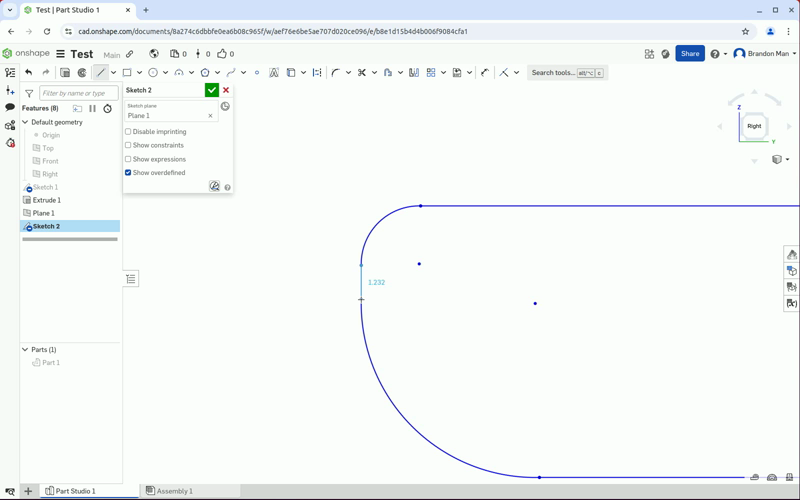
scroll(6)
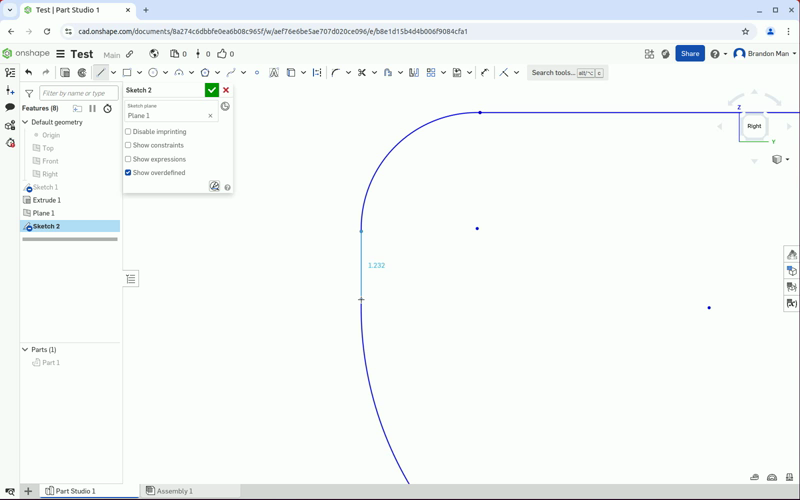
key_up(shift)
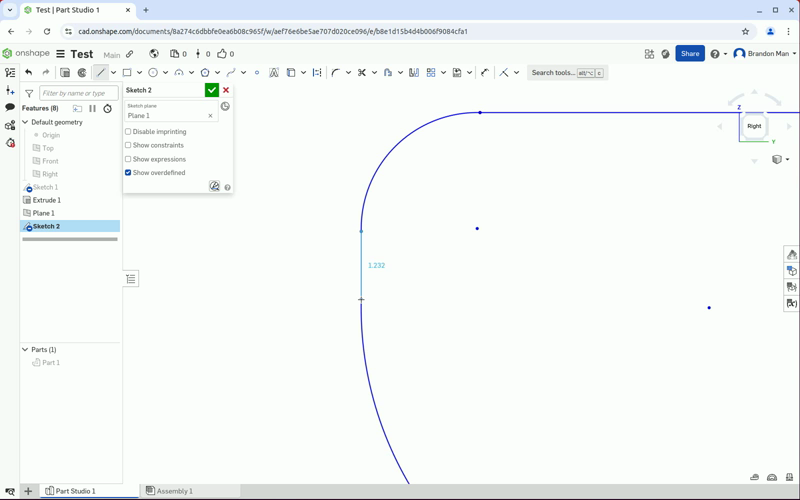
click(361, 299)
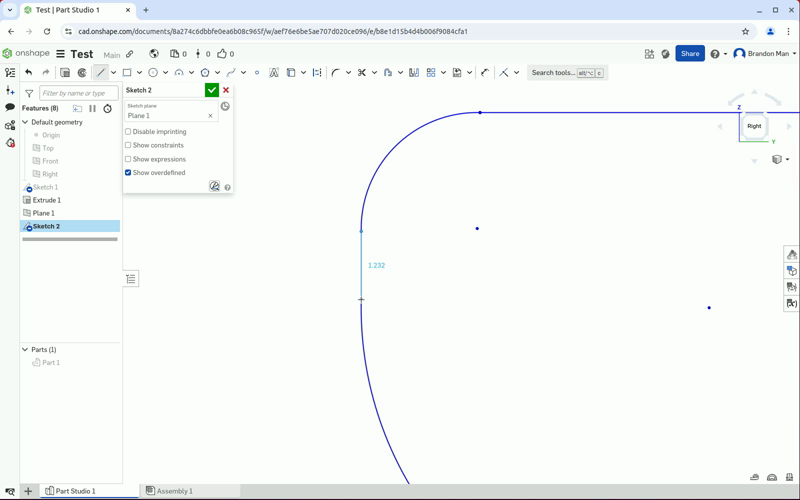
scroll(-6)
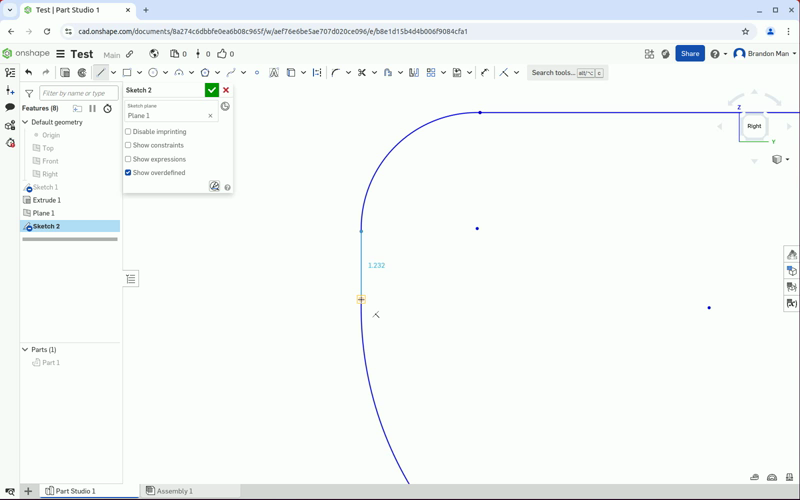
scroll(-6)
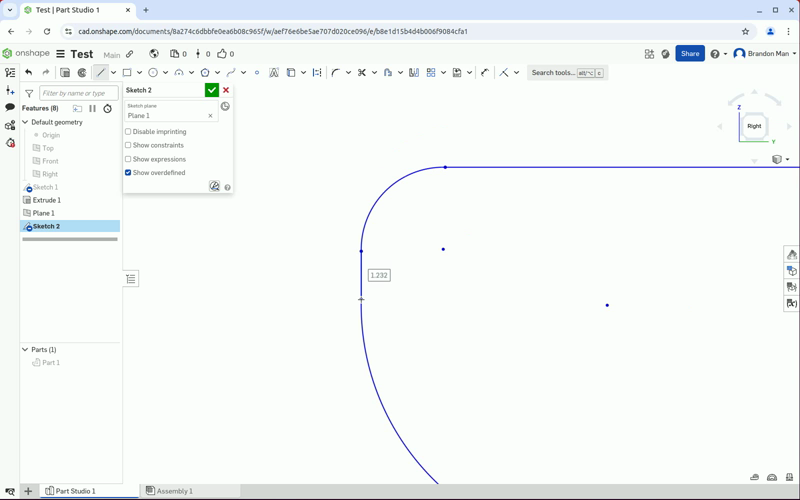
scroll(-6)
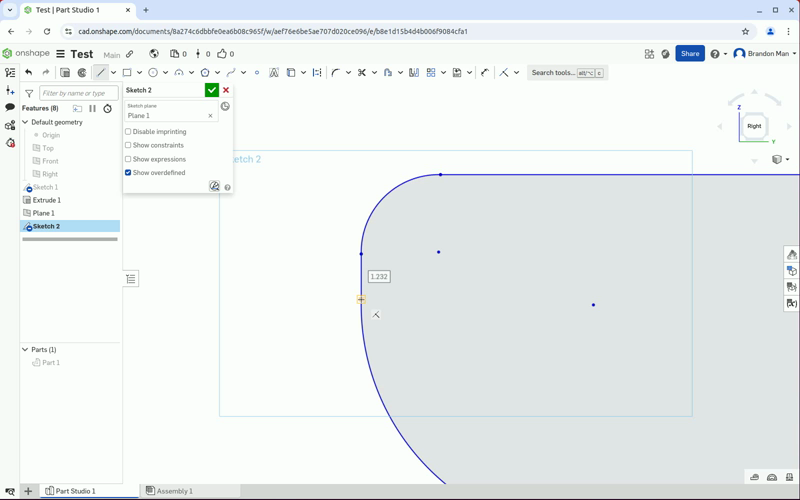
scroll(-6)
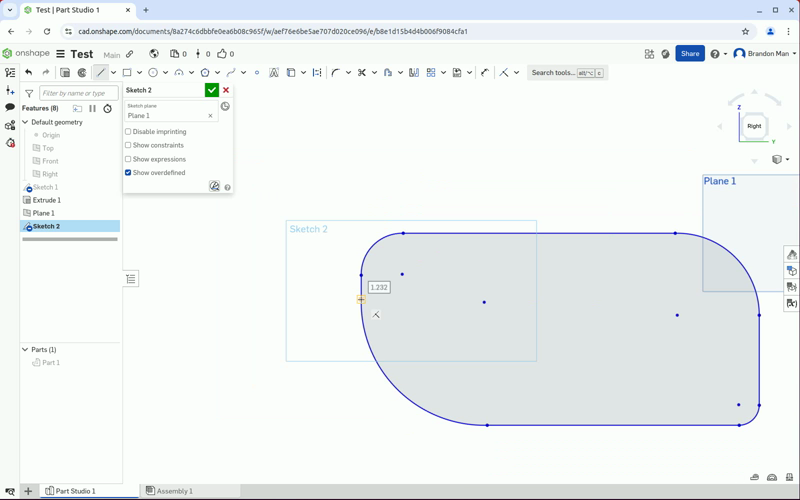
scroll(-6)
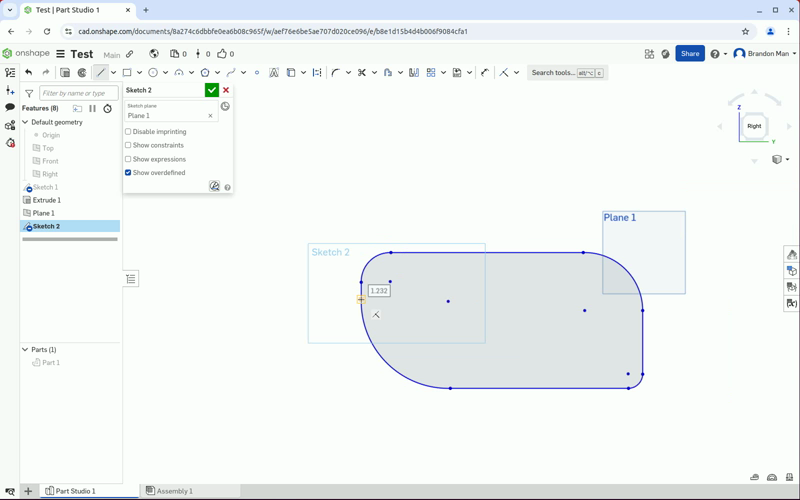
scroll(-6)
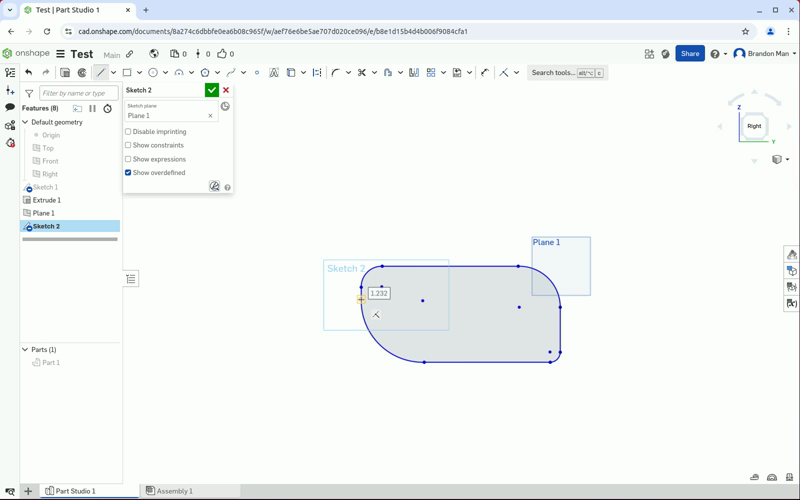
scroll(-6)
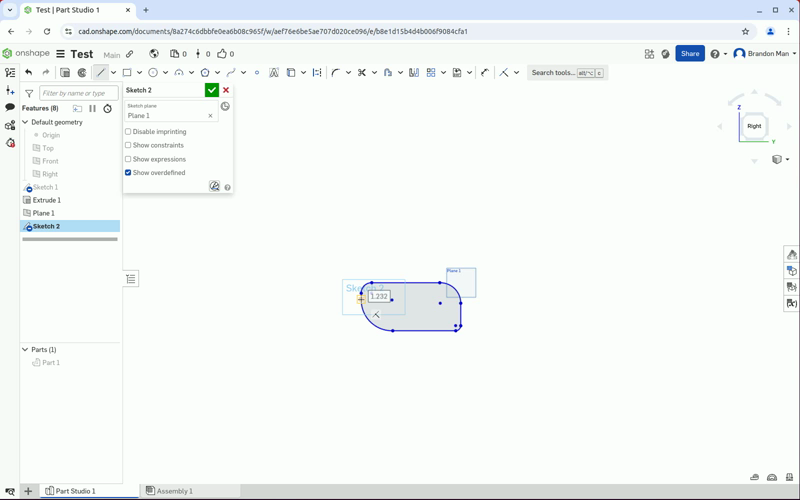
key(esc)
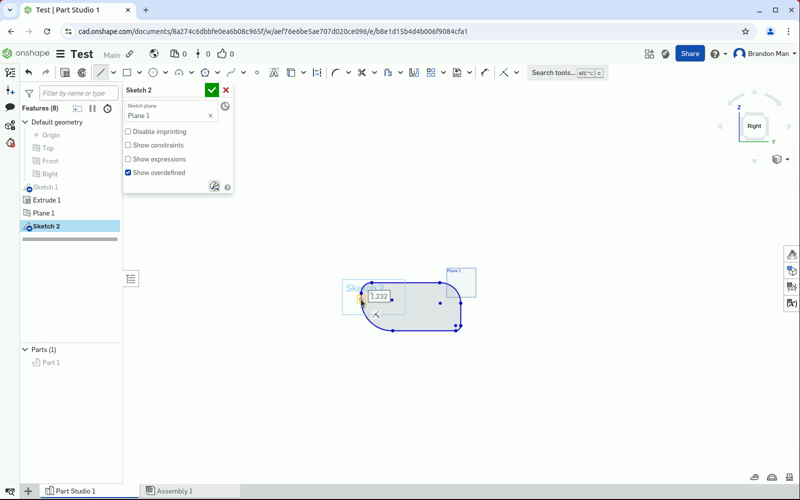
mouse_move(413, 318)
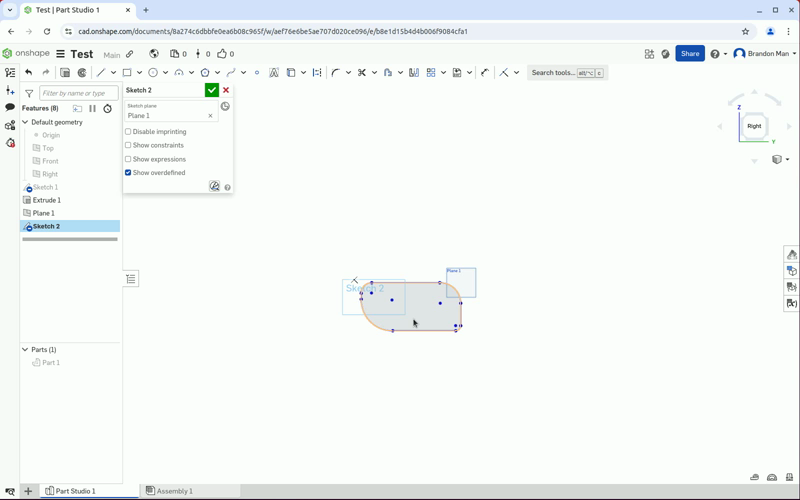
click(413, 318)
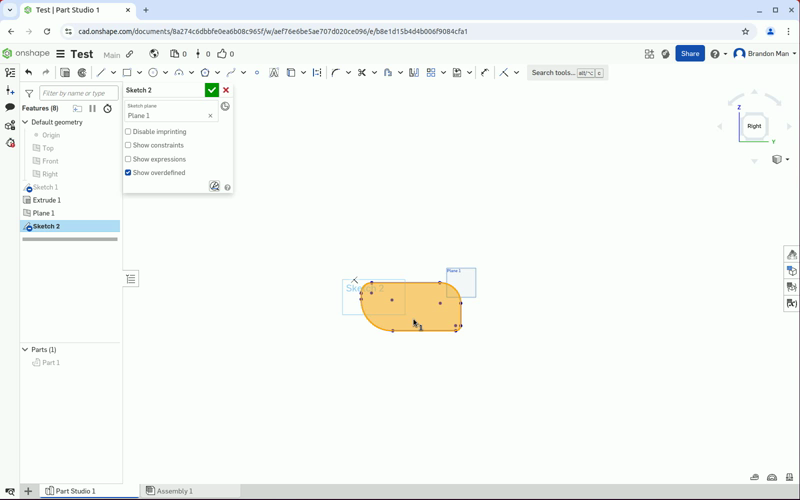
mouse_move(73, 352)
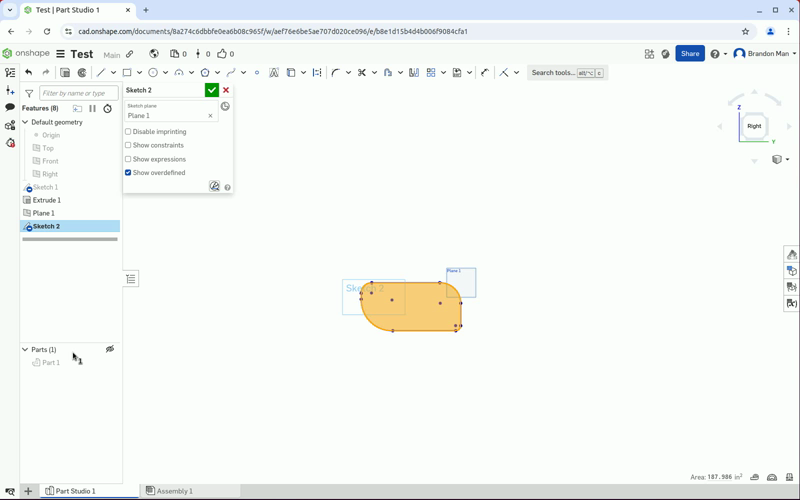
key(shift+y)
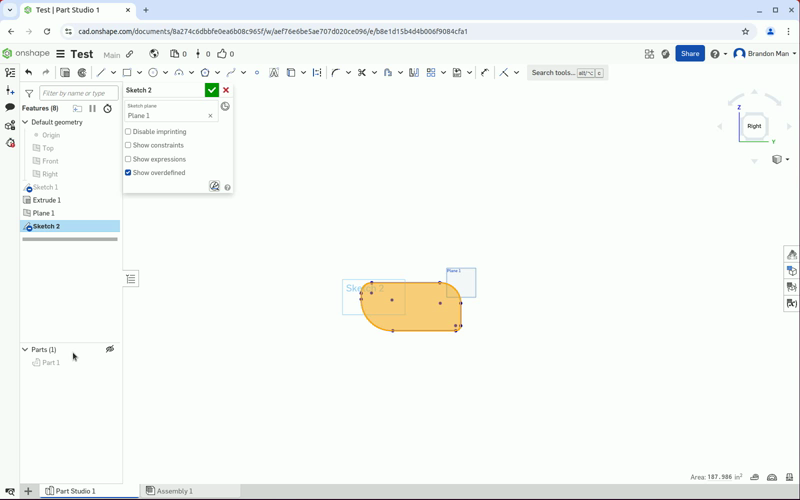
key(shift+e)
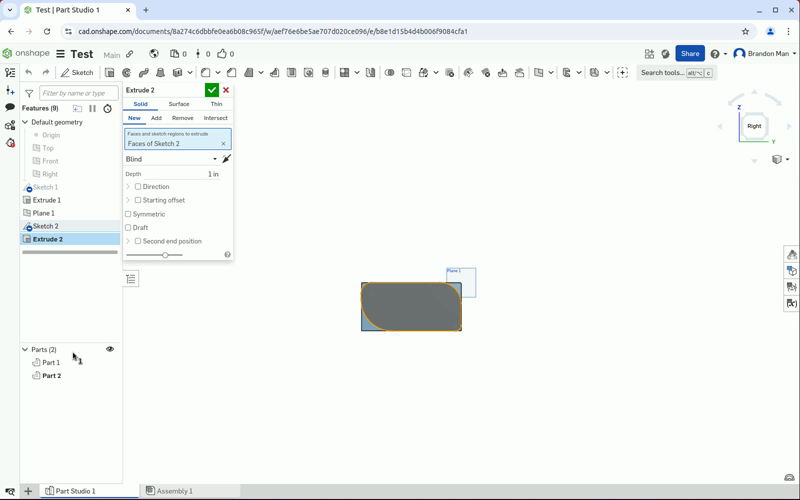
mouse_move(143, 106)
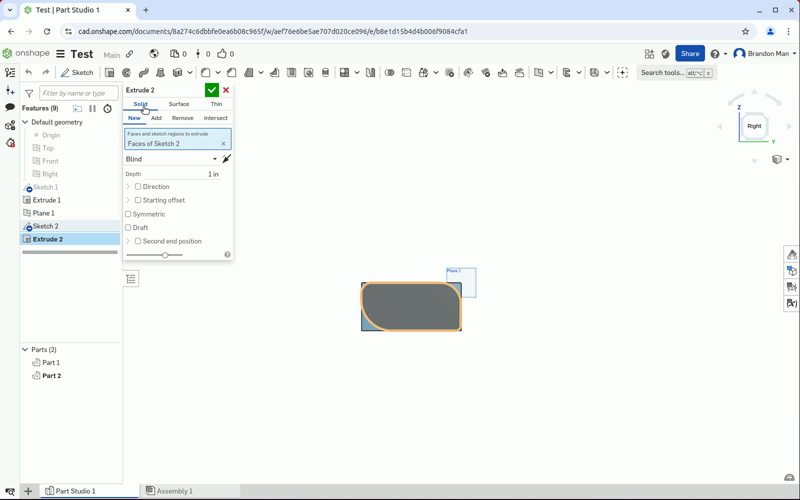
click(143, 106)
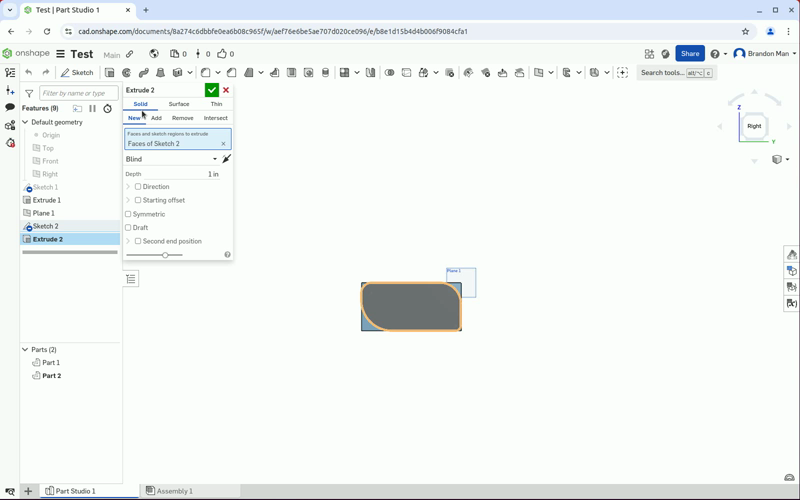
mouse_move(137, 120)
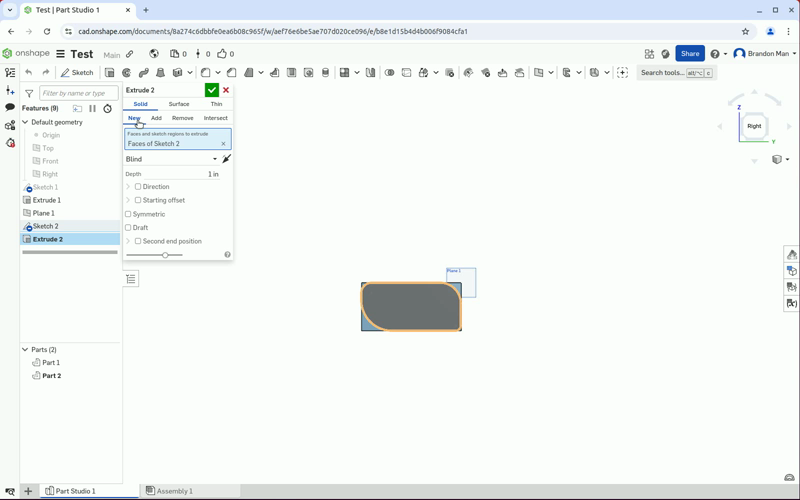
click(137, 120)
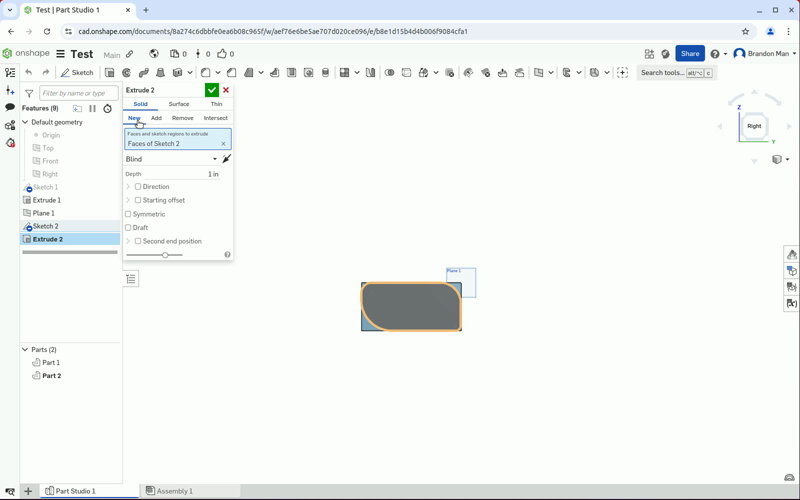
key(tab, 4)
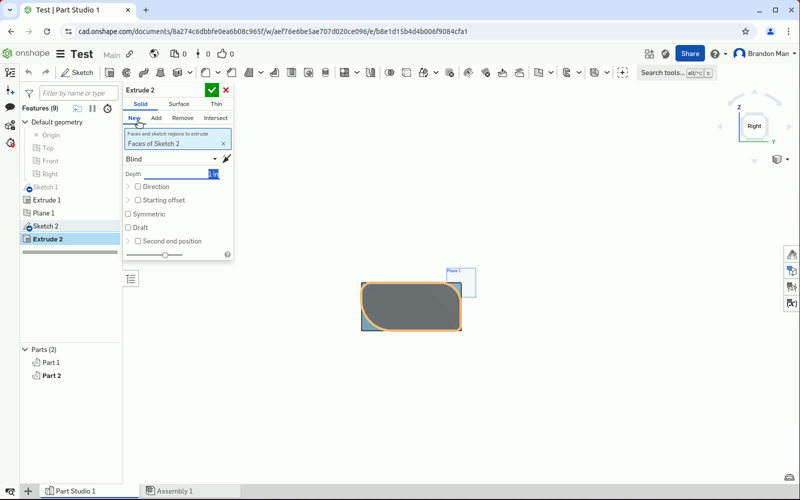
text(8.425)
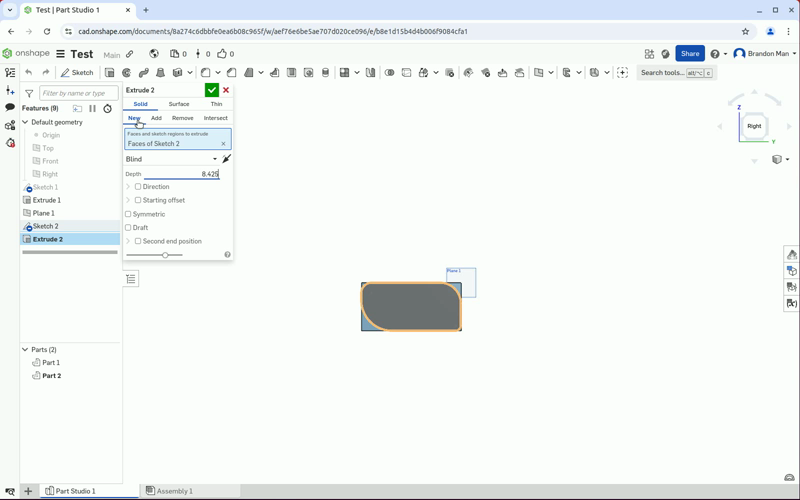
key(enter)
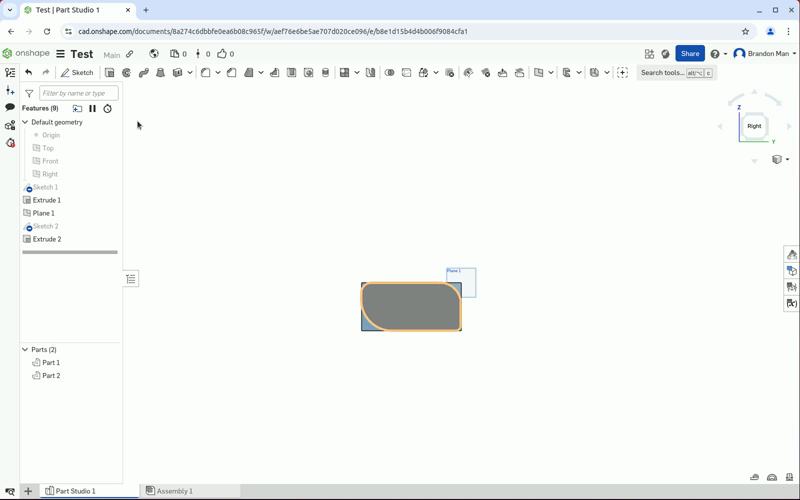
key(shift+h)
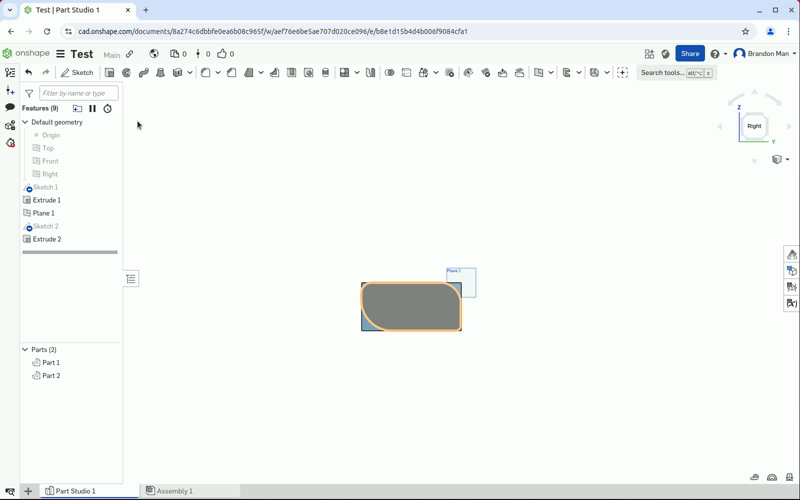
key(shift+h)
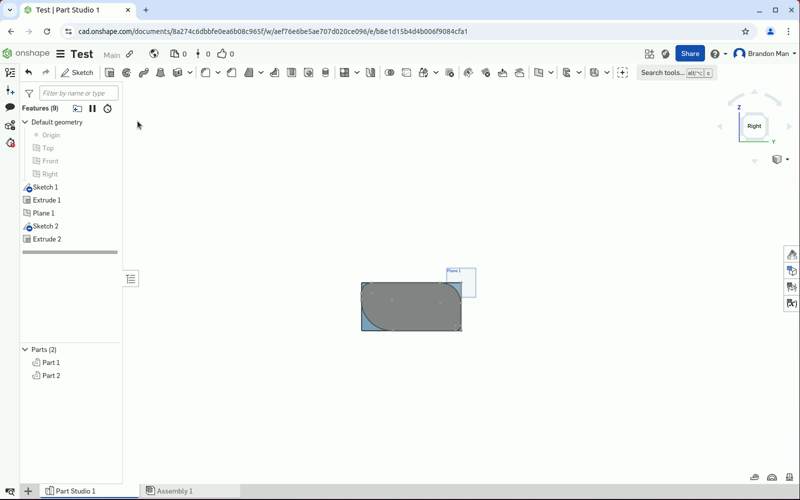
key(shift+7)
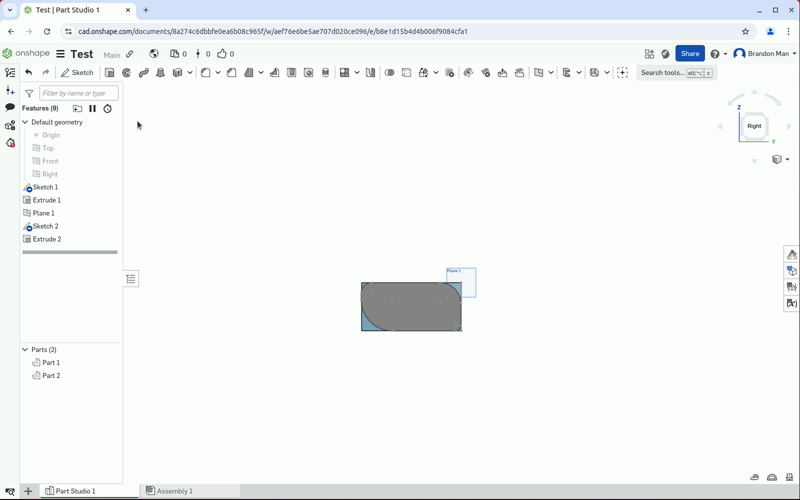
key(right, 2)
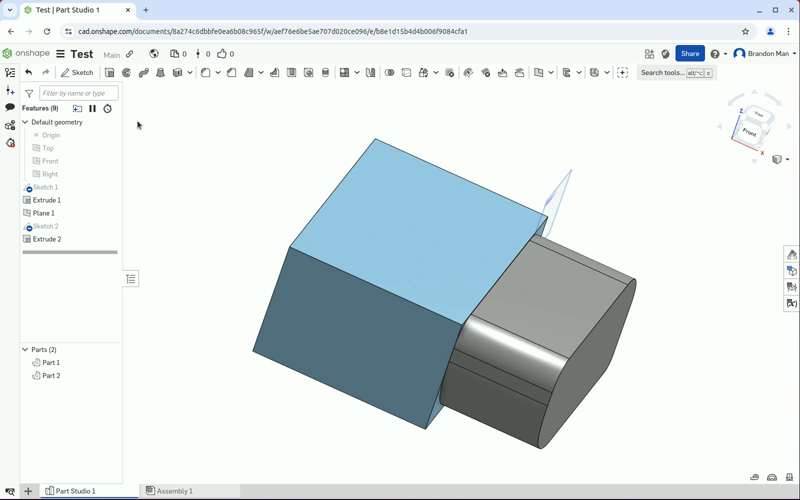
key(down, 2)
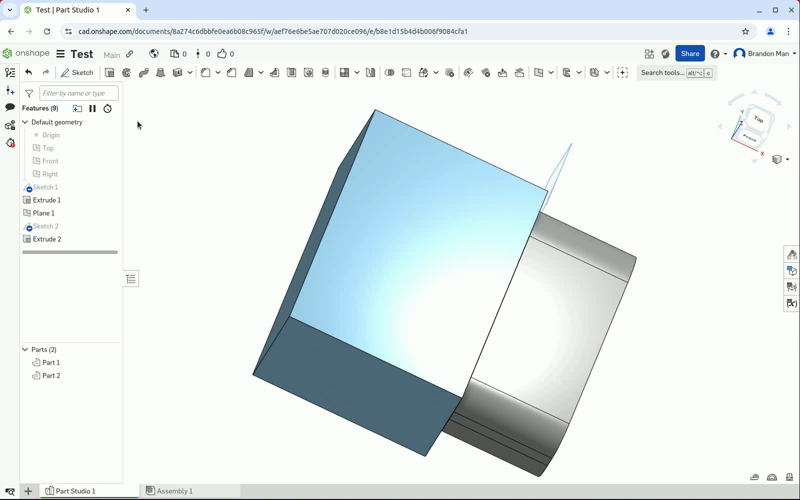
key(up, 2)
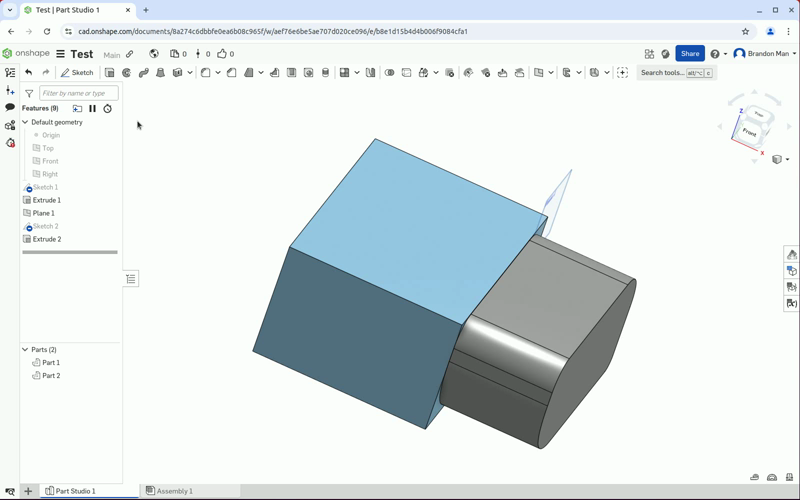
key(left, 2)
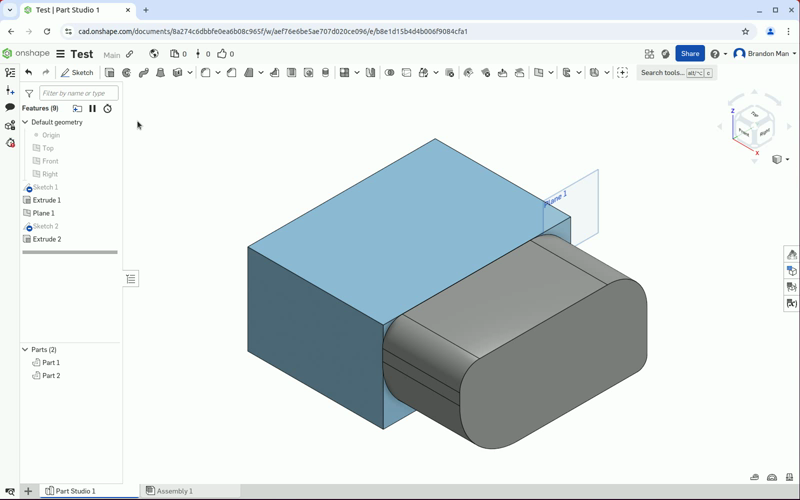
mouse_move(73, 189)
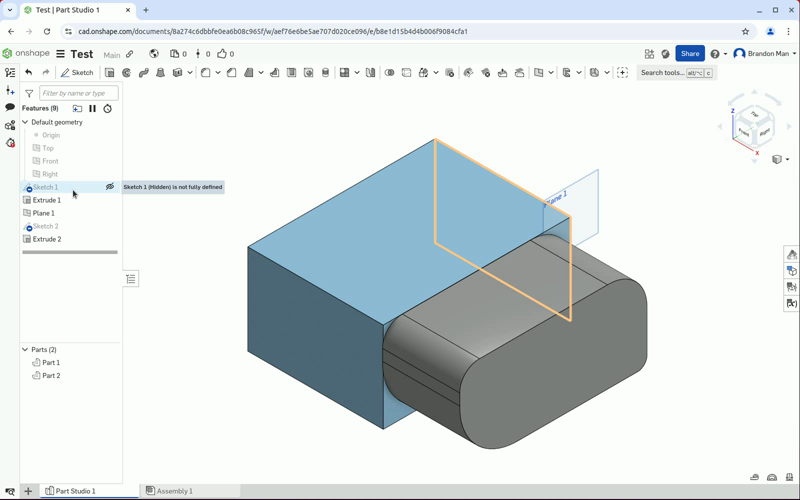
click(73, 189)